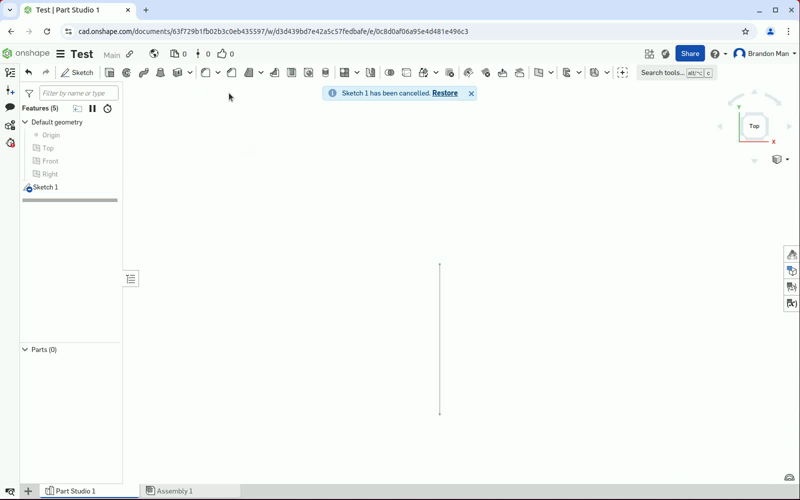
key(shift+h)
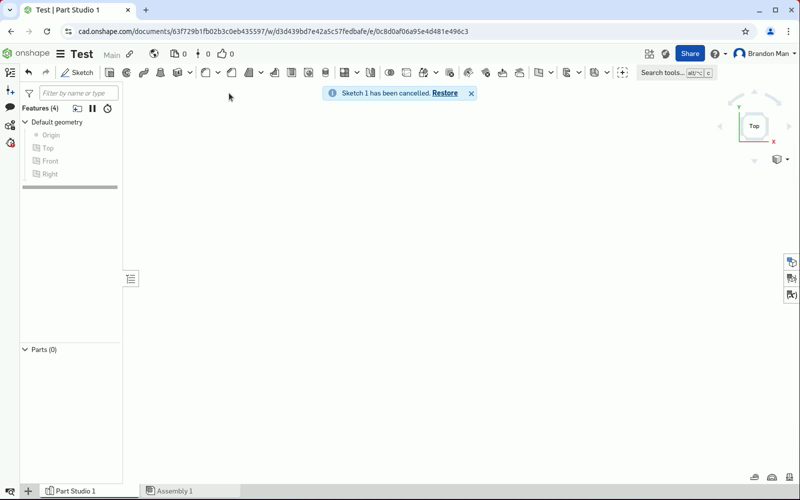
mouse_move(73, 352)
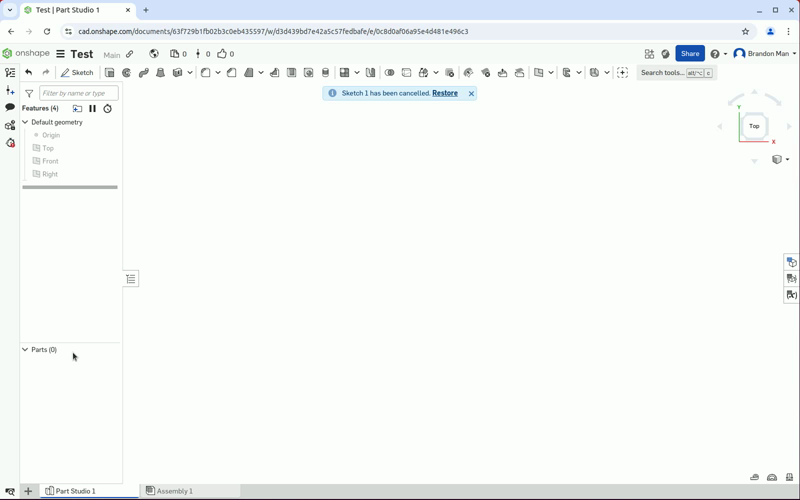
key(y)
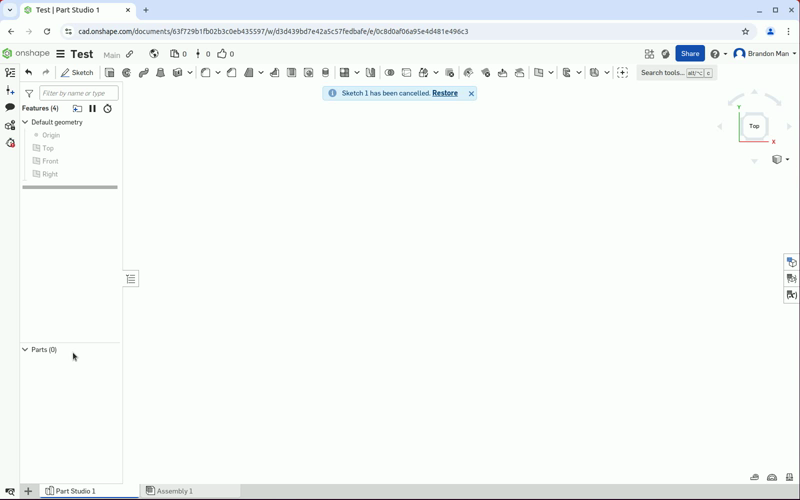
key(shift+p)
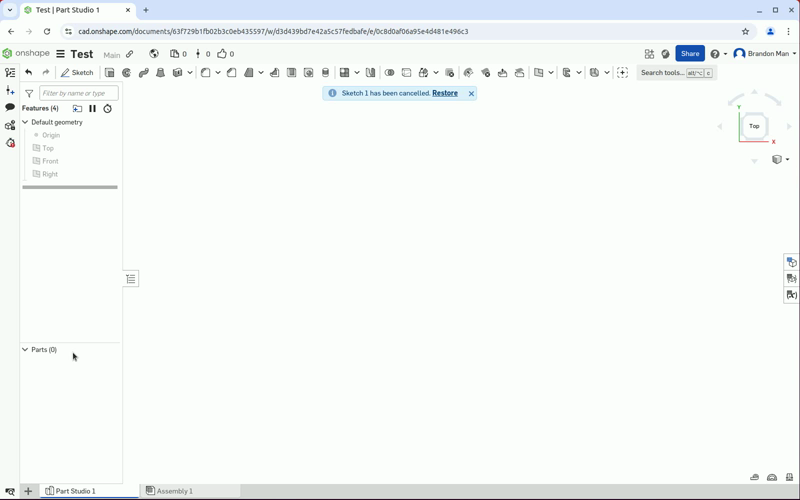
key(space)
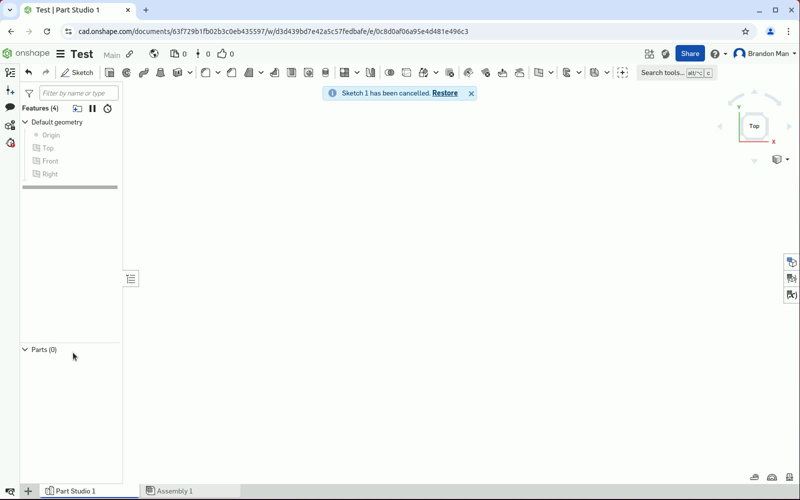
key_down(shift)
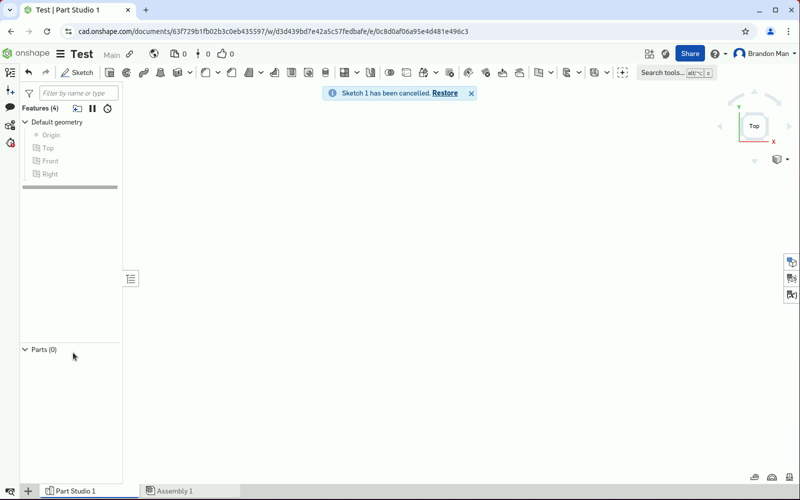
key(up)
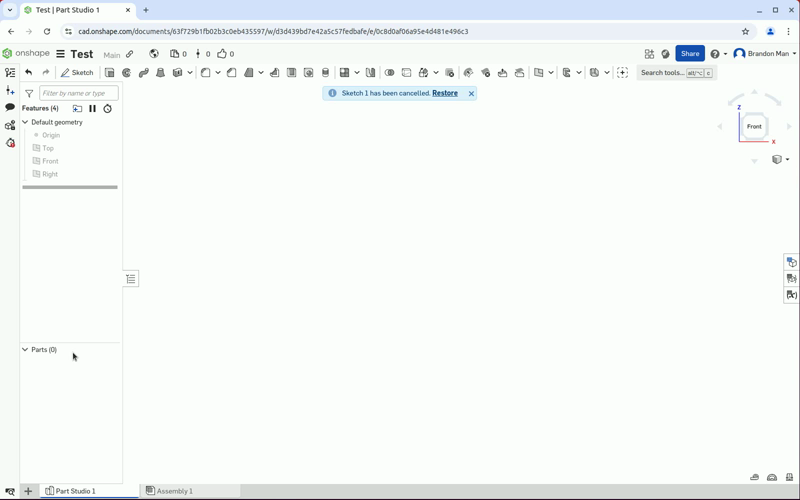
key_up(shift)
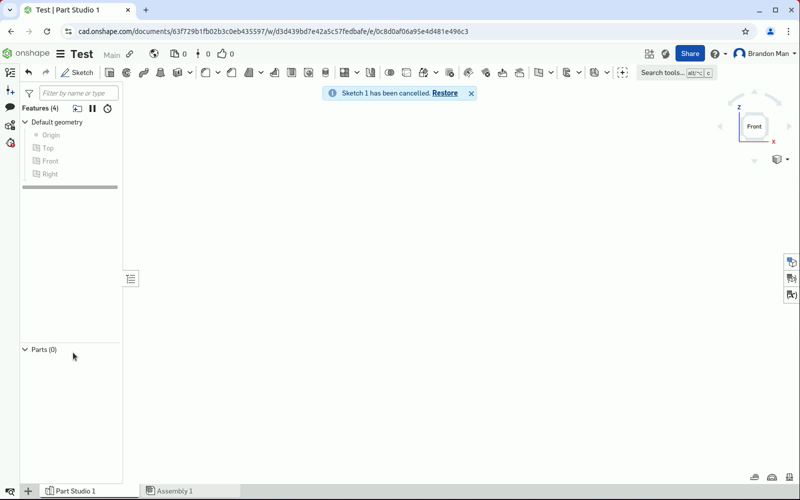
mouse_move(73, 352)
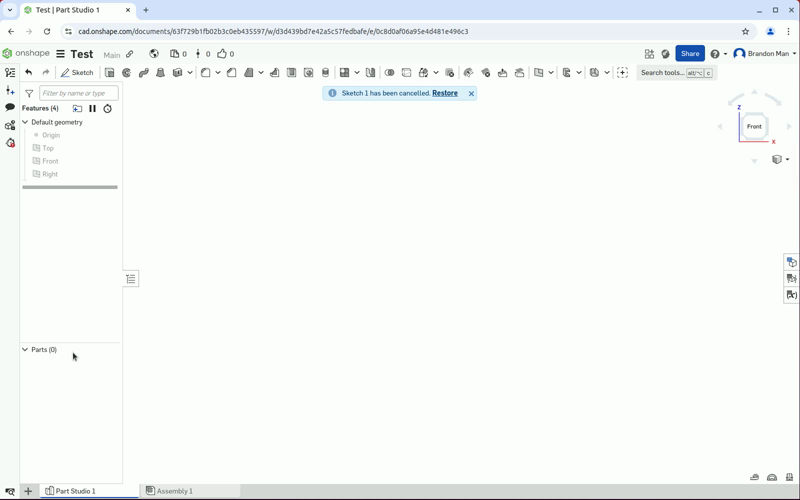
key(shift+y)
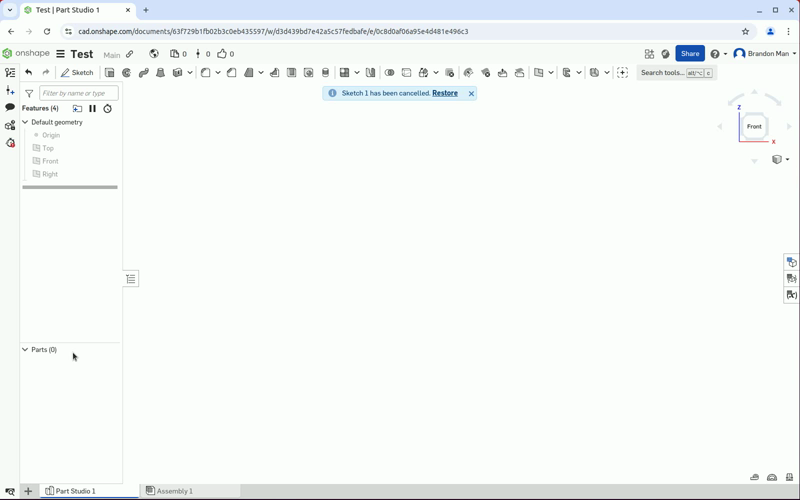
key(shift+s)
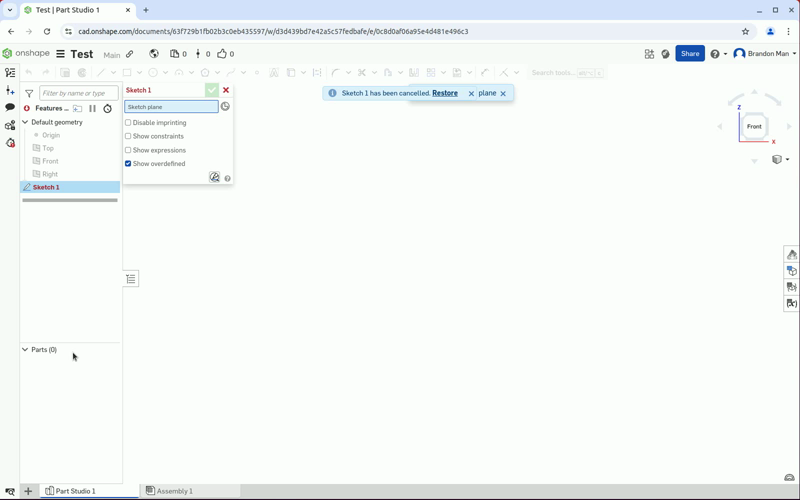
mouse_move(73, 163)
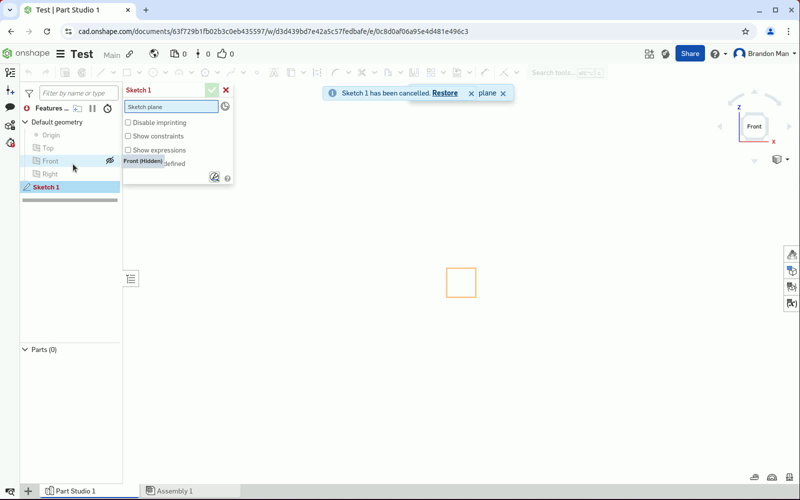
click(73, 163)
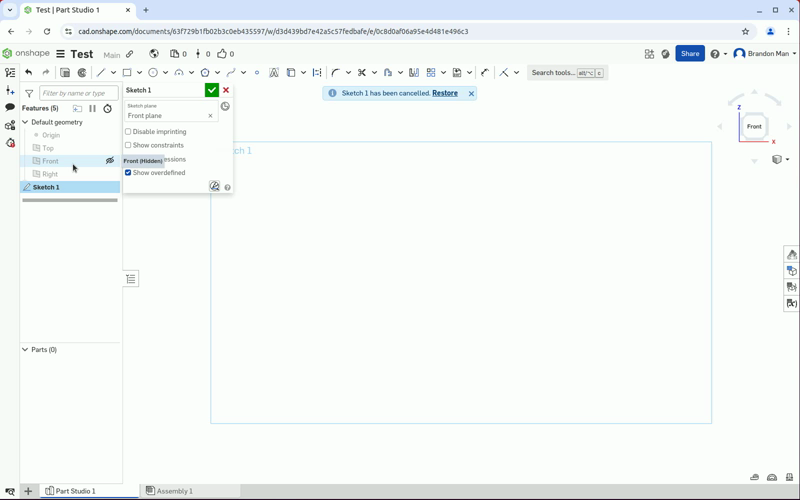
mouse_move(73, 352)
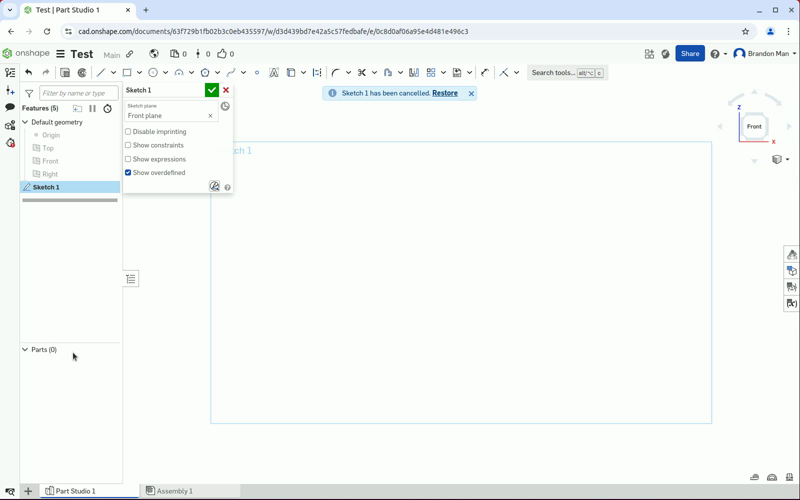
key(y)
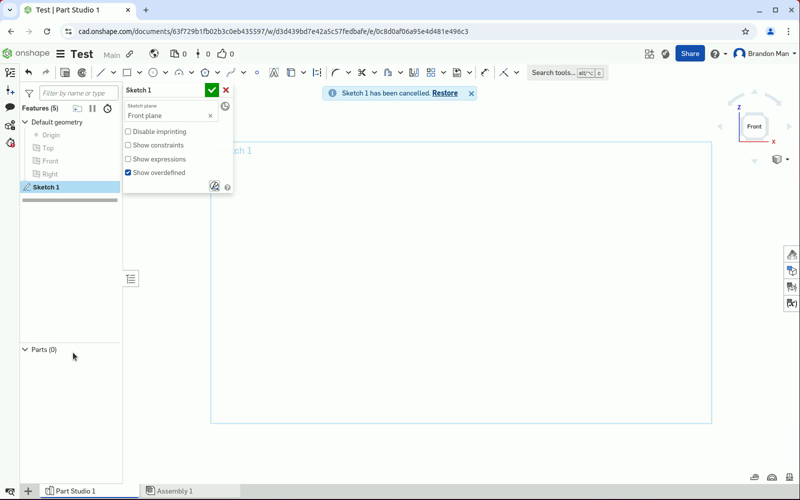
key(l)
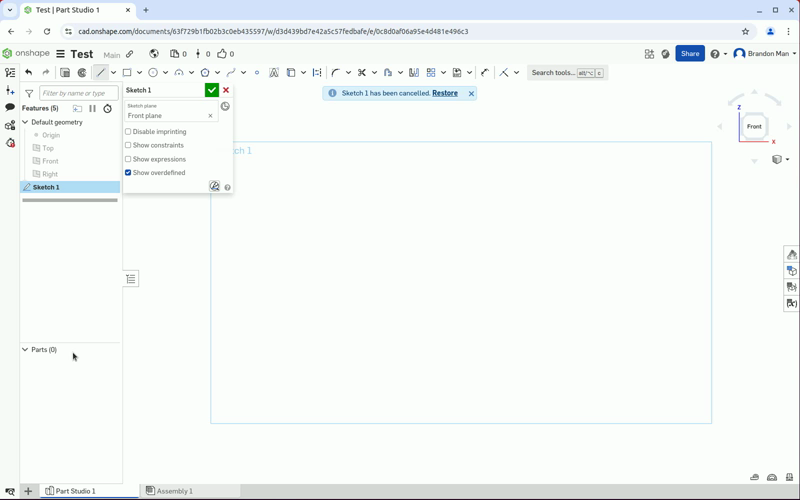
key_down(shift)
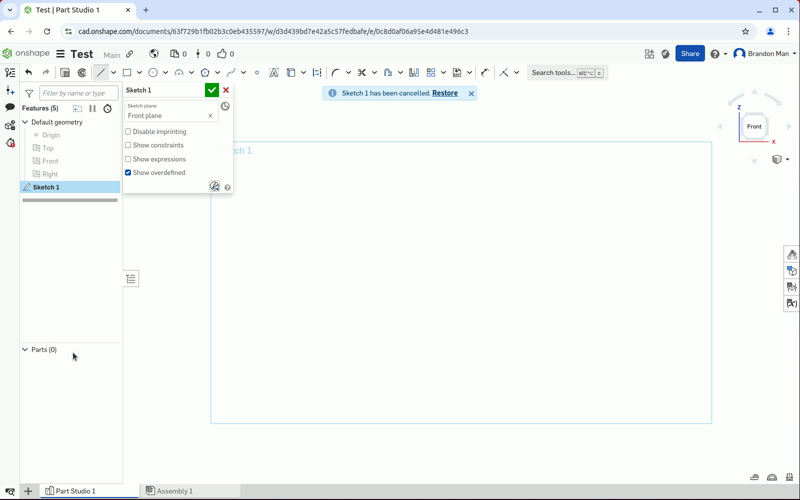
mouse_move(460, 297)
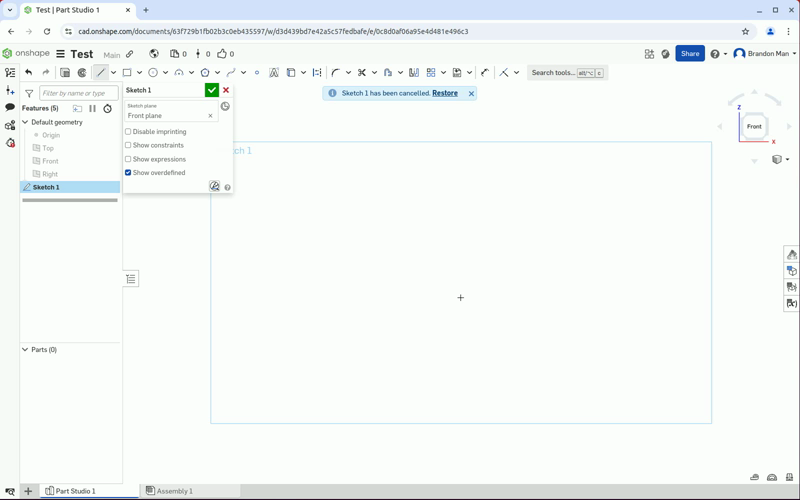
click(460, 297)
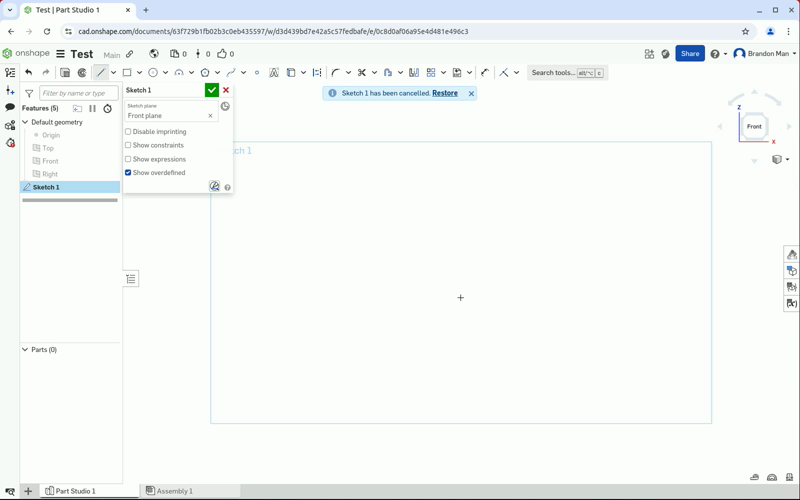
key_up(shift)
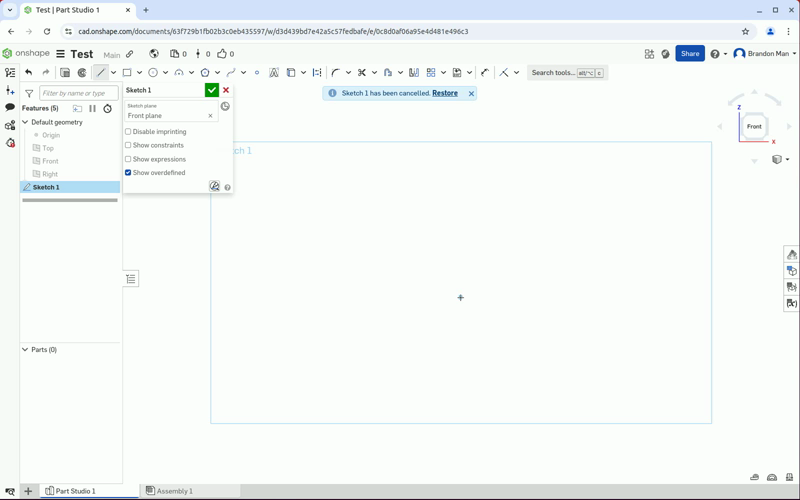
key_down(shift)
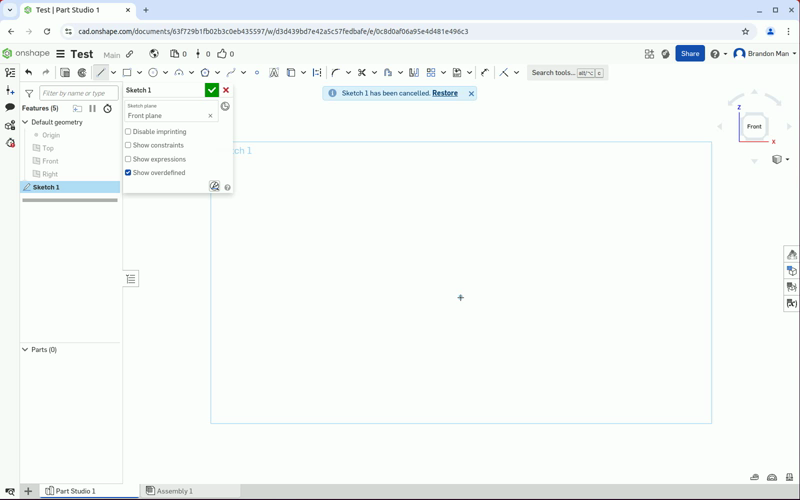
mouse_move(487, 350)
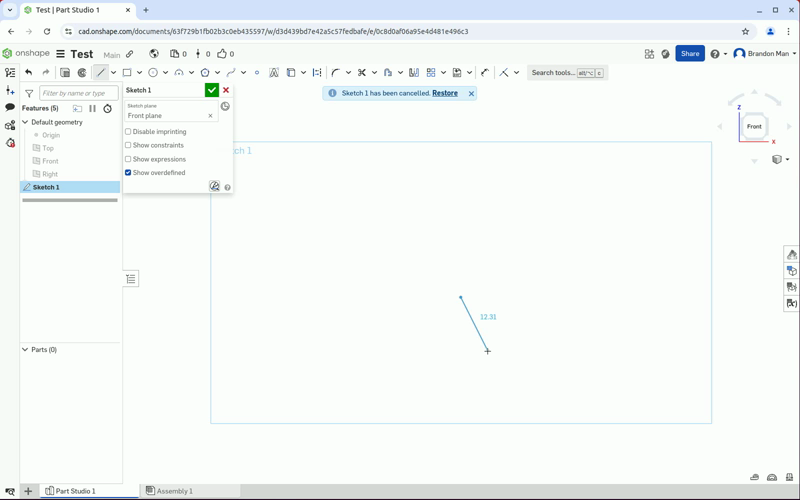
click(487, 350)
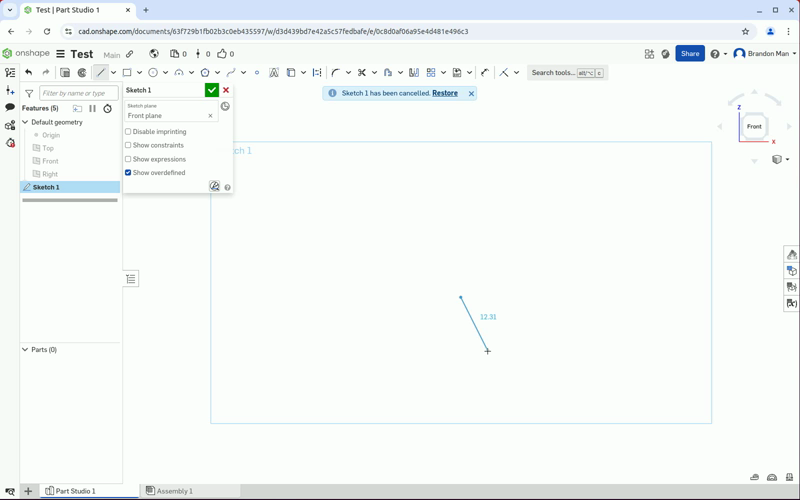
key_up(shift)
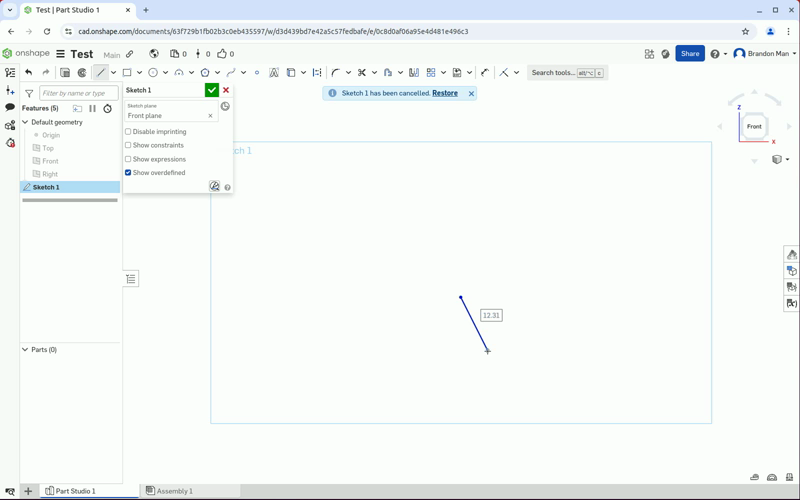
key_down(shift)
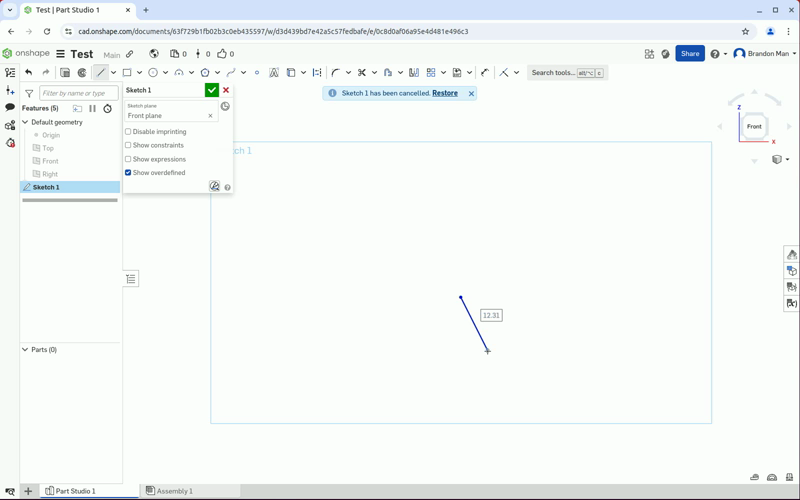
mouse_move(517, 350)
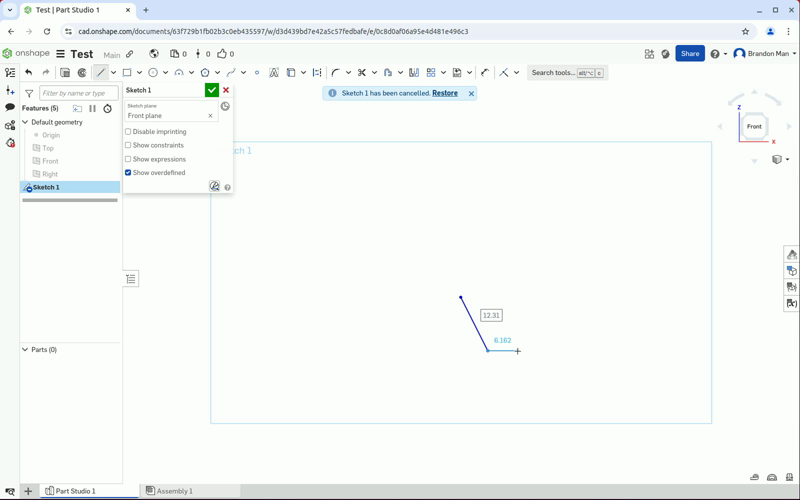
mouse_move(489, 350)
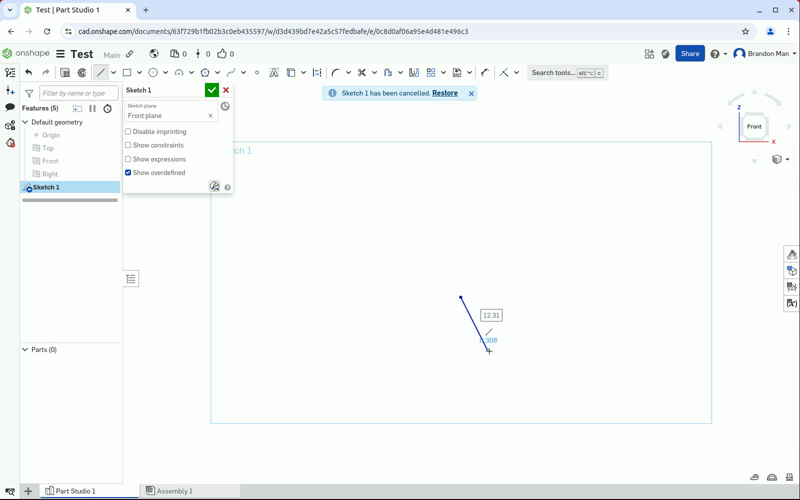
scroll(6)
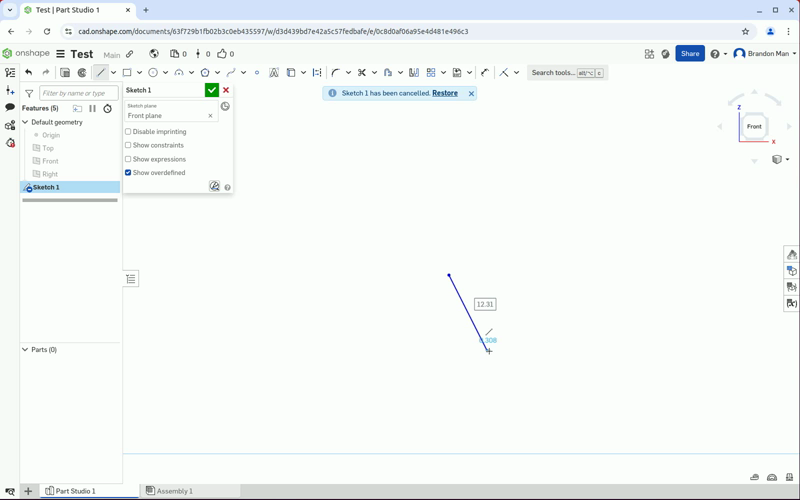
scroll(6)
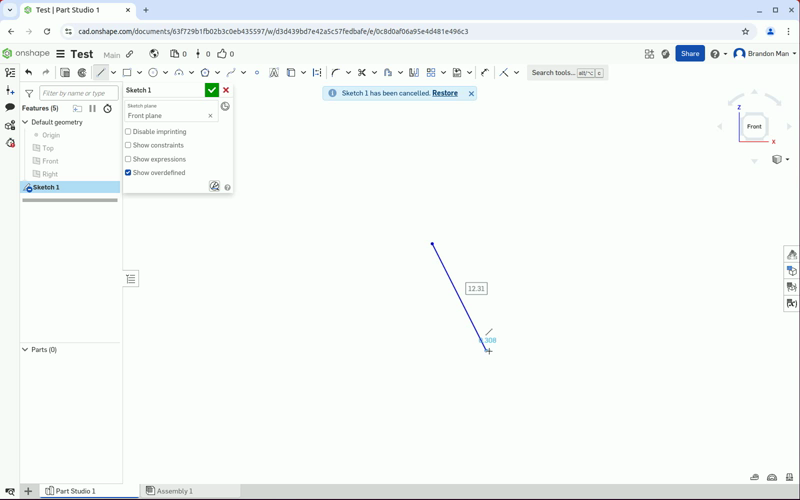
scroll(6)
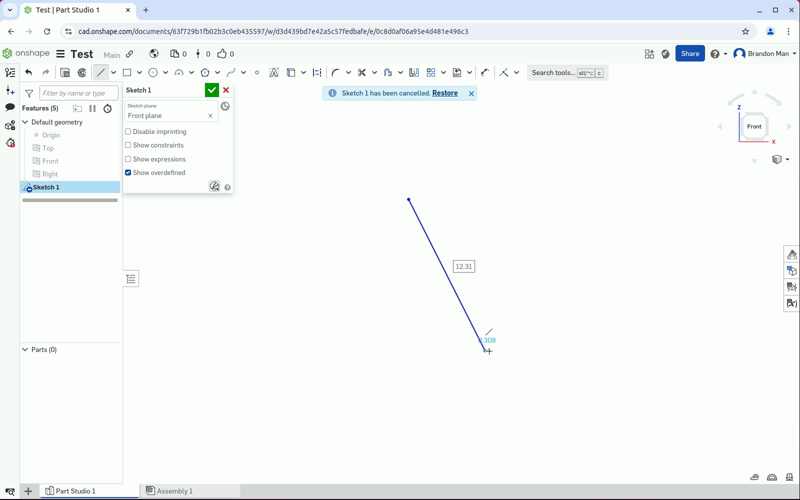
scroll(6)
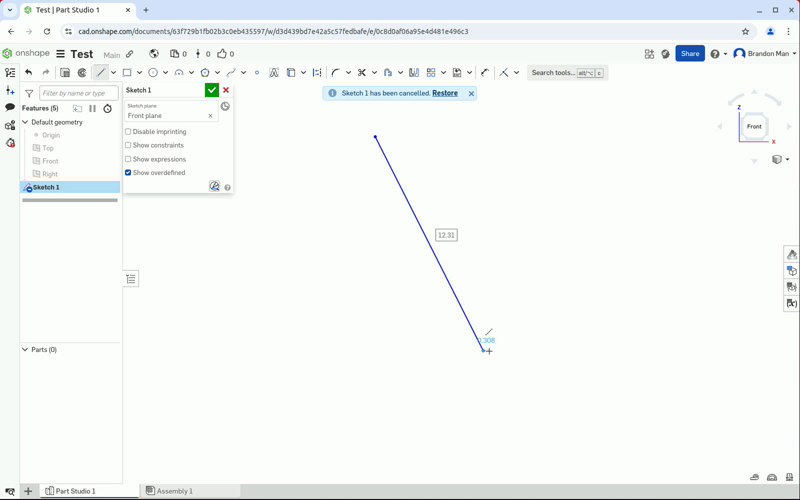
scroll(6)
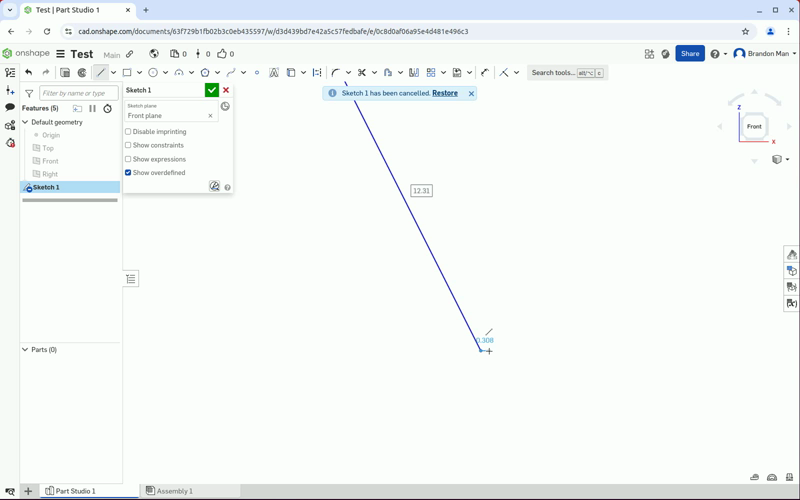
scroll(6)
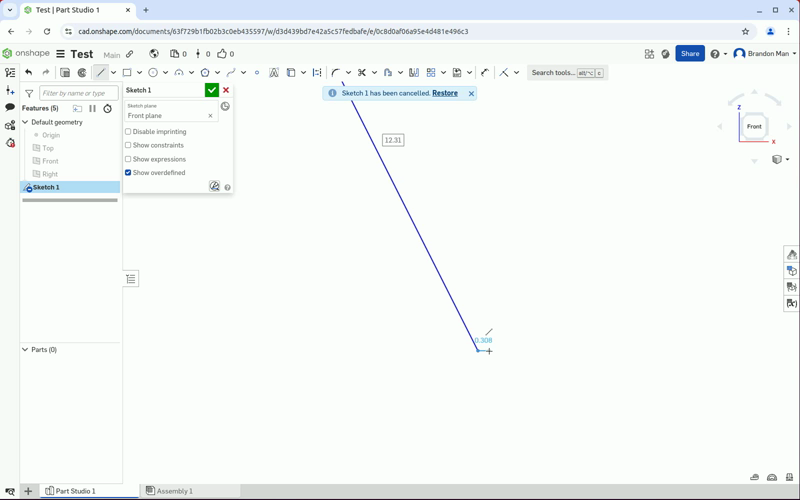
scroll(6)
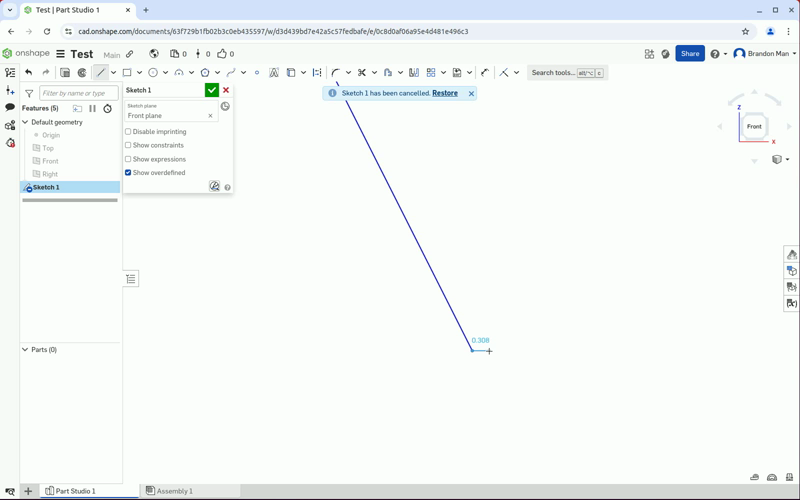
click(489, 350)
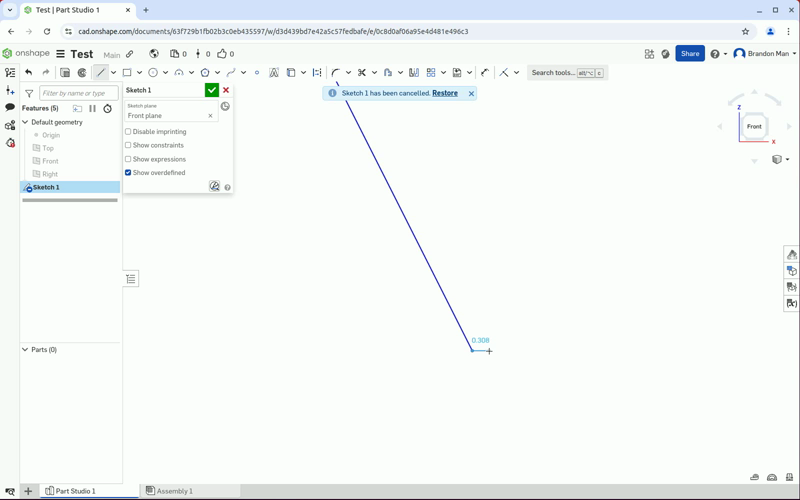
scroll(-6)
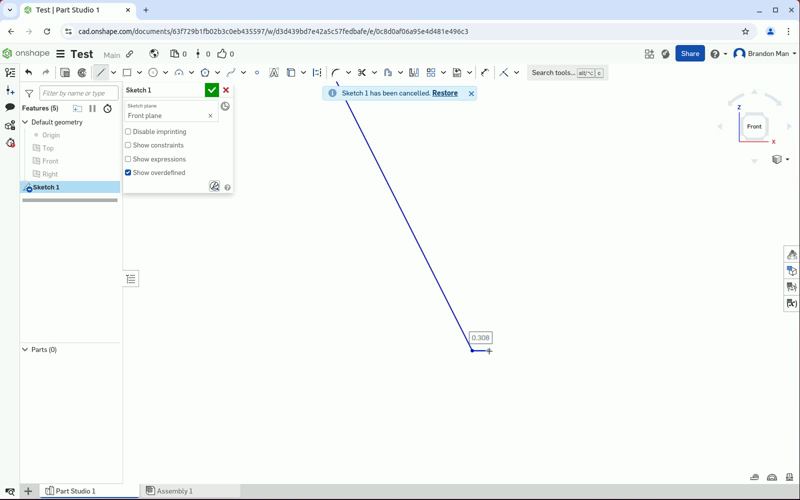
scroll(-6)
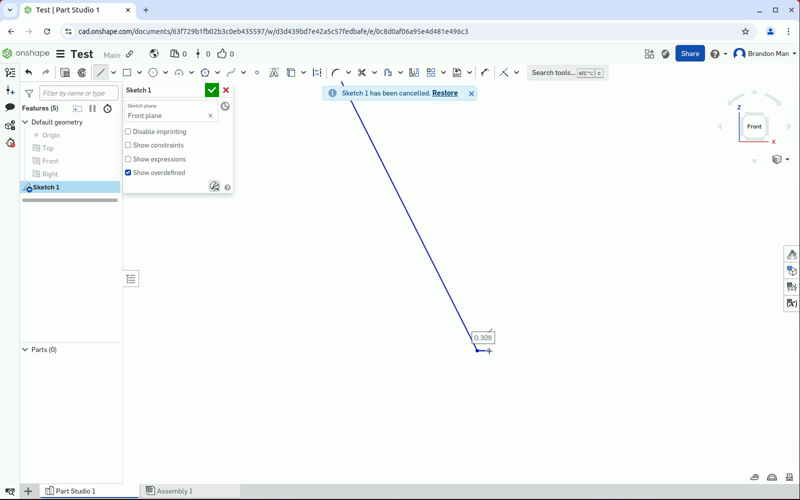
scroll(-6)
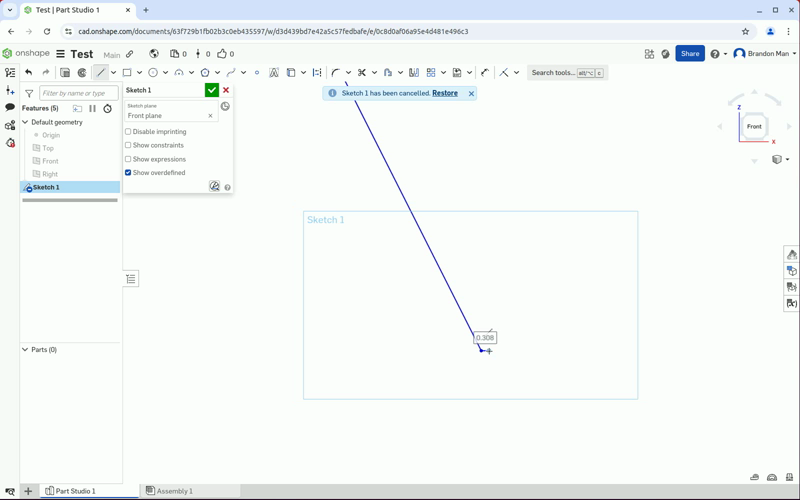
scroll(-6)
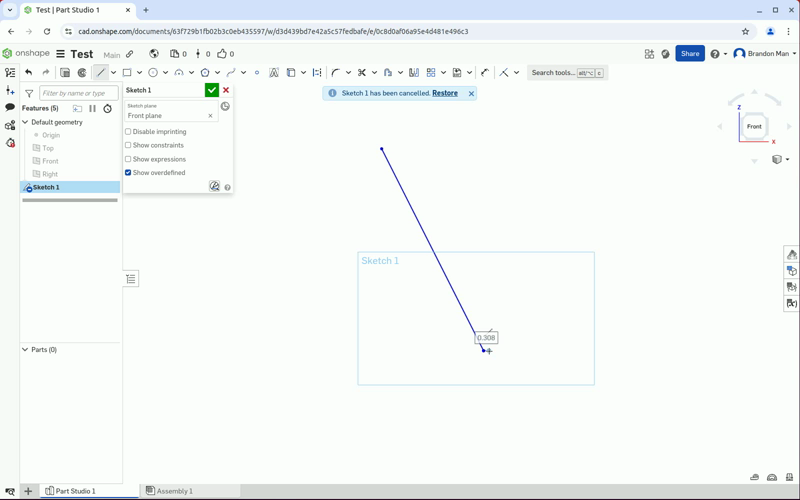
scroll(-6)
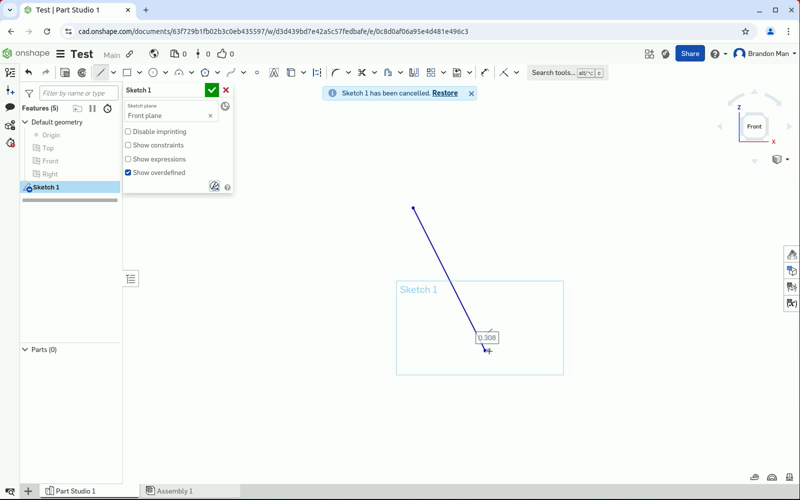
scroll(-6)
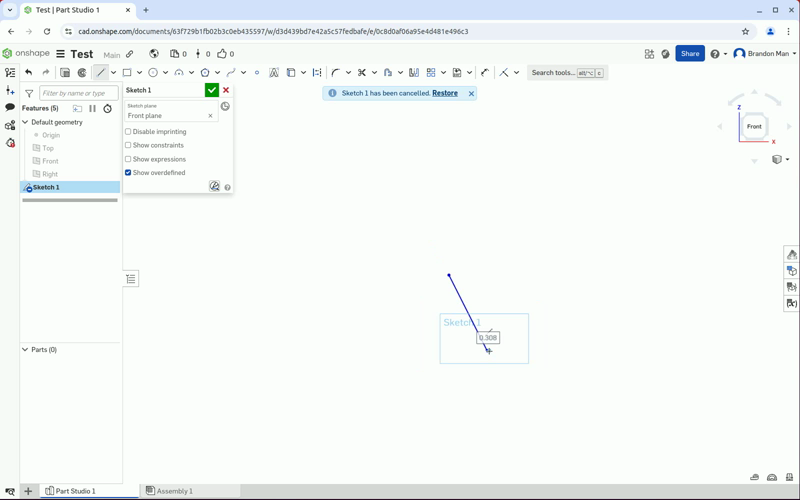
scroll(-6)
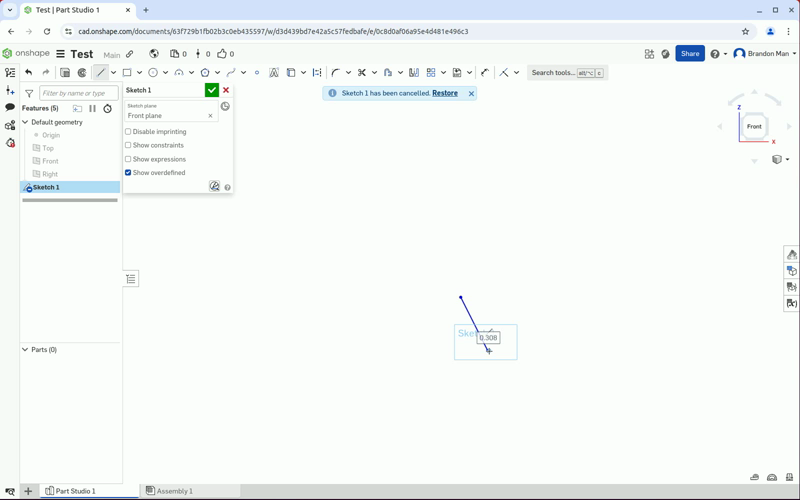
key_up(shift)
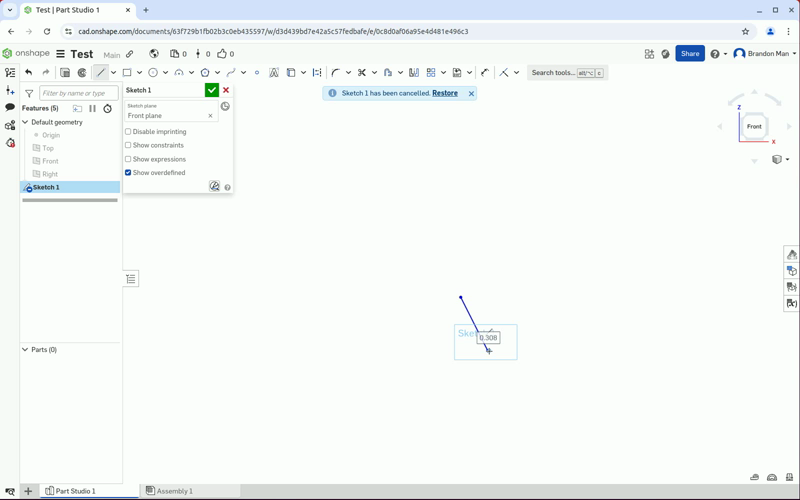
key_down(shift)
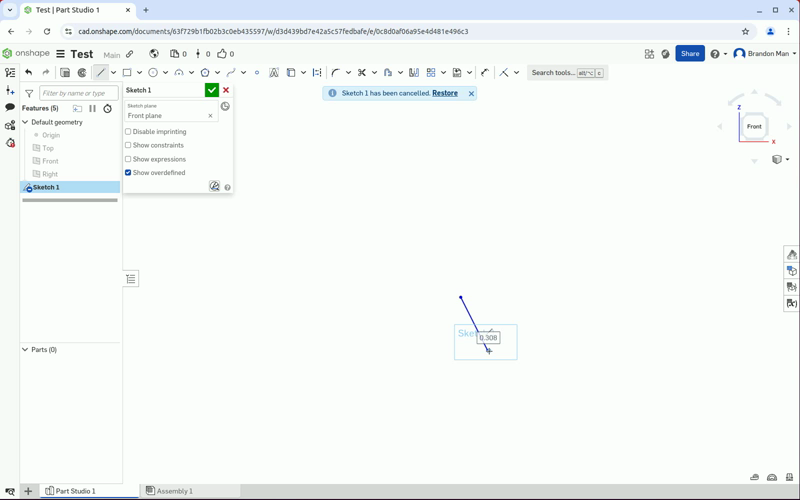
mouse_move(519, 350)
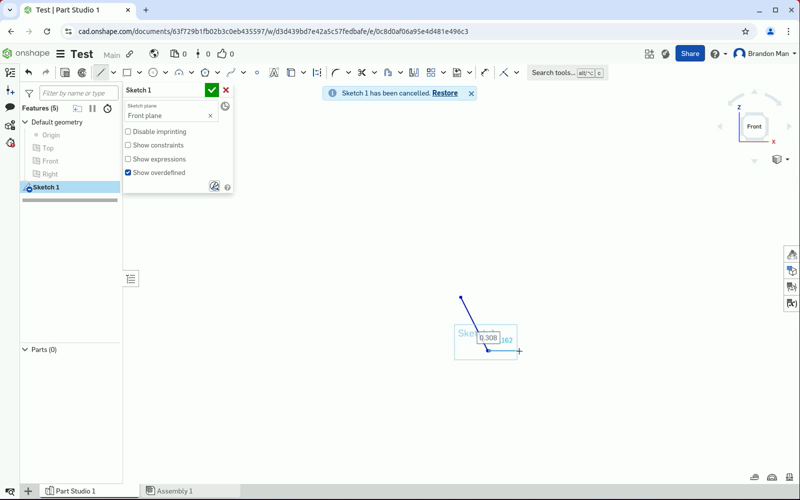
mouse_move(489, 355)
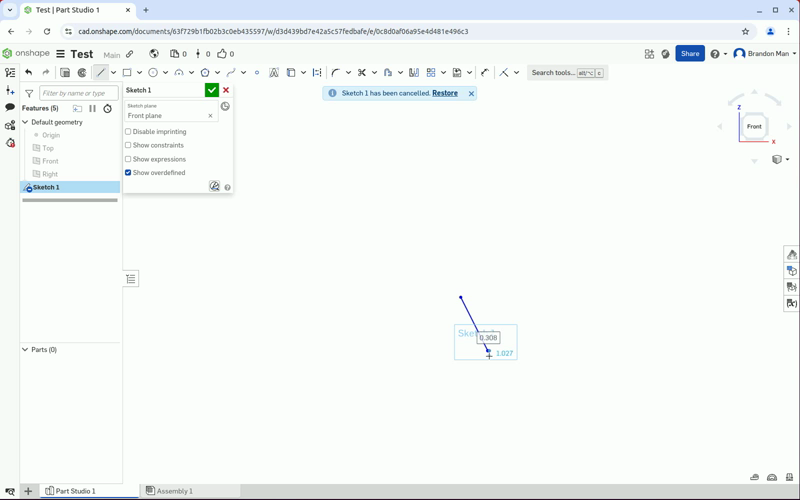
scroll(6)
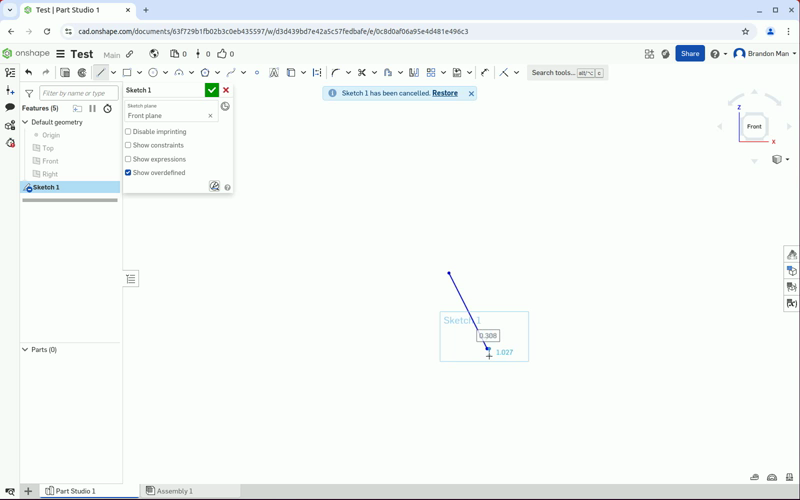
scroll(6)
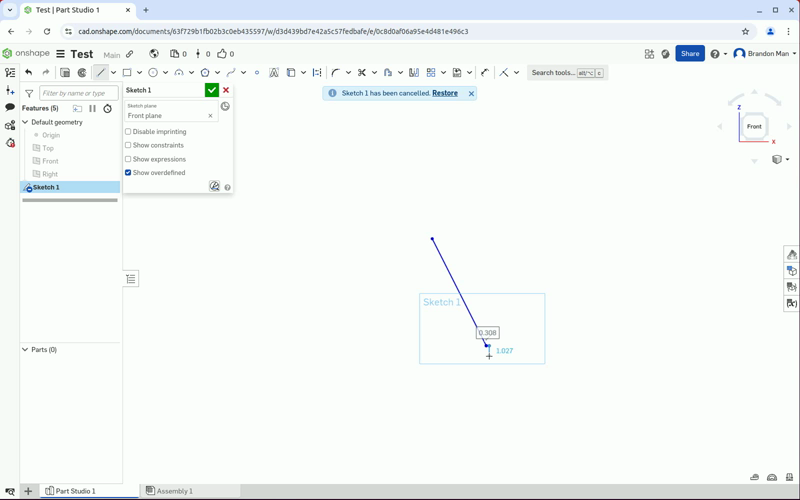
scroll(6)
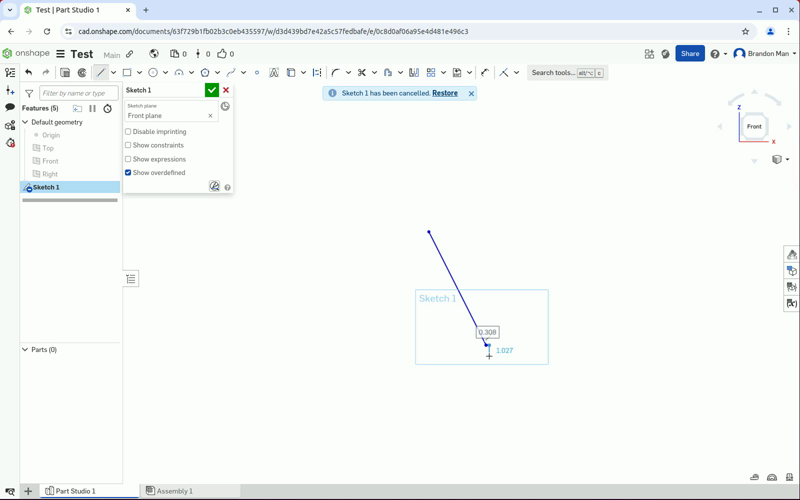
scroll(6)
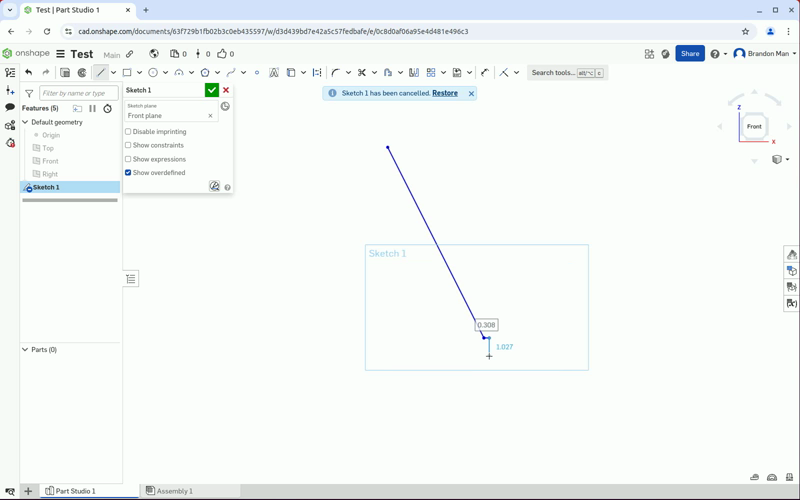
scroll(6)
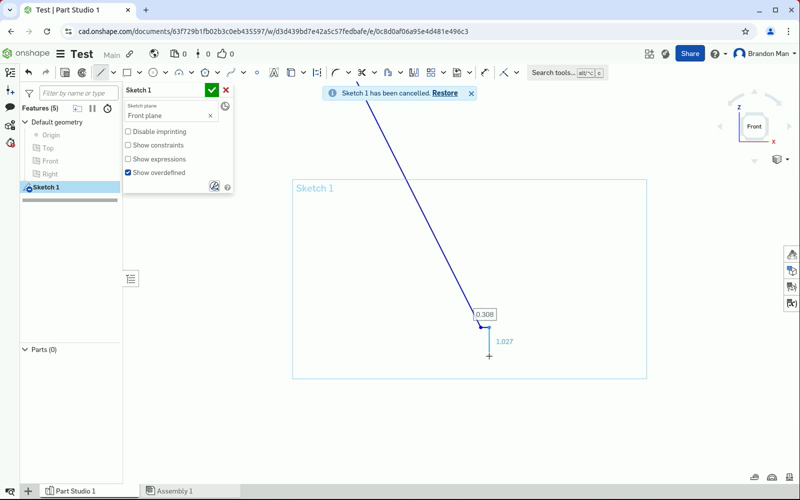
scroll(6)
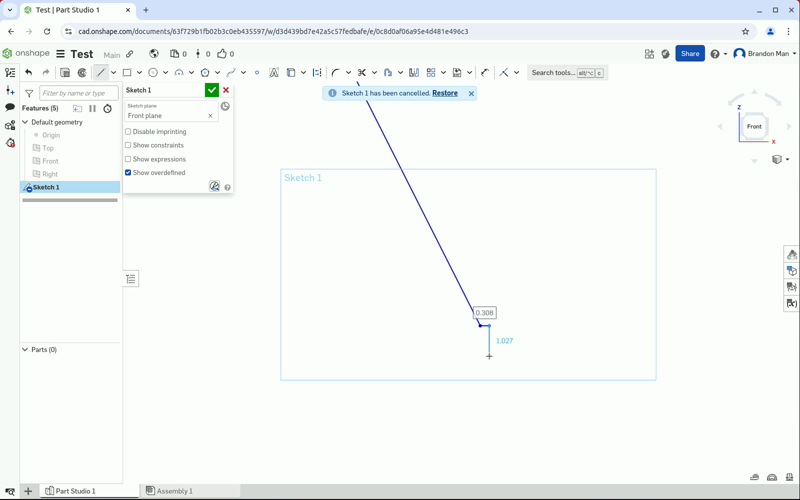
scroll(6)
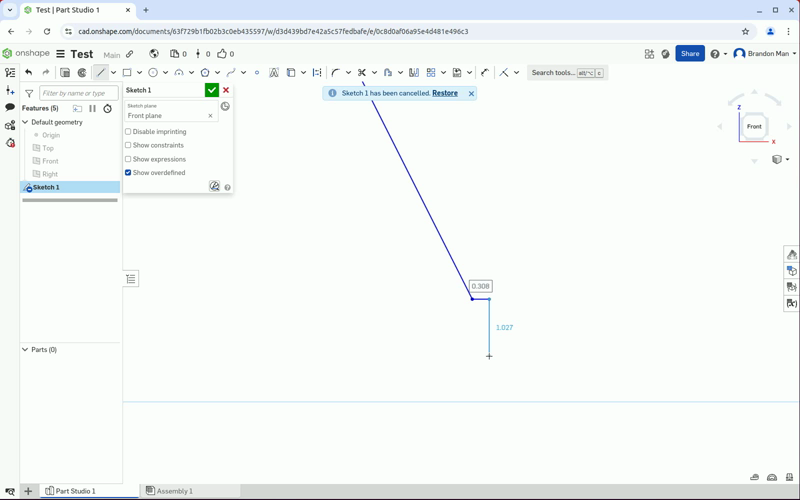
click(489, 355)
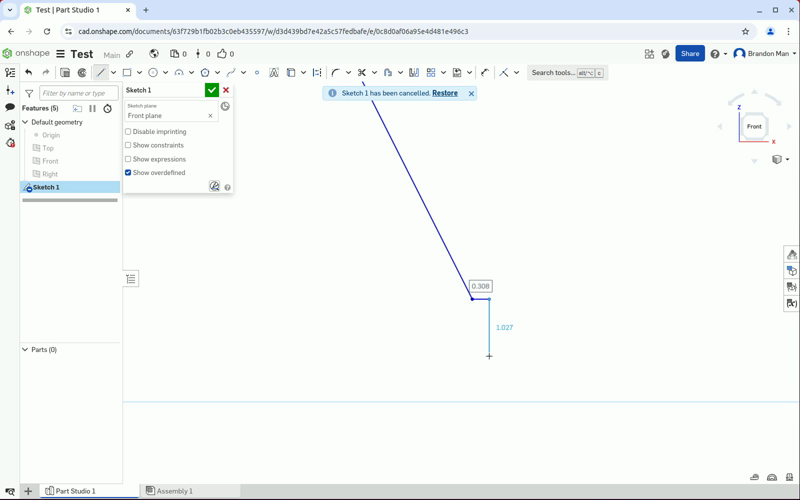
scroll(-6)
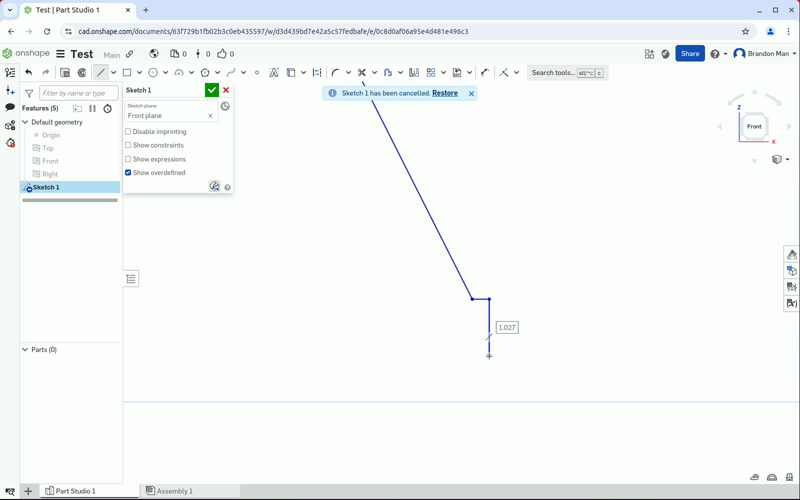
scroll(-6)
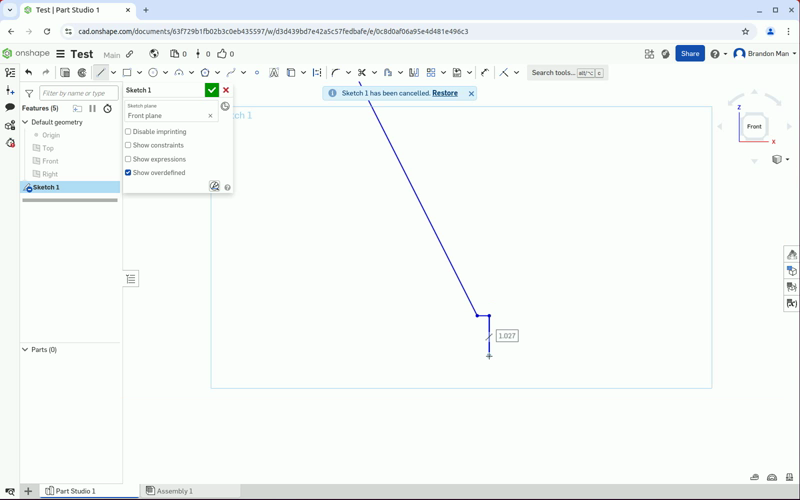
scroll(-6)
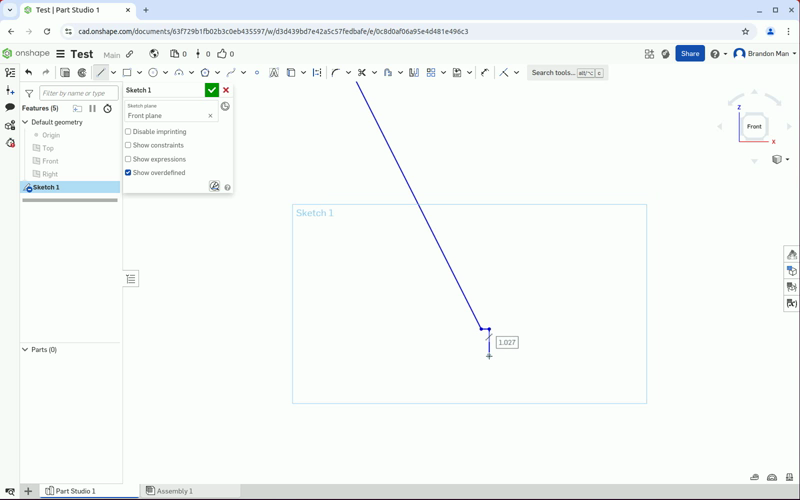
scroll(-6)
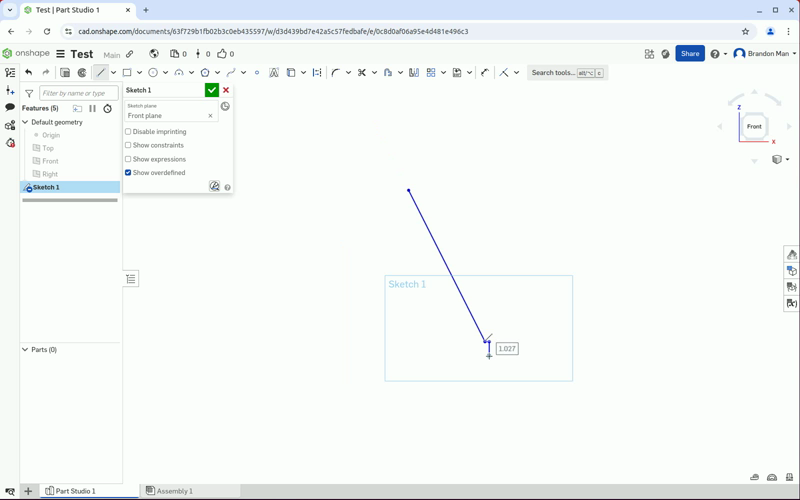
scroll(-6)
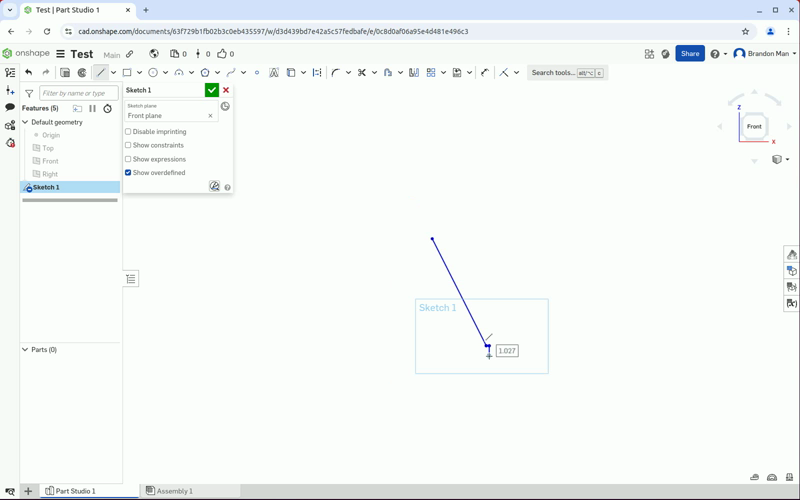
scroll(-6)
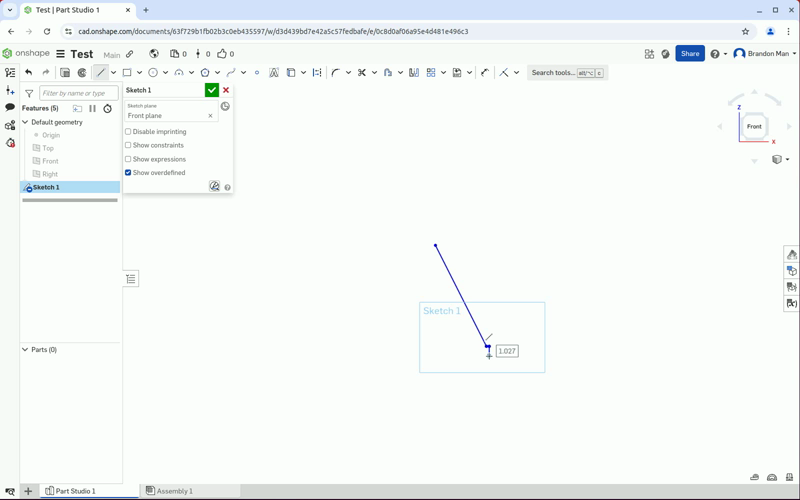
scroll(-6)
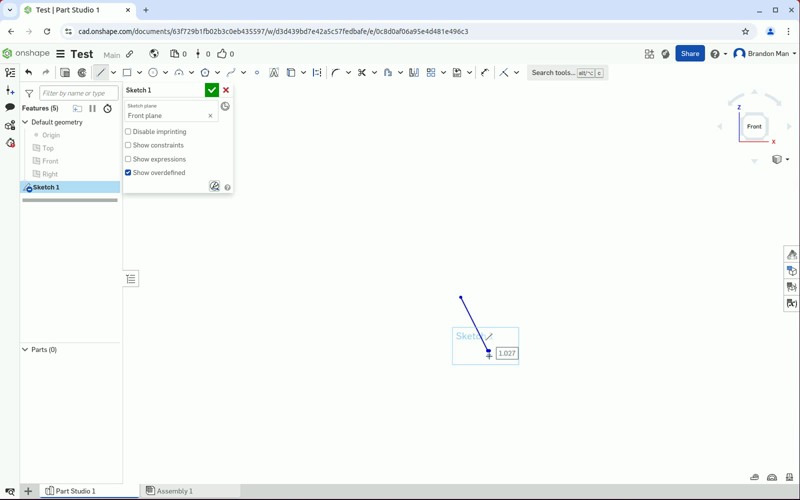
key_up(shift)
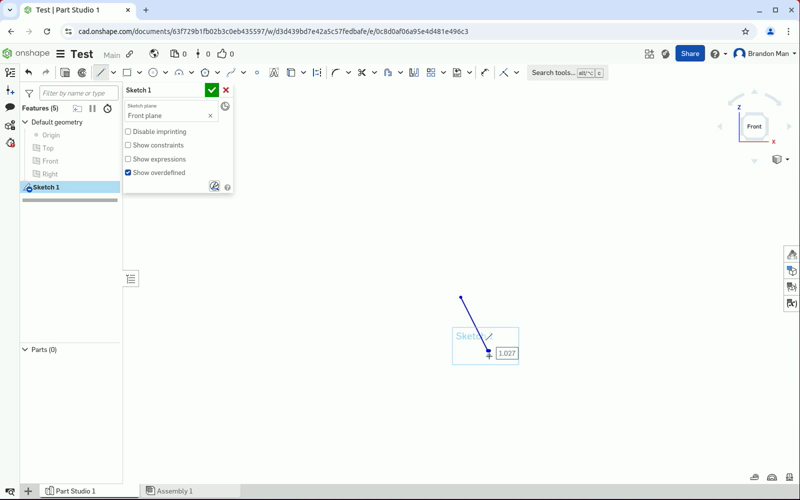
key_down(shift)
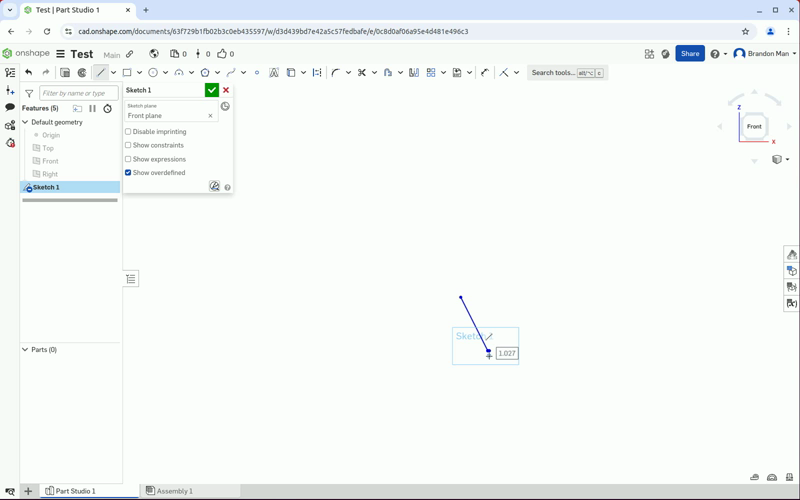
mouse_move(519, 355)
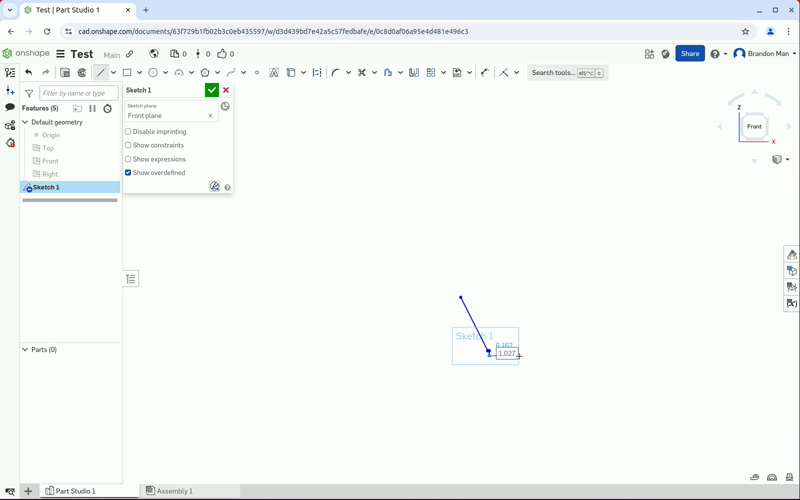
mouse_move(500, 379)
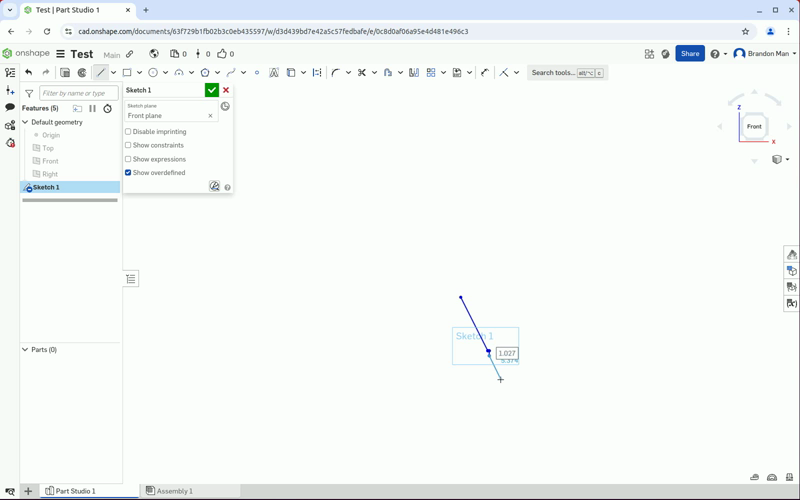
click(500, 379)
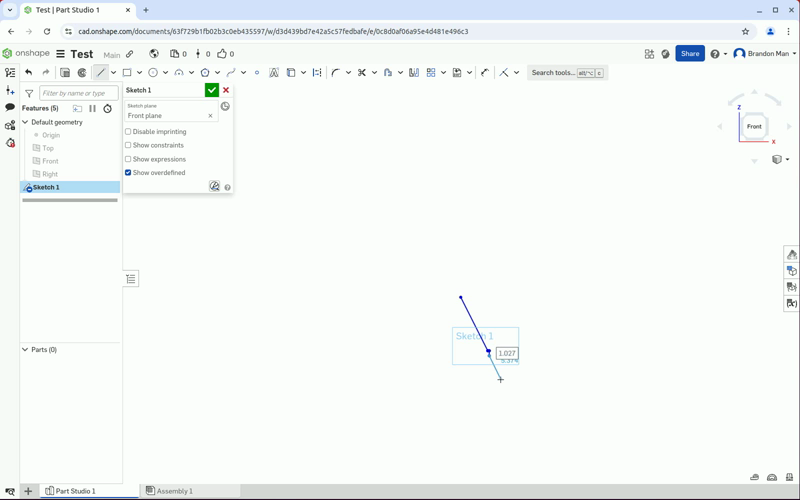
key_up(shift)
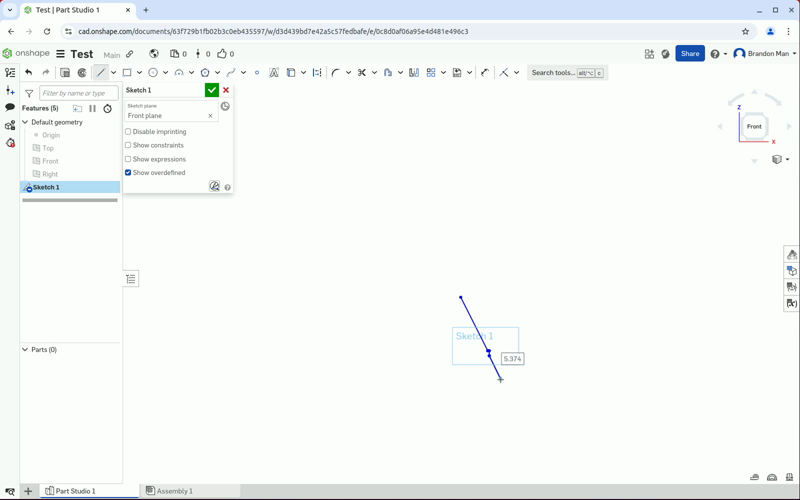
key_down(shift)
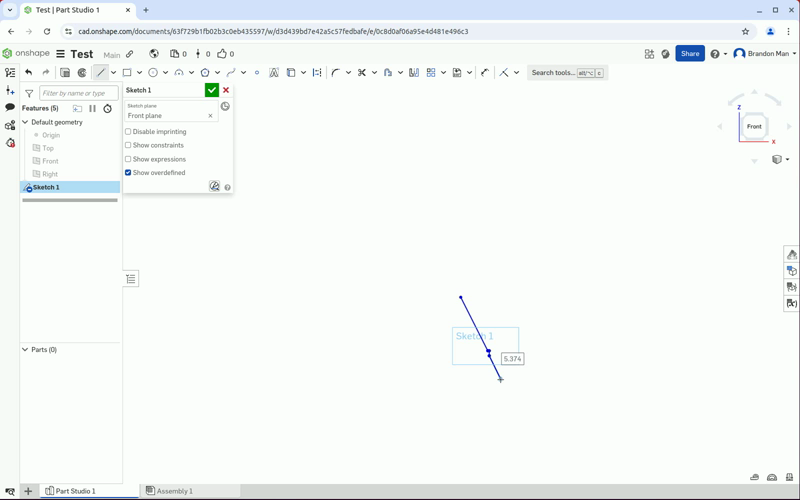
mouse_move(530, 379)
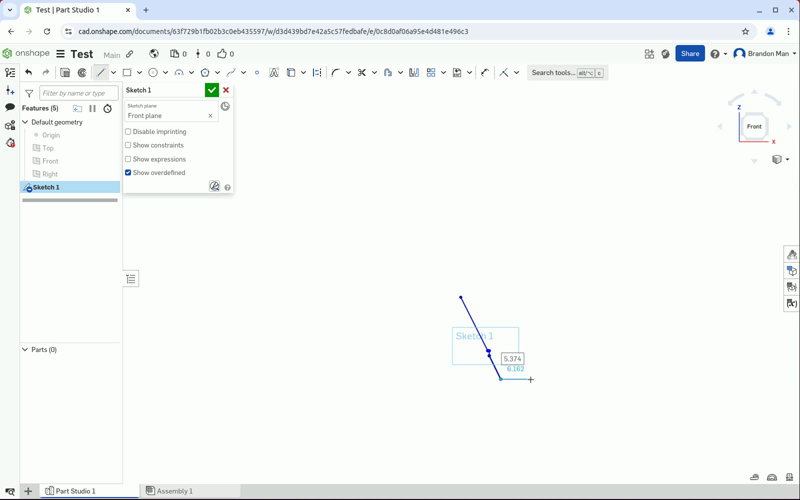
mouse_move(503, 379)
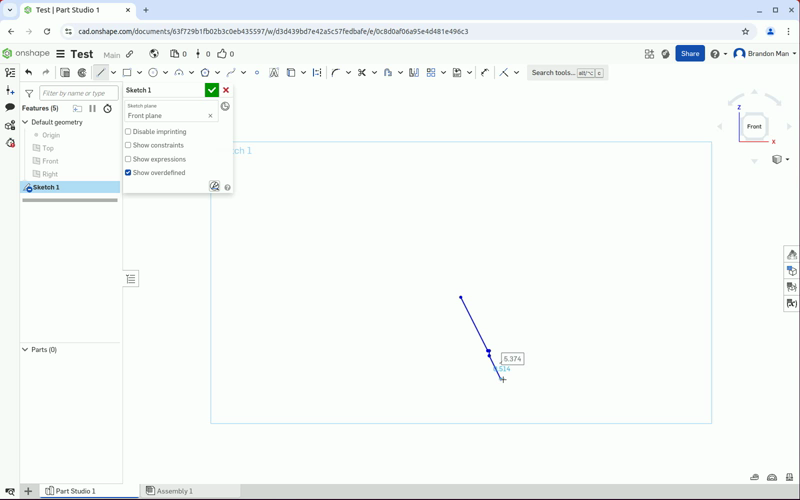
scroll(6)
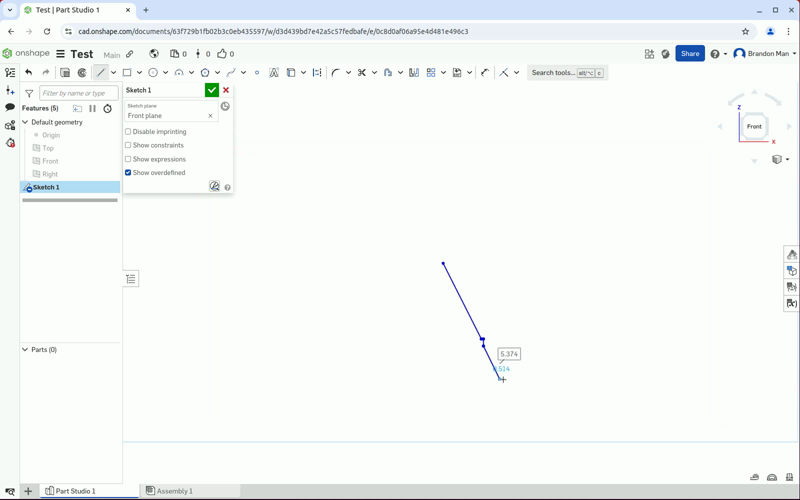
scroll(6)
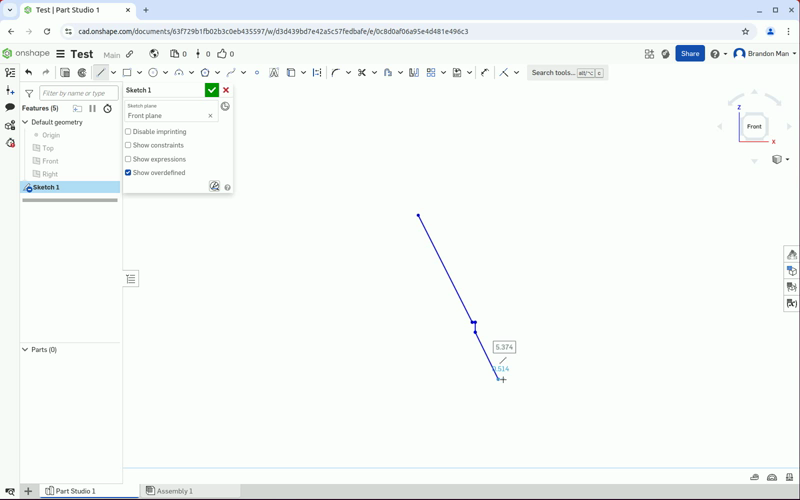
scroll(6)
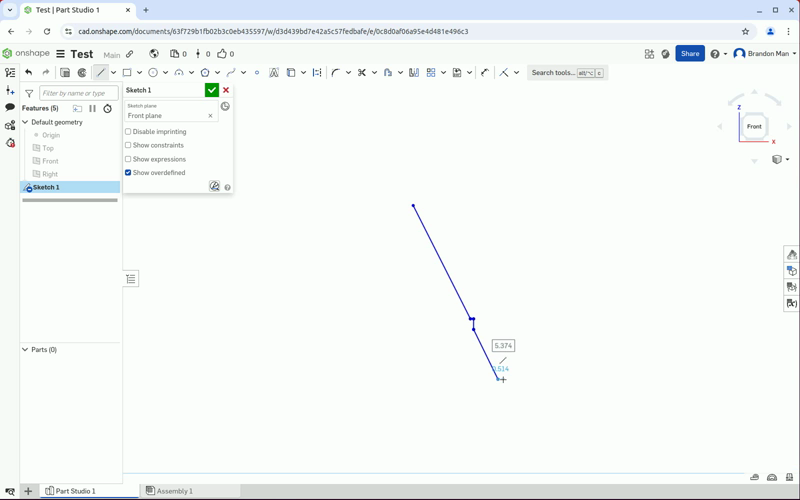
scroll(6)
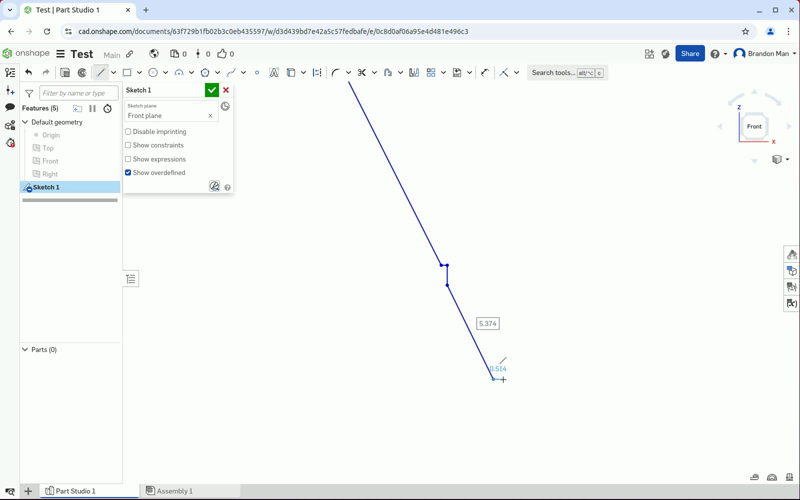
scroll(6)
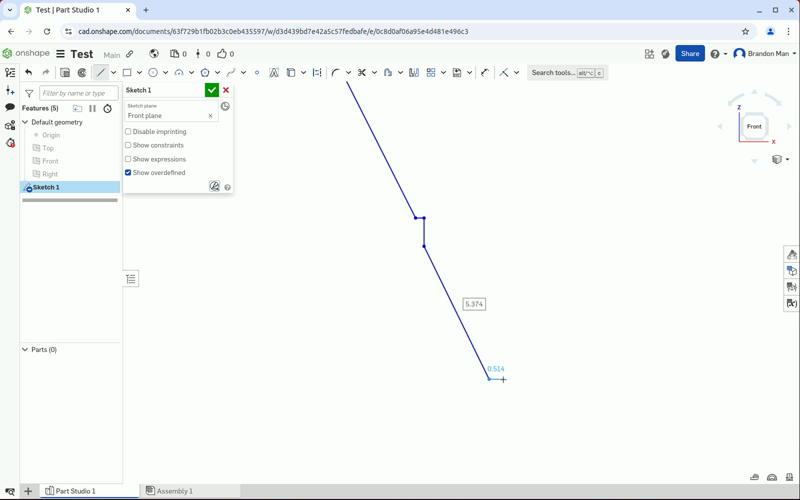
scroll(6)
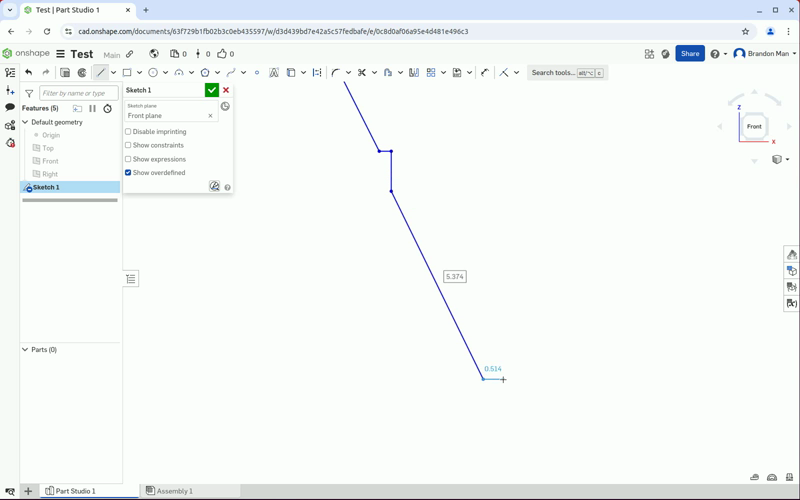
scroll(6)
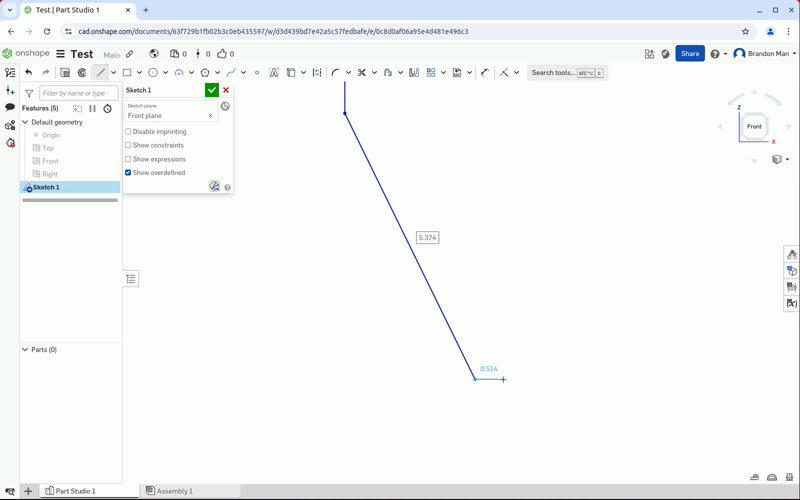
click(503, 379)
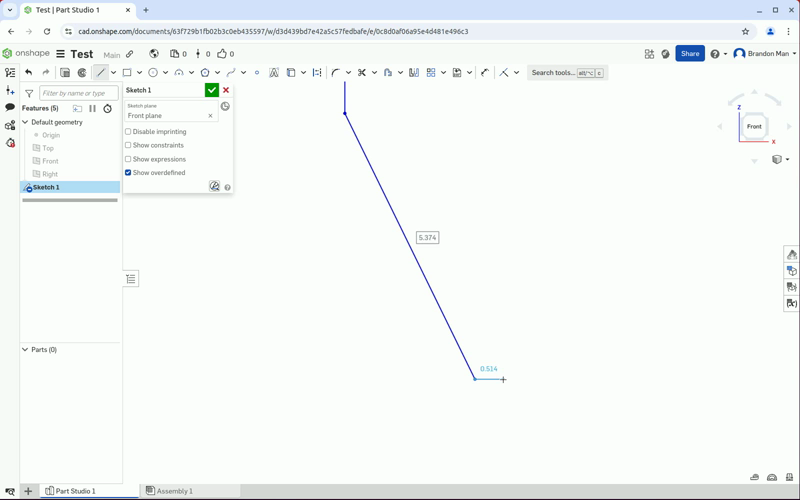
scroll(-6)
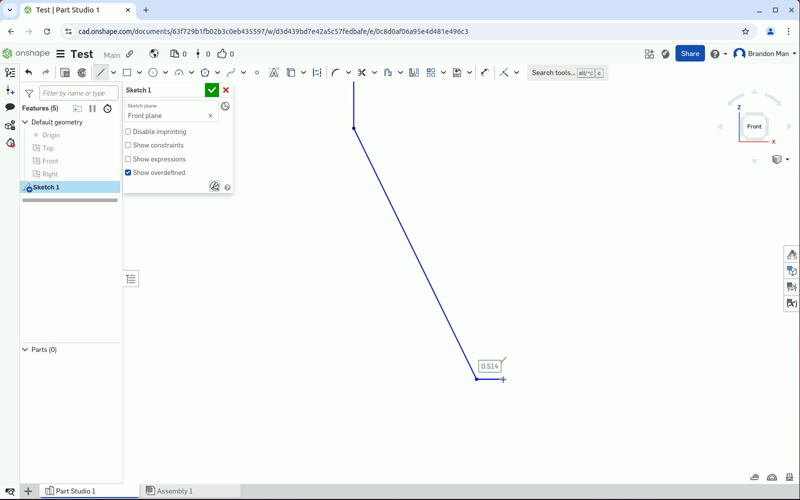
scroll(-6)
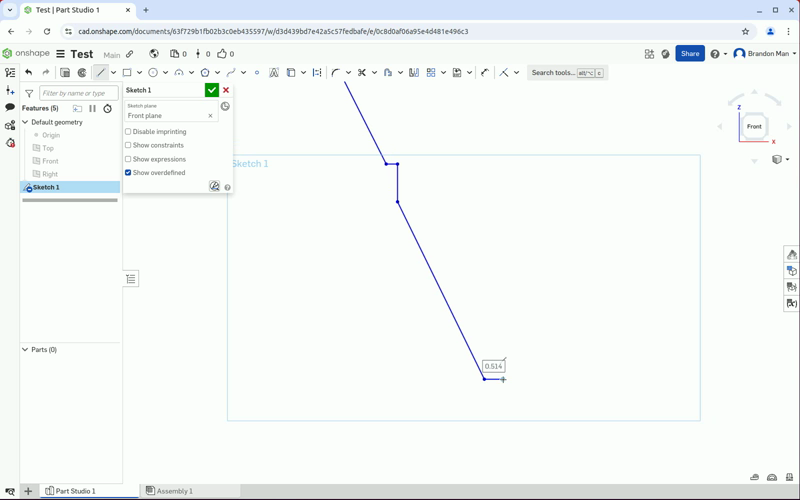
scroll(-6)
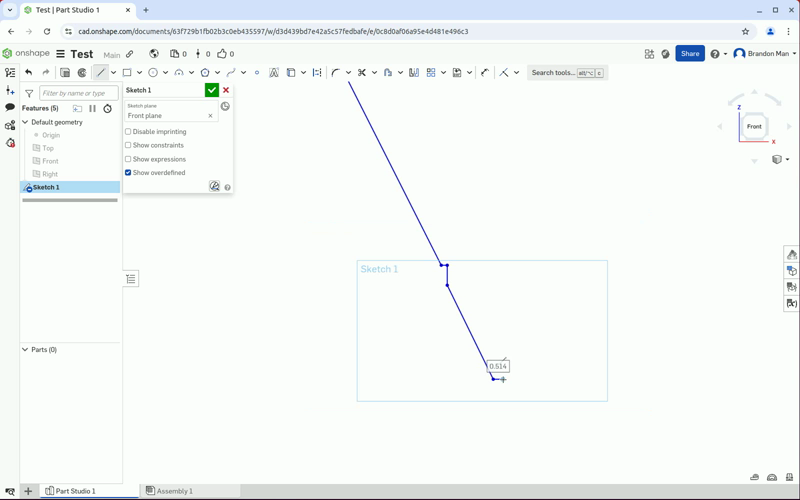
scroll(-6)
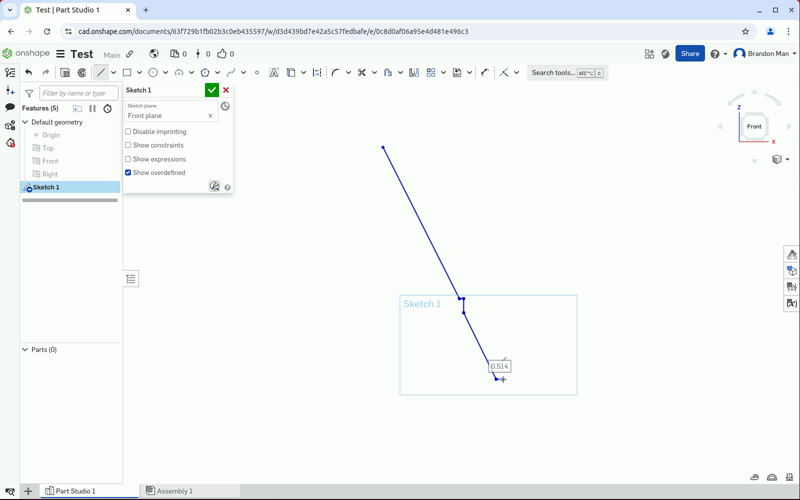
scroll(-6)
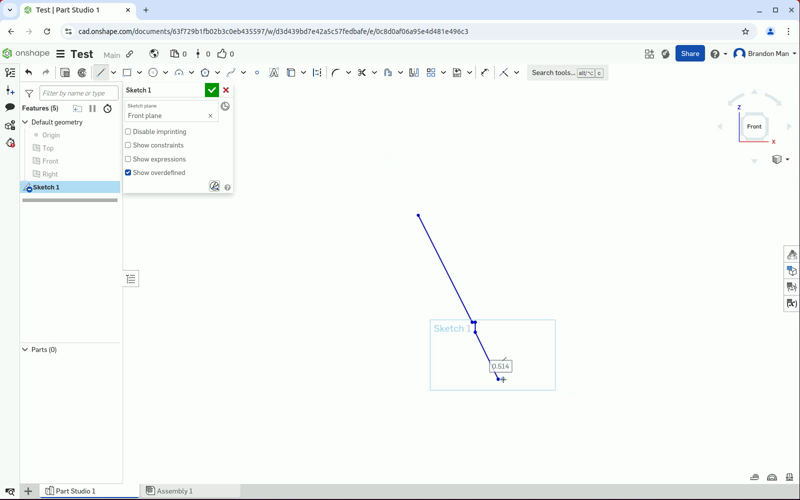
scroll(-6)
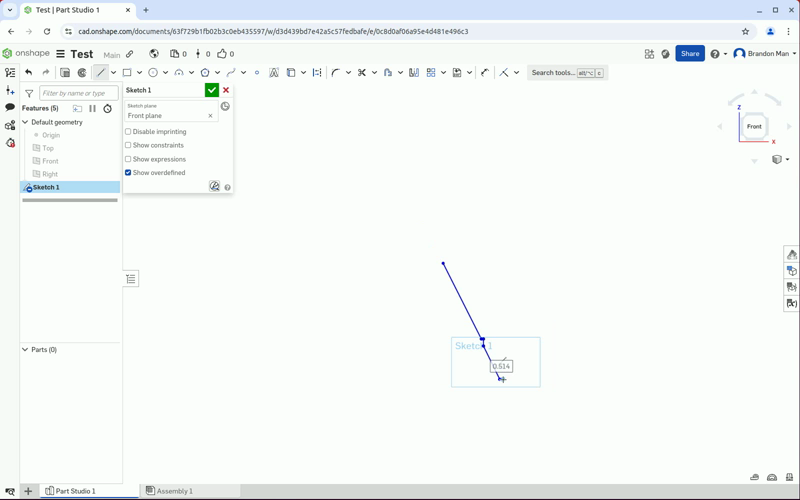
scroll(-6)
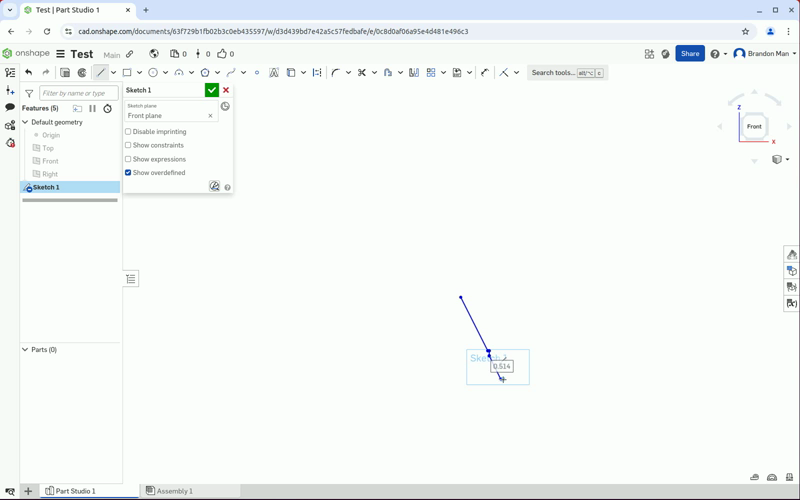
key_up(shift)
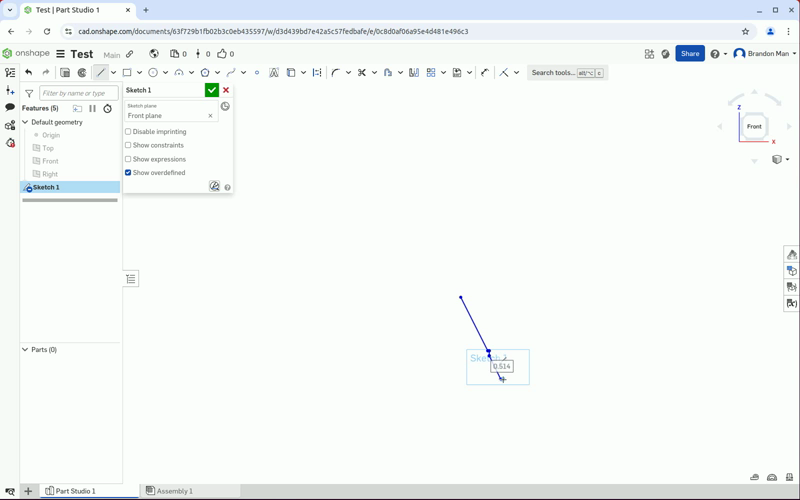
key_down(shift)
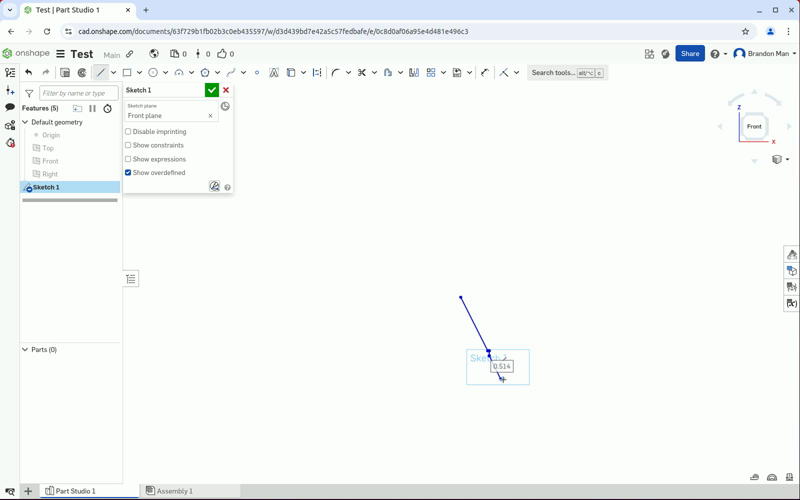
mouse_move(533, 379)
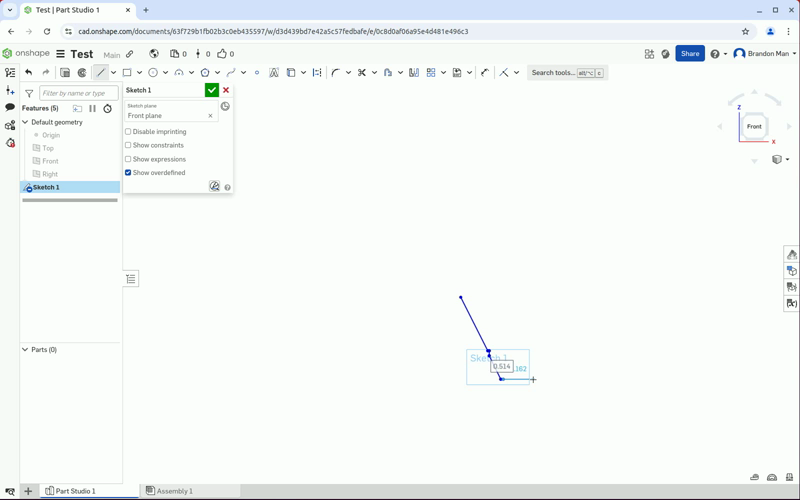
mouse_move(503, 369)
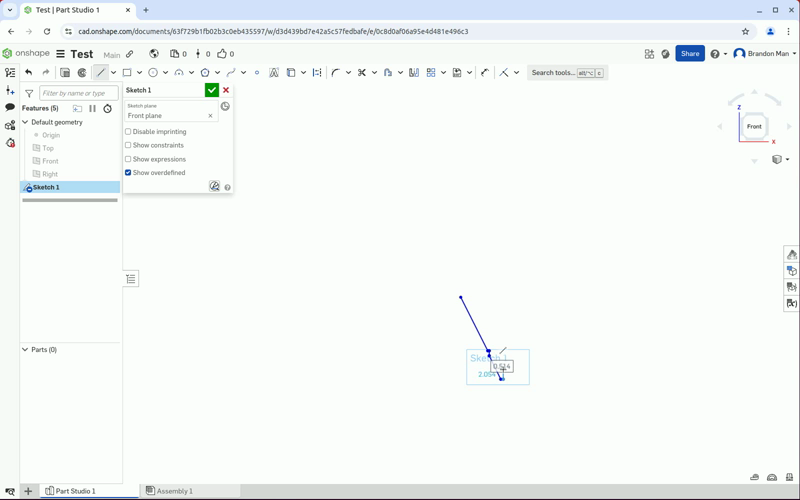
click(503, 369)
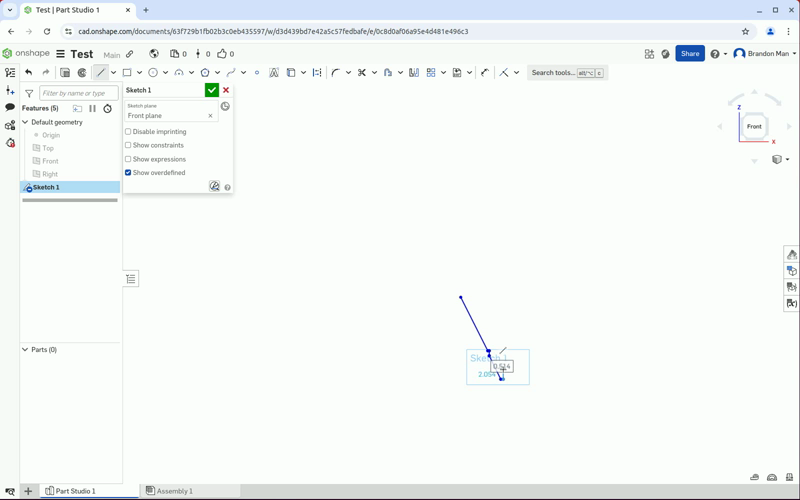
key_up(shift)
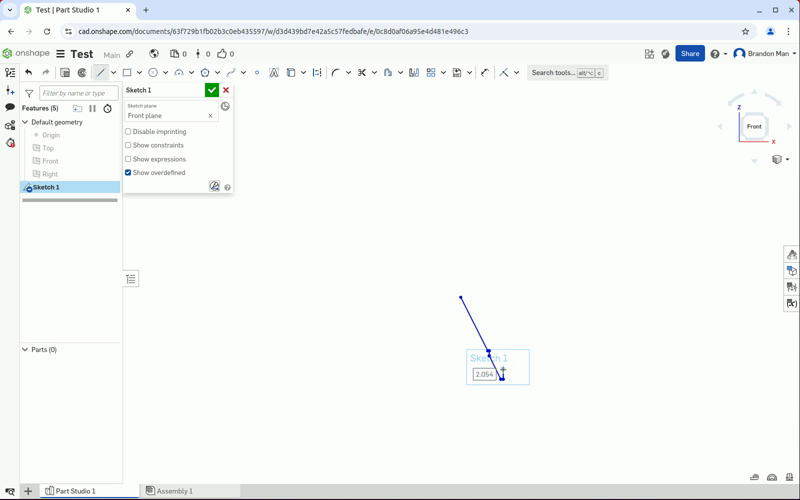
key_down(shift)
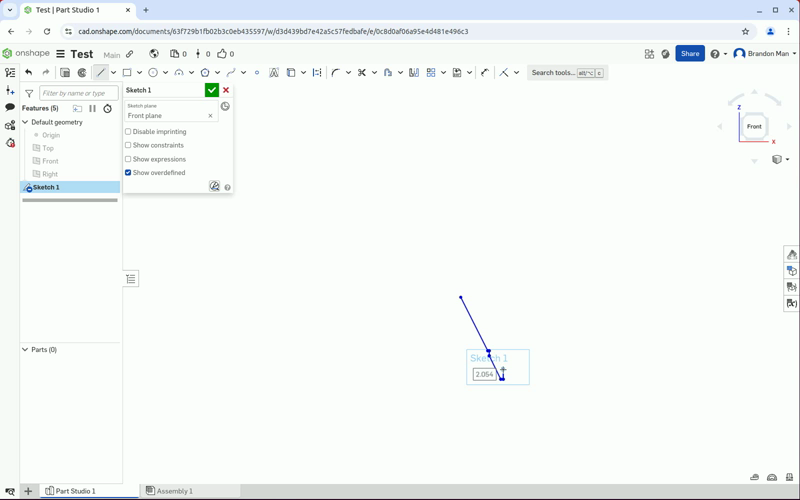
mouse_move(460, 283)
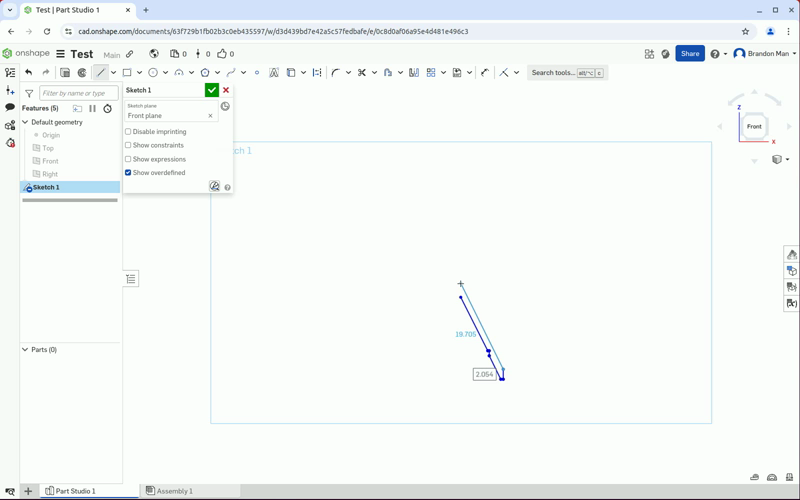
click(460, 283)
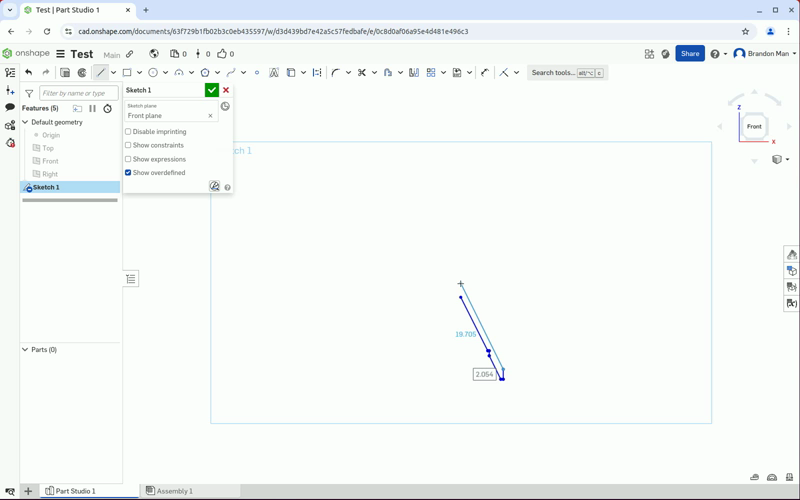
key_up(shift)
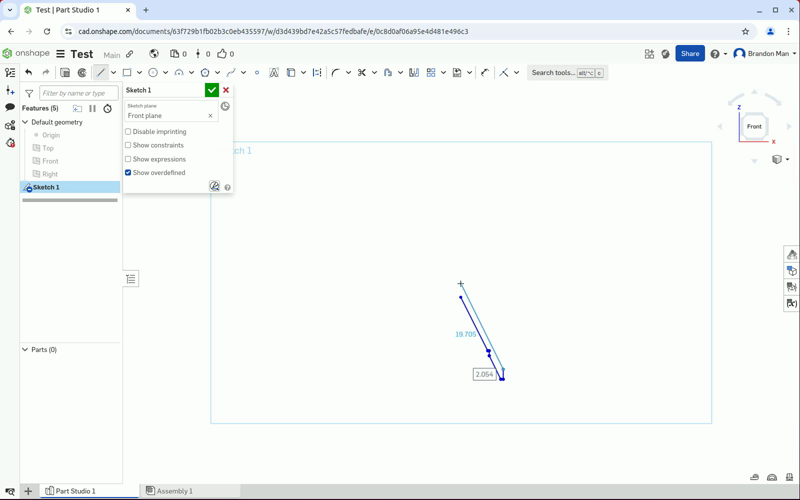
mouse_move(490, 283)
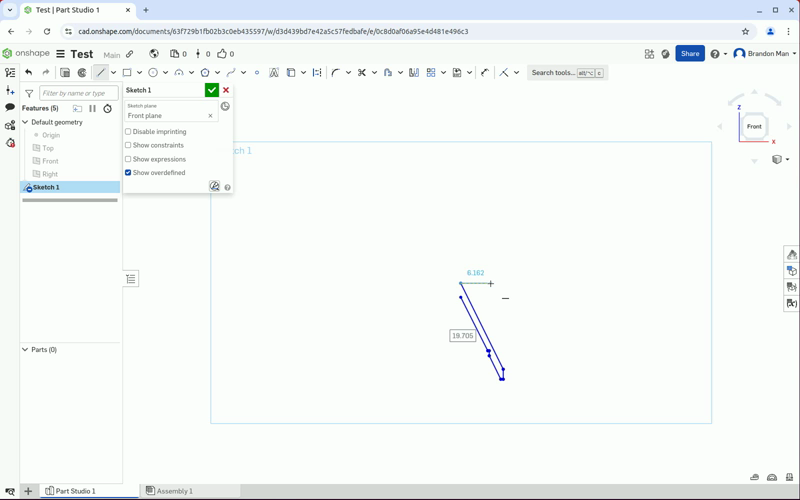
key_down(shift)
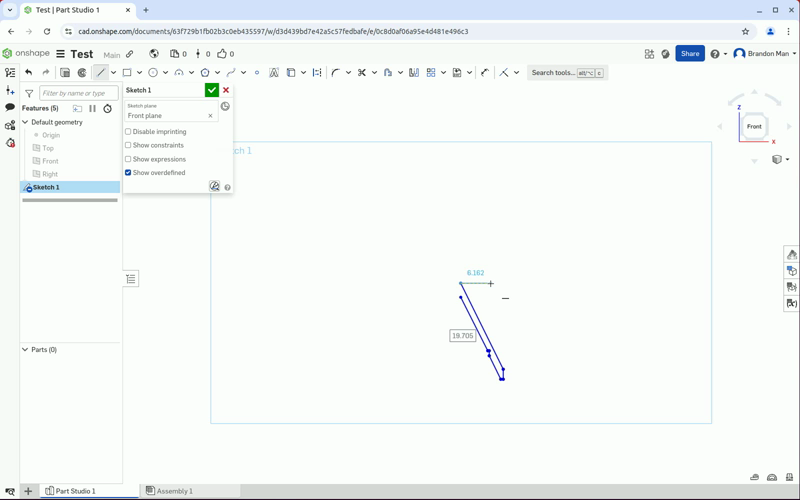
mouse_move(460, 297)
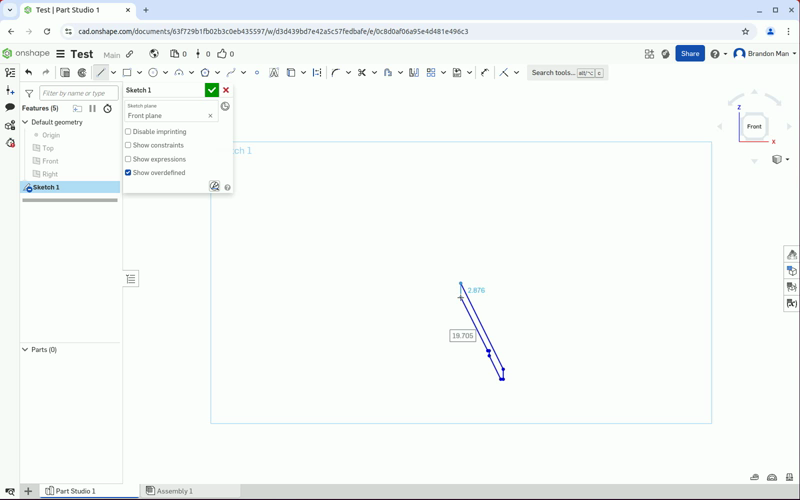
key_up(shift)
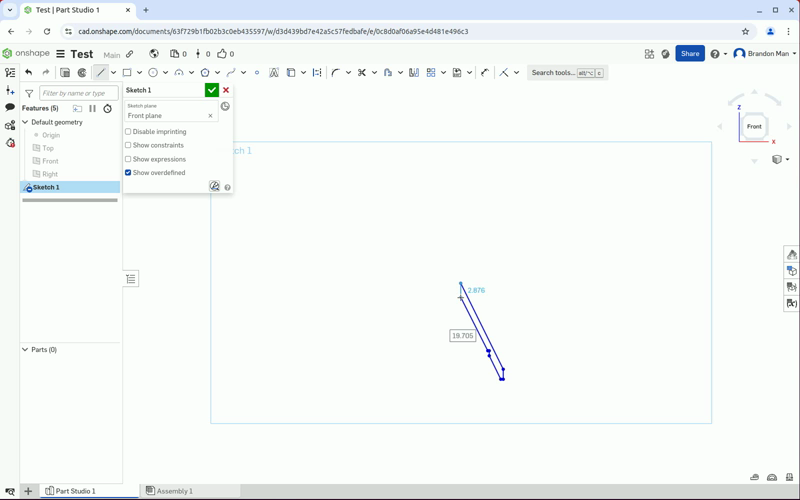
click(460, 297)
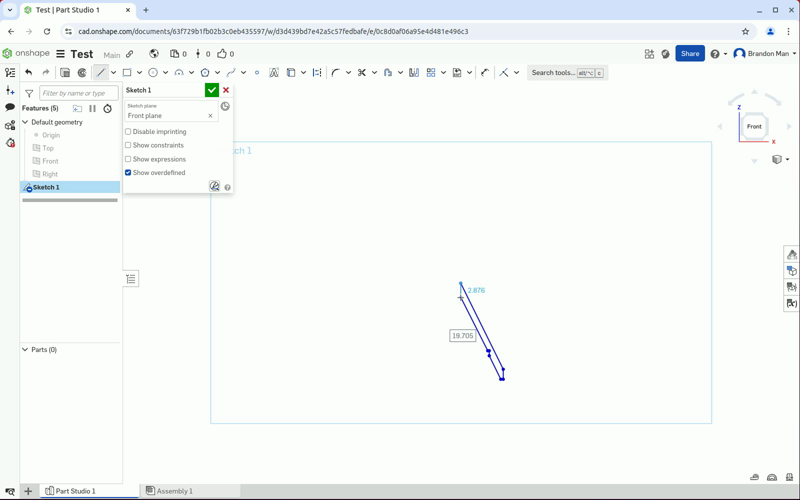
key(esc)
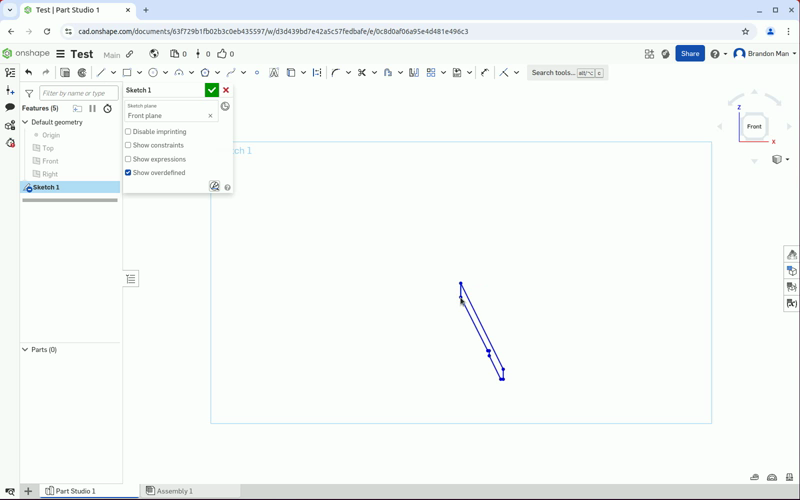
mouse_move(474, 316)
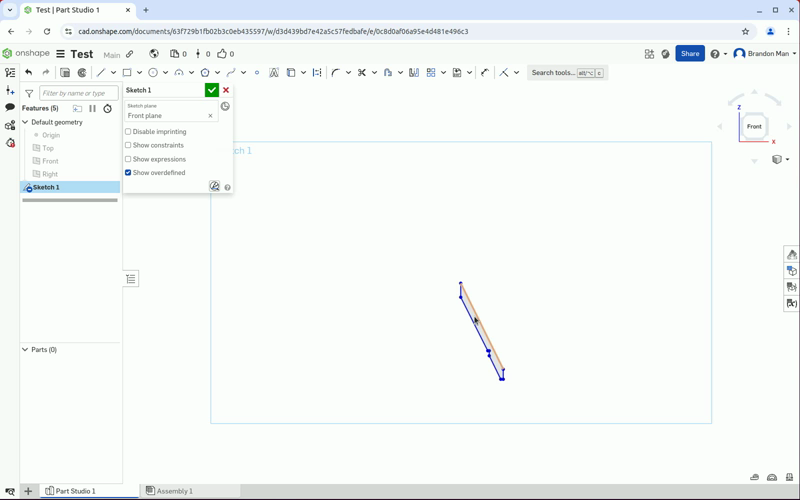
scroll(6)
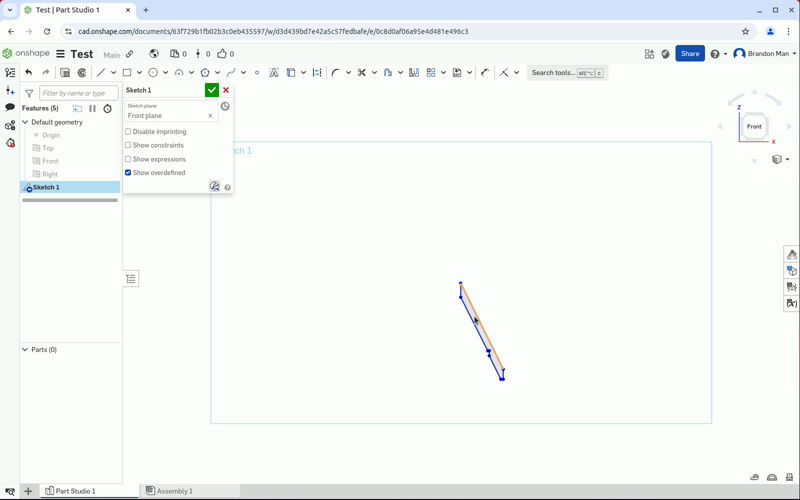
scroll(6)
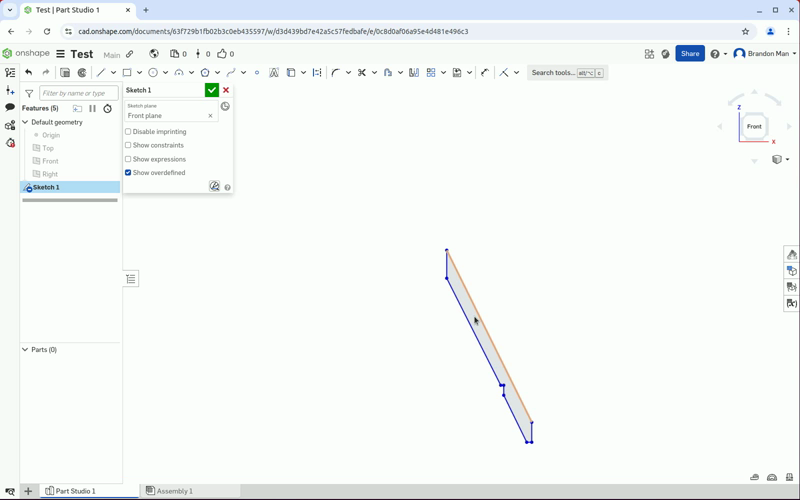
scroll(6)
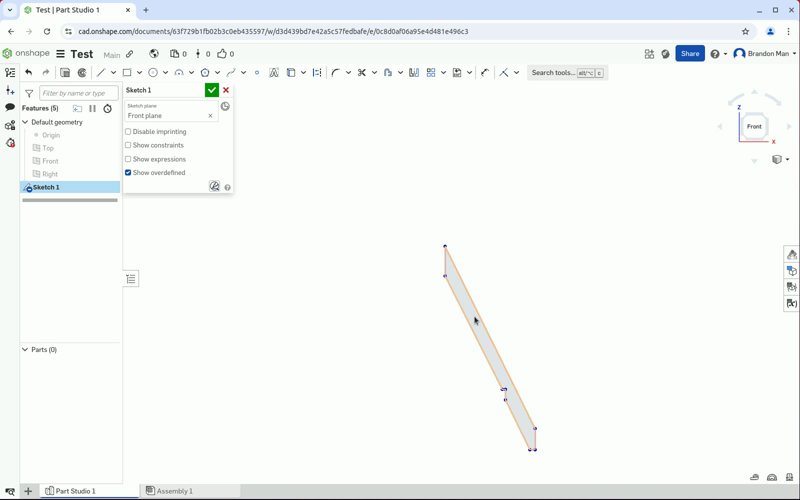
scroll(6)
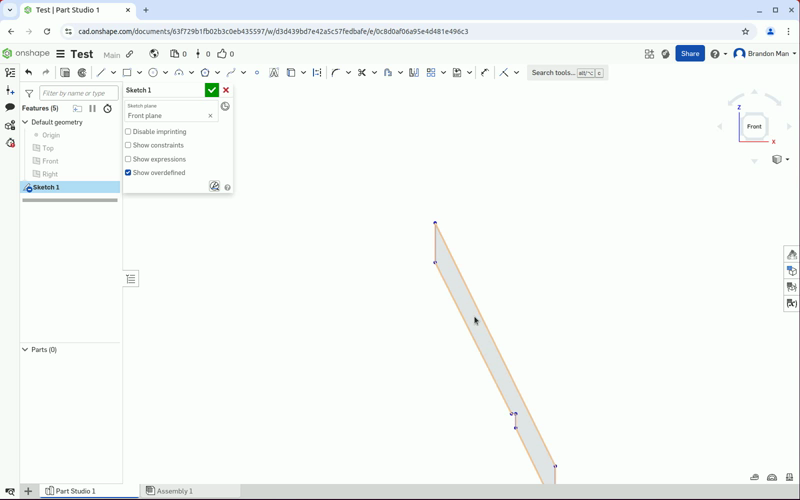
scroll(6)
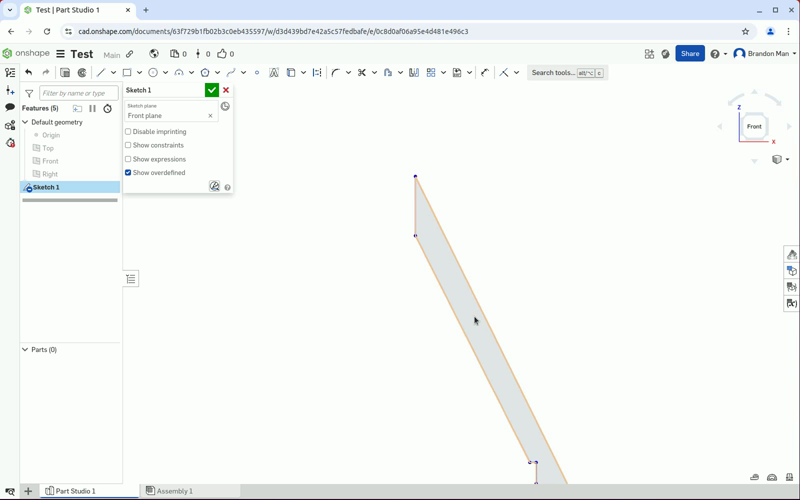
scroll(6)
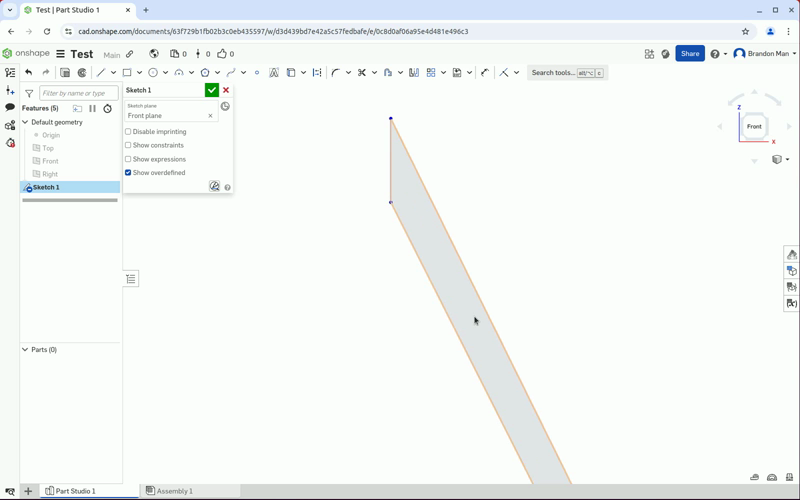
scroll(6)
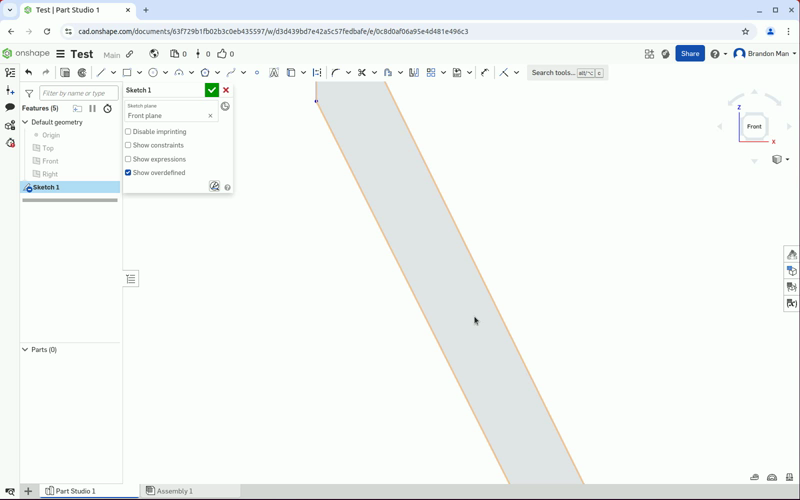
click(474, 316)
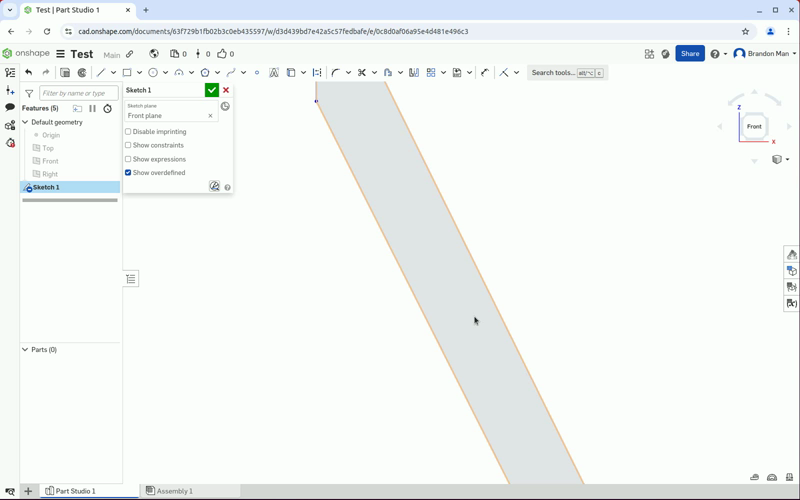
scroll(-6)
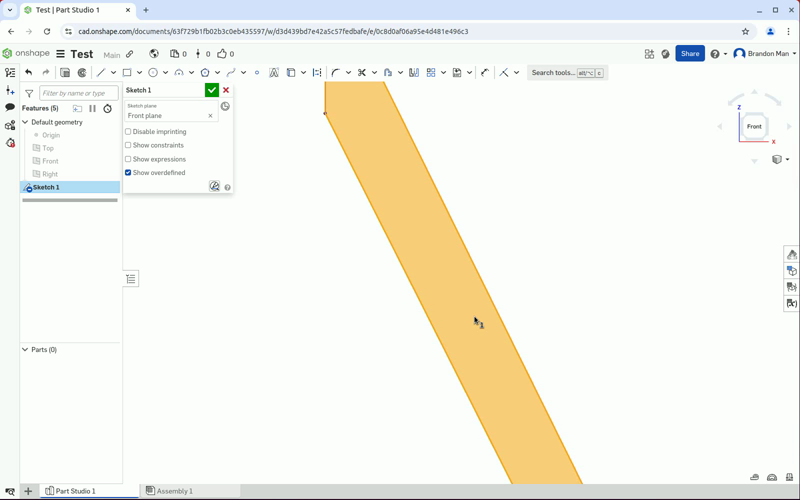
scroll(-6)
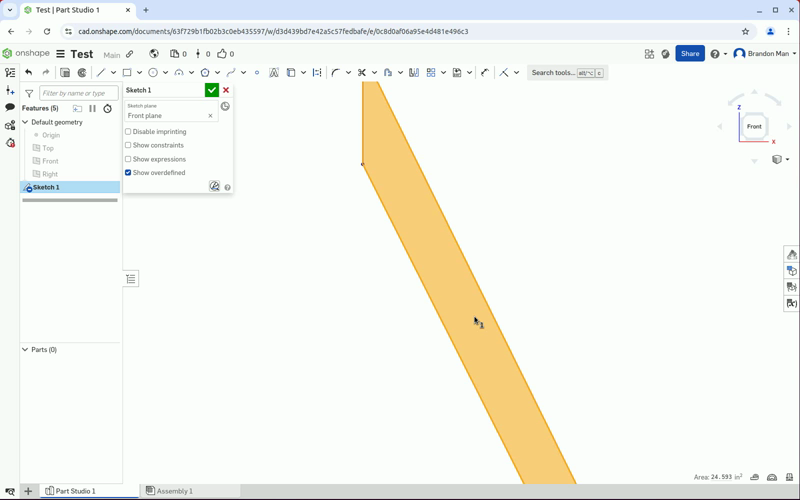
scroll(-6)
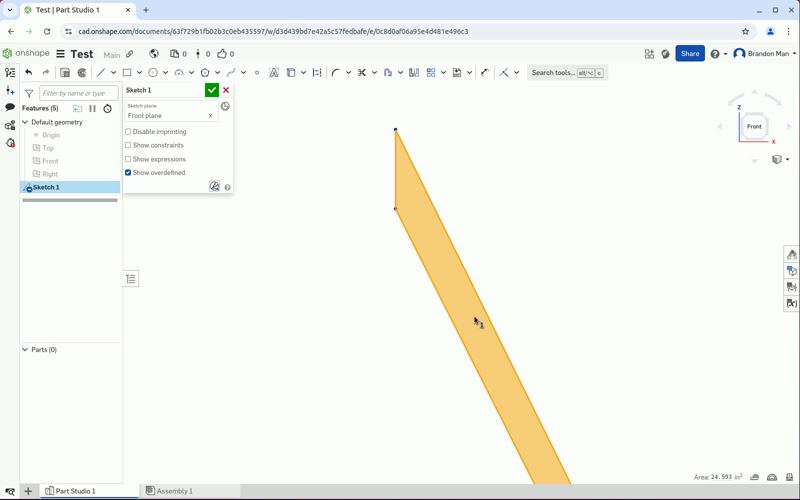
scroll(-6)
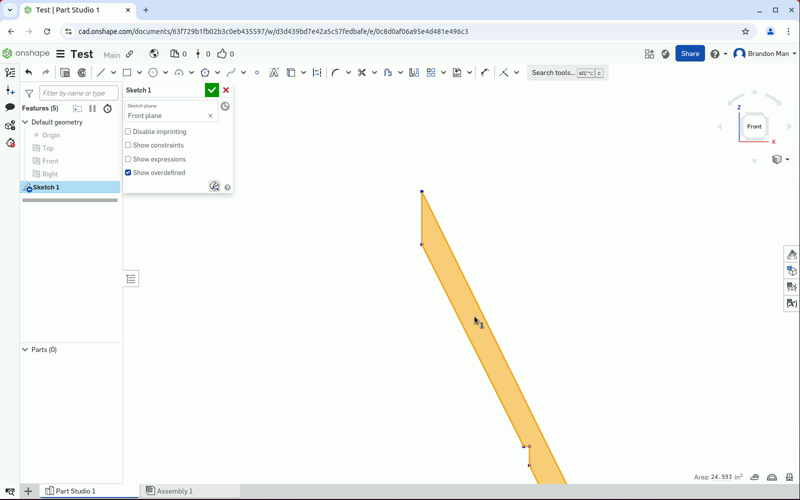
scroll(-6)
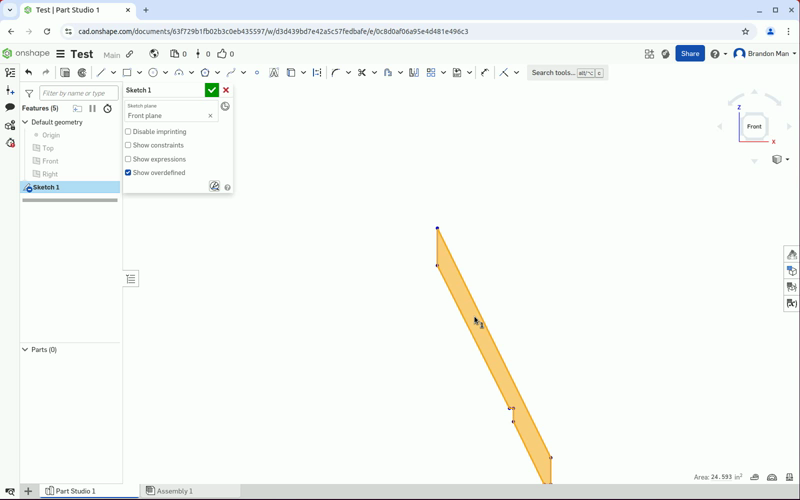
scroll(-6)
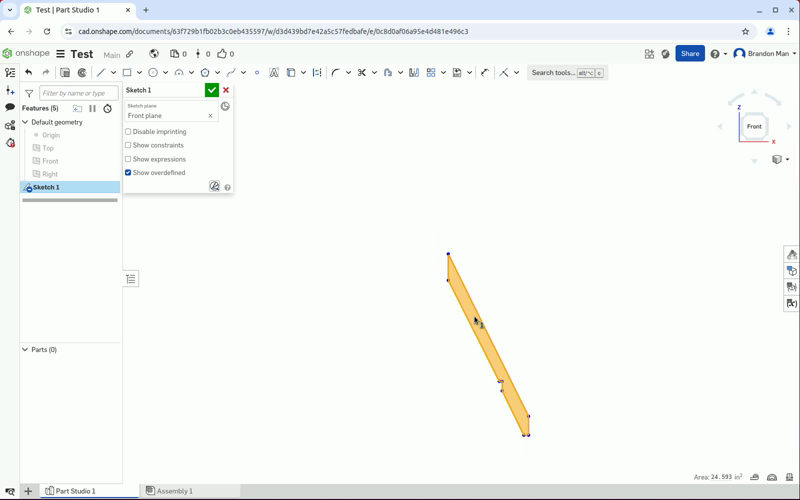
scroll(-6)
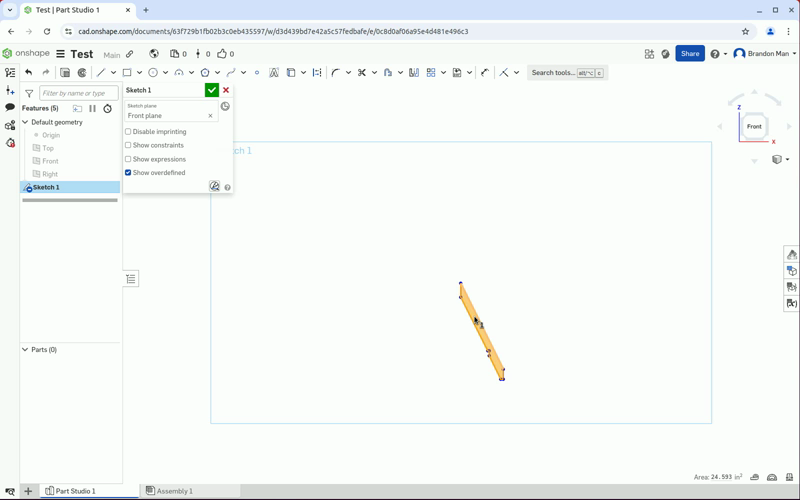
mouse_move(73, 352)
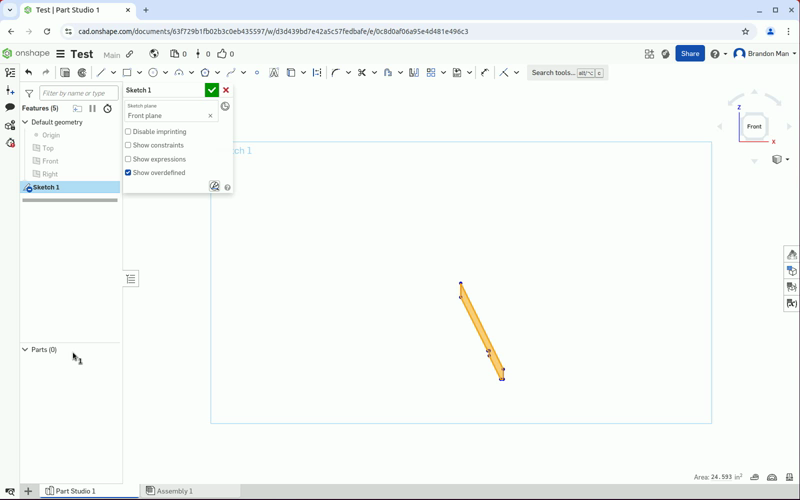
key(shift+y)
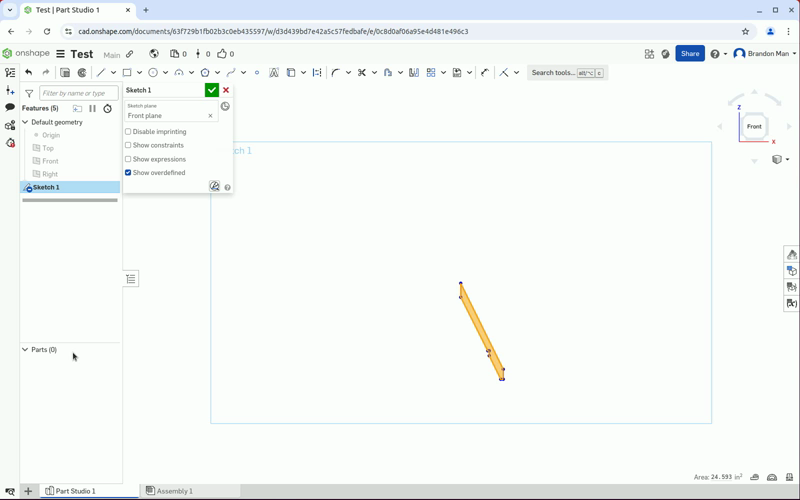
key(shift+e)
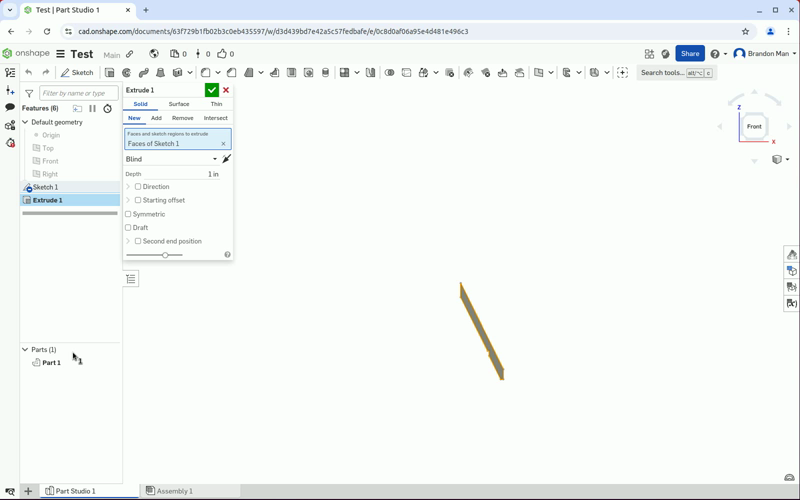
mouse_move(143, 106)
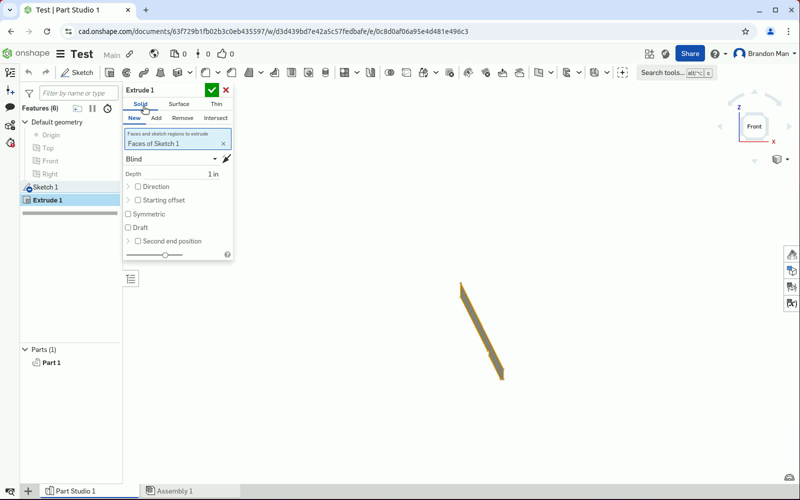
click(143, 106)
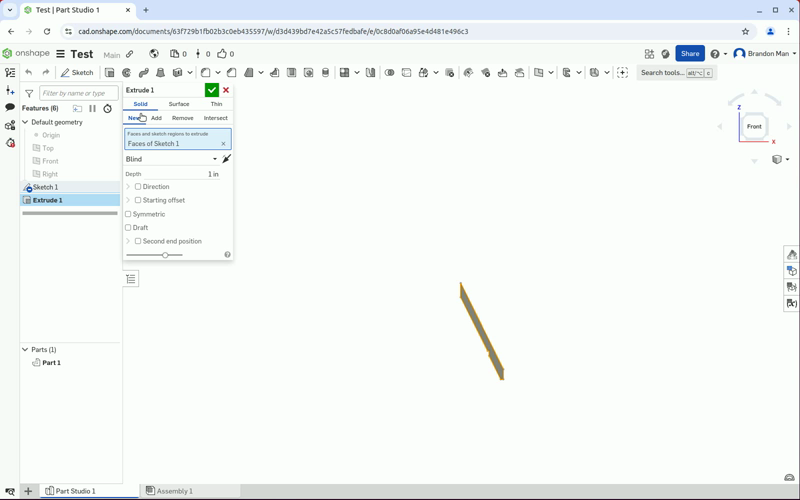
mouse_move(137, 120)
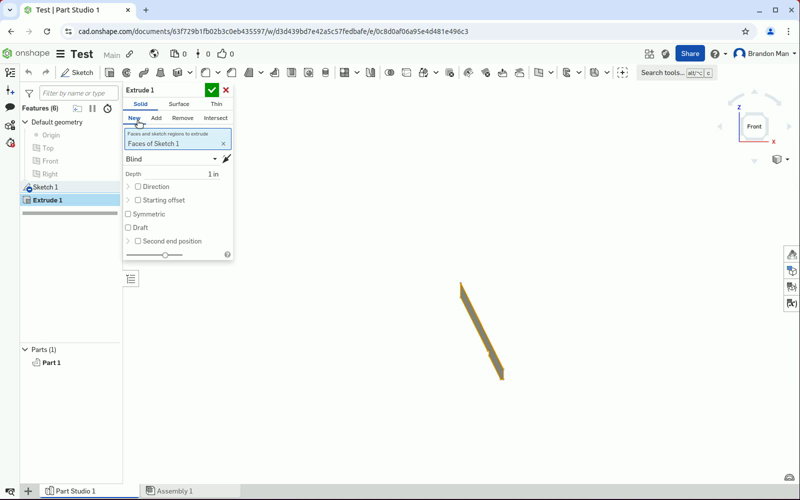
click(137, 120)
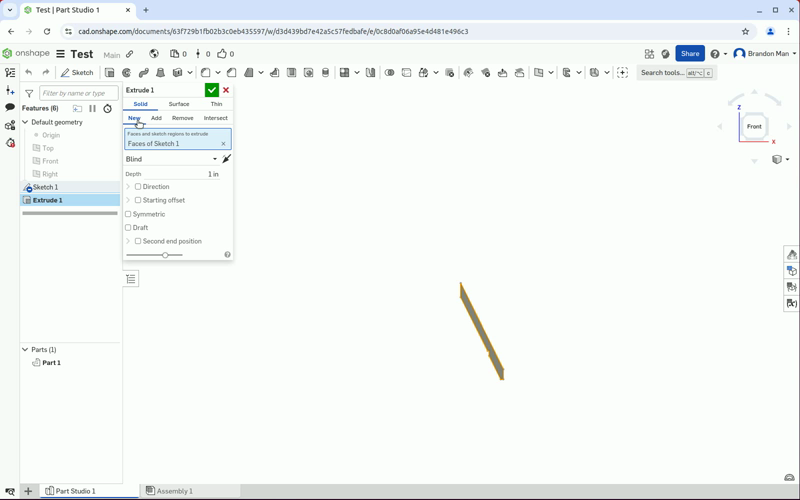
key(tab, 4)
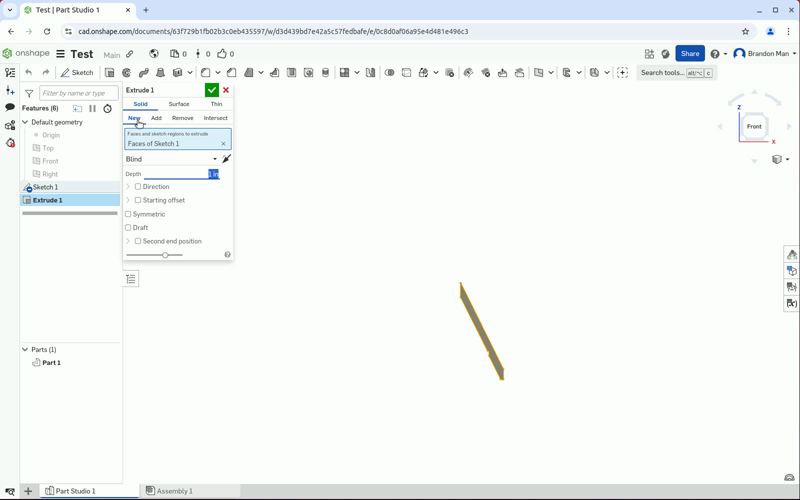
text(0.481)
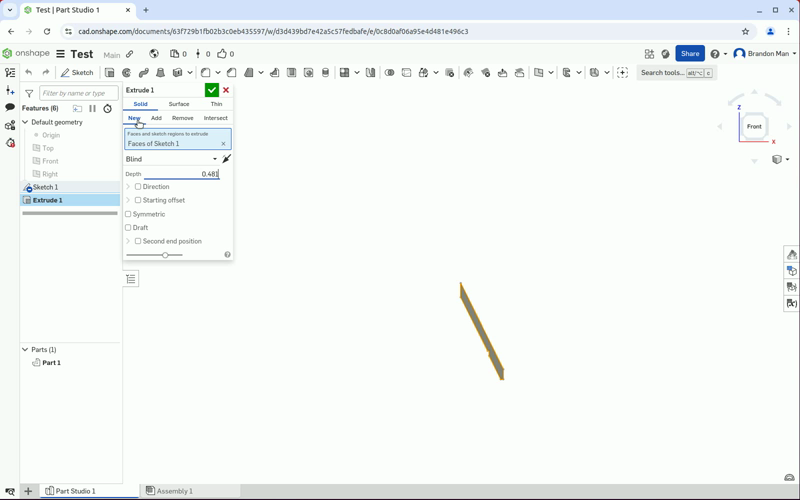
key(enter)
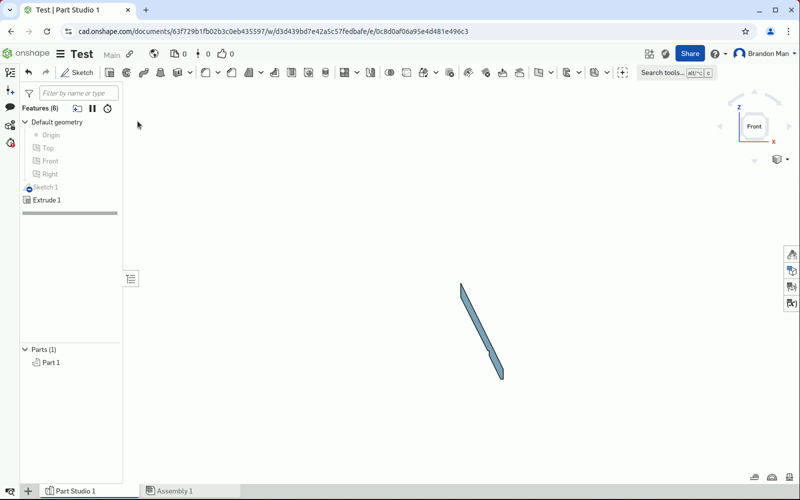
key(shift+h)
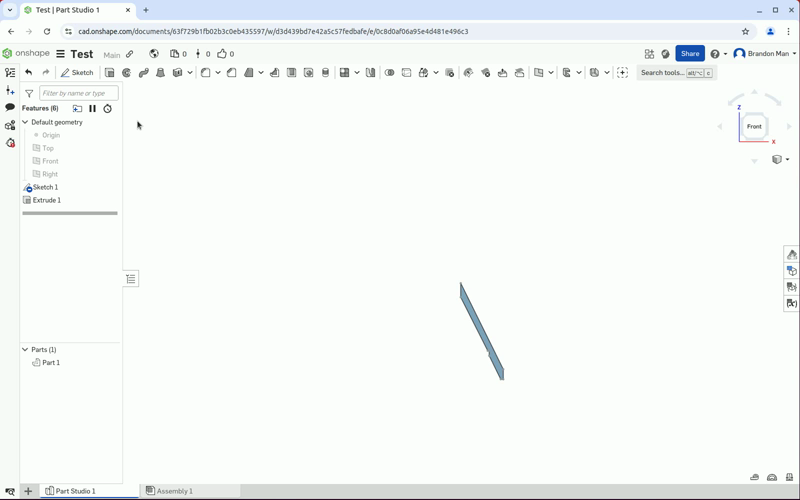
key(shift+h)
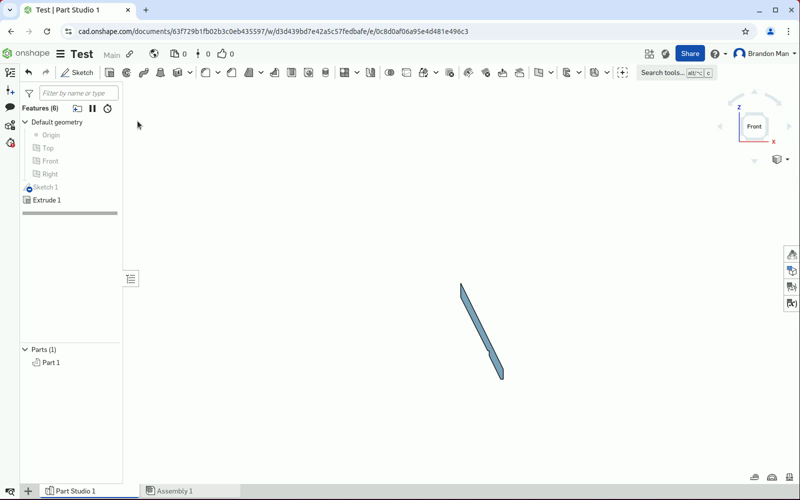
mouse_move(73, 189)
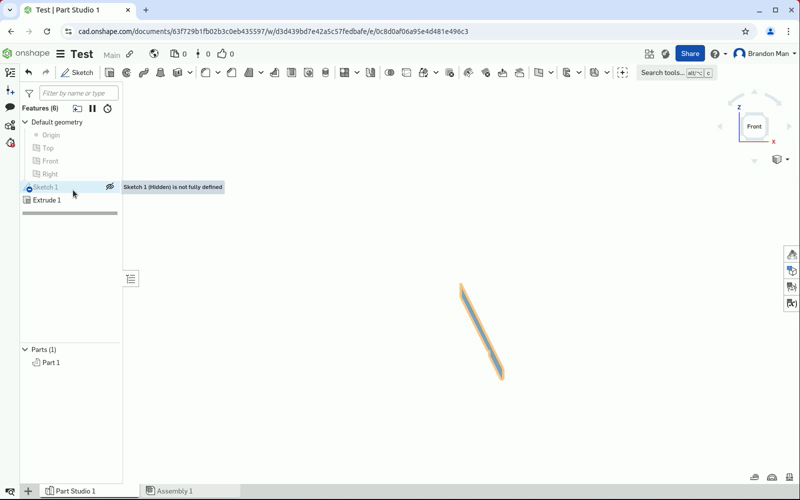
click(73, 189)
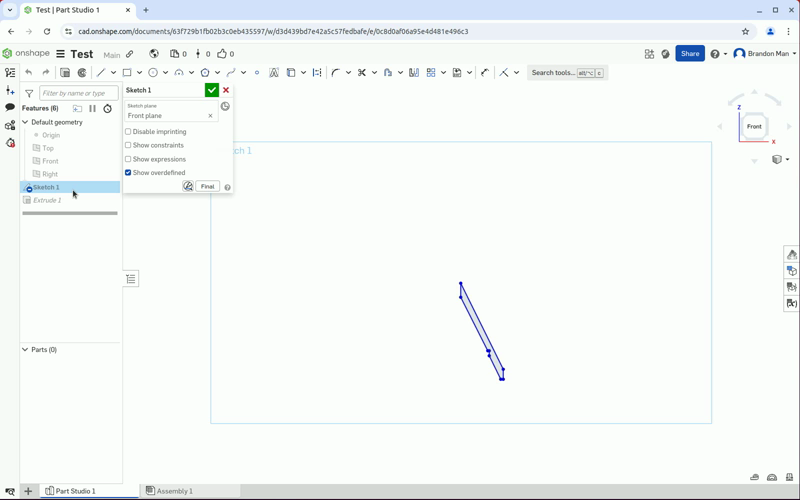
mouse_move(229, 92)
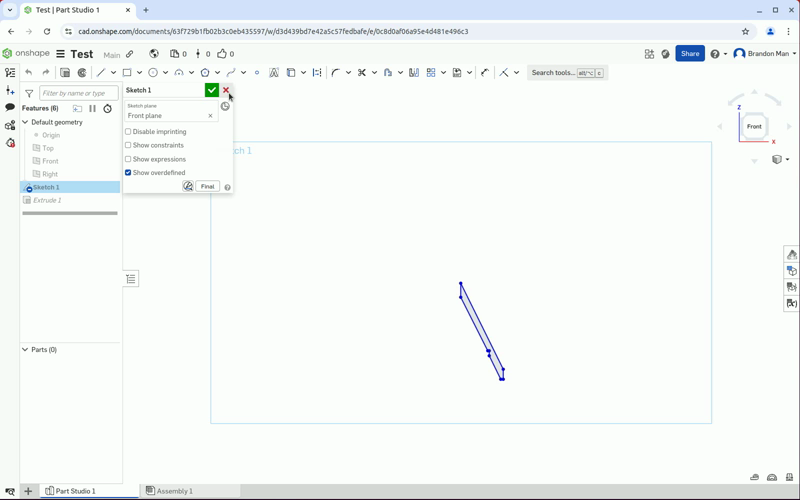
click(229, 92)
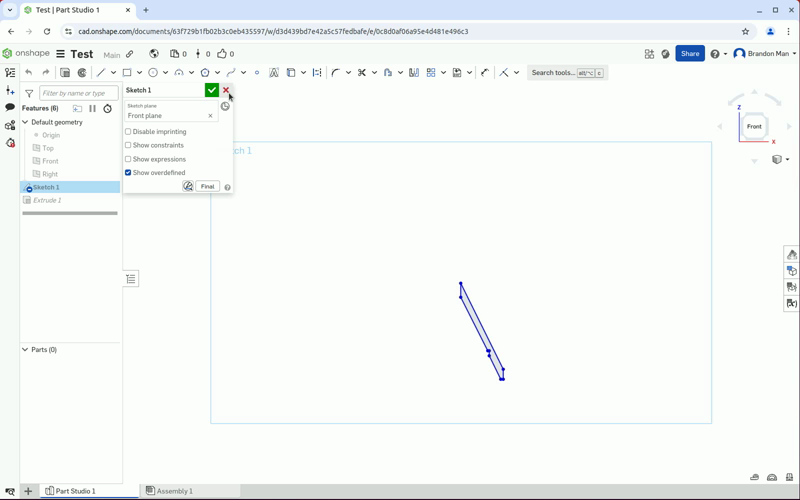
key(shift+s)
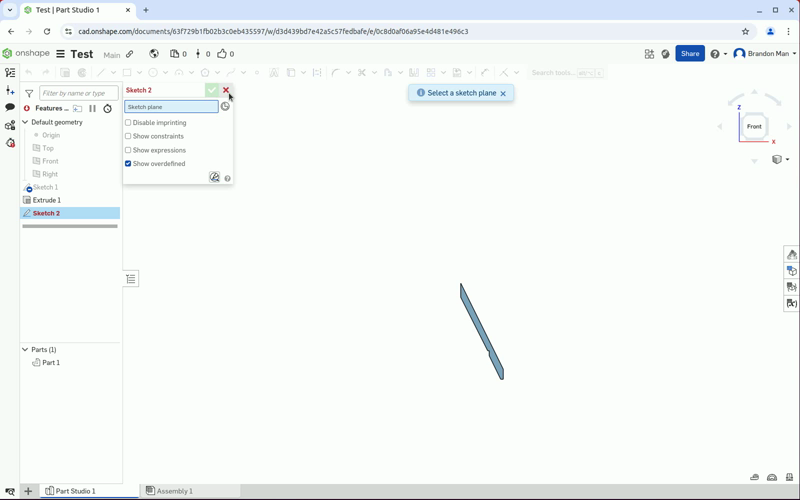
mouse_move(73, 163)
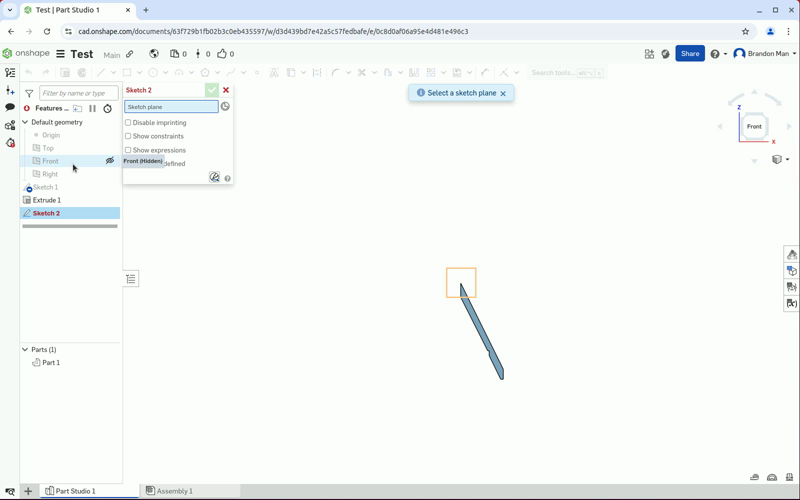
click(73, 163)
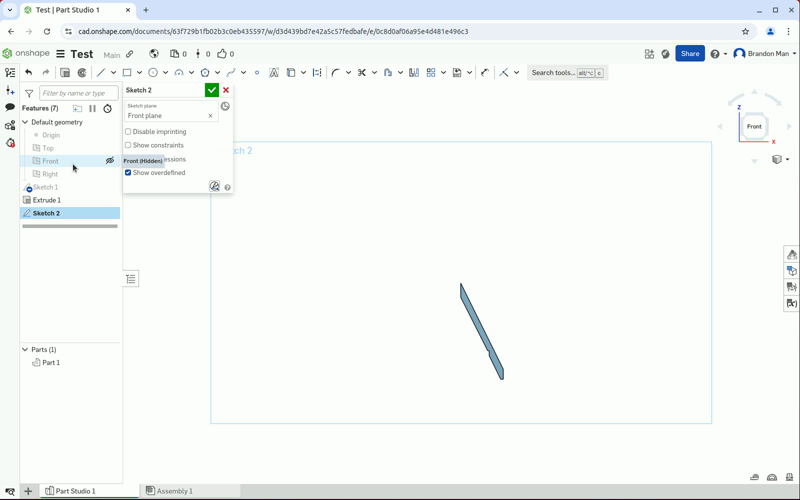
mouse_move(73, 352)
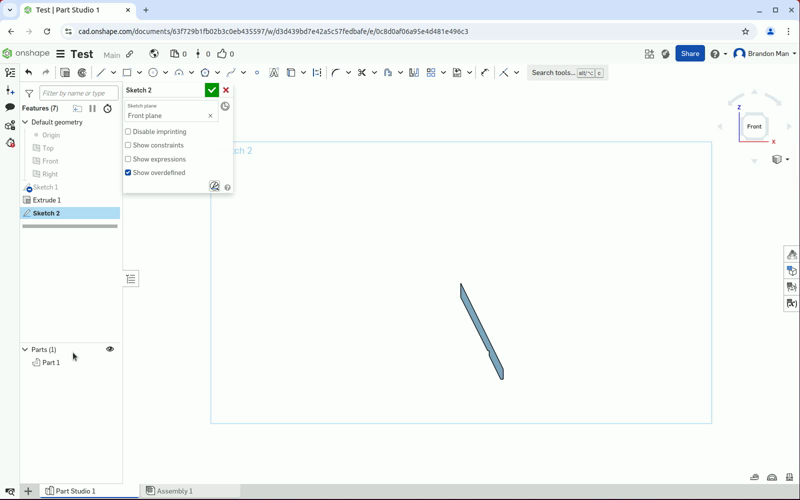
key(y)
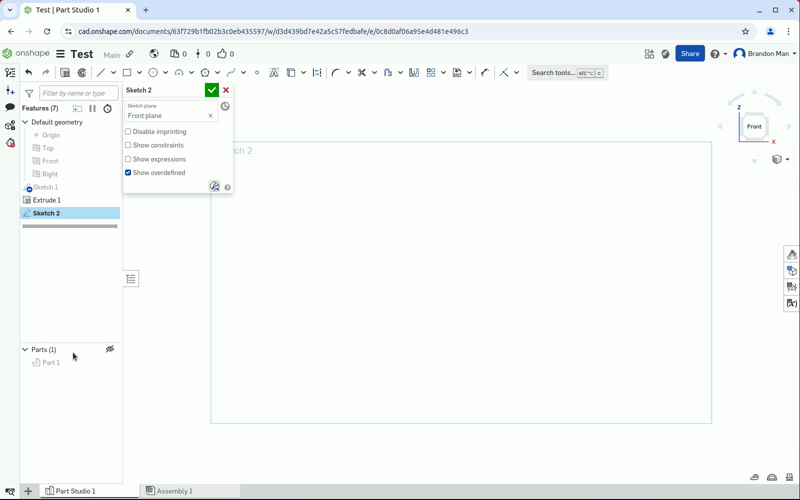
key(l)
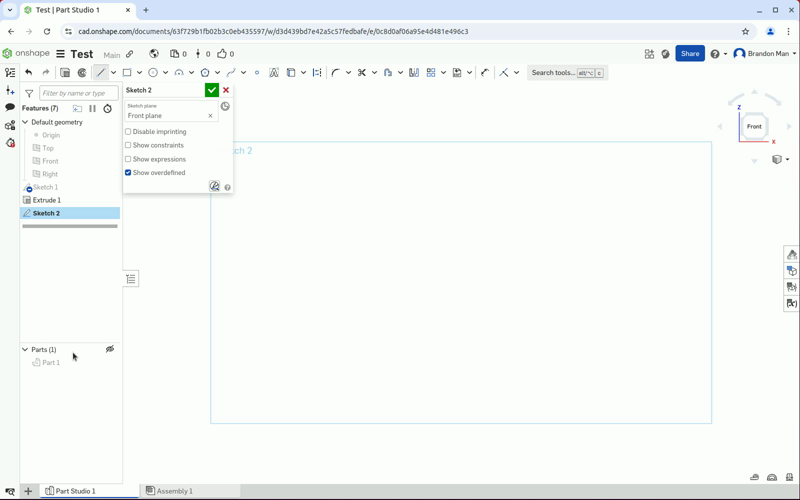
key_down(shift)
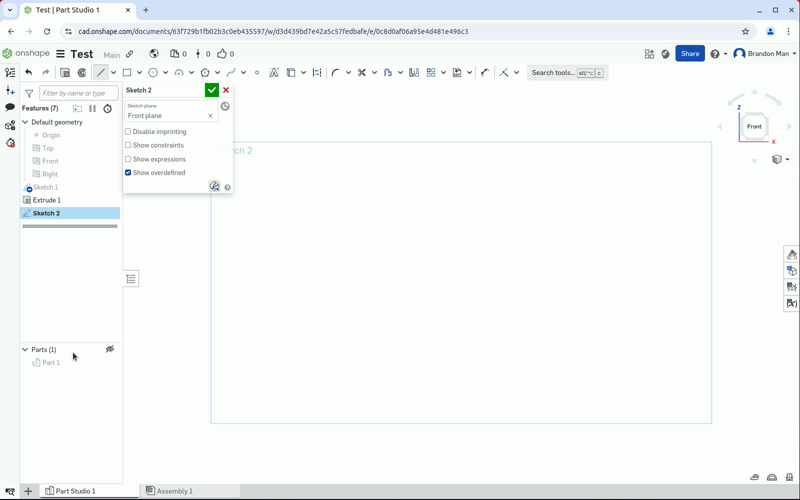
mouse_move(481, 290)
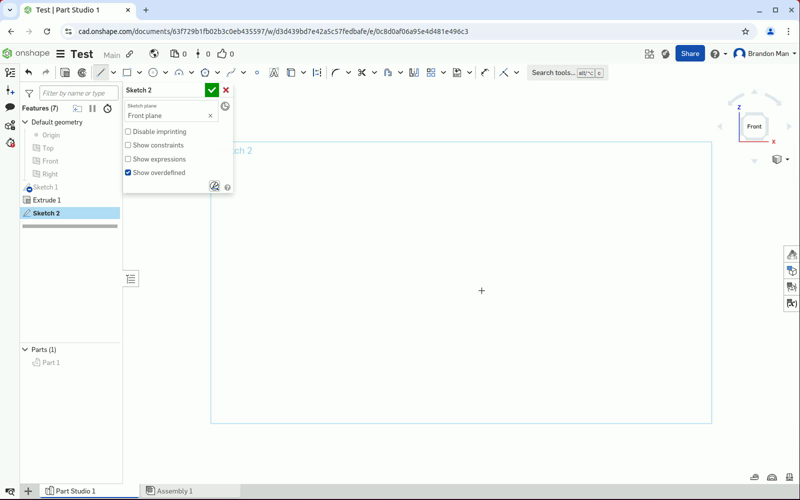
click(481, 290)
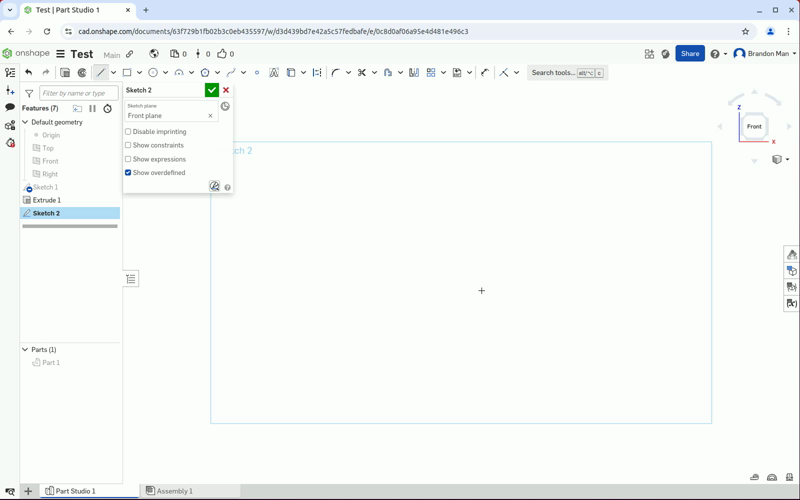
key_up(shift)
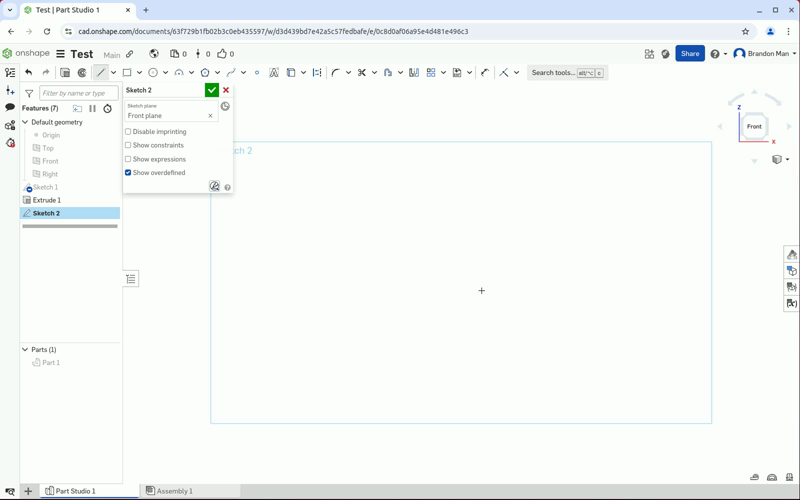
key_down(shift)
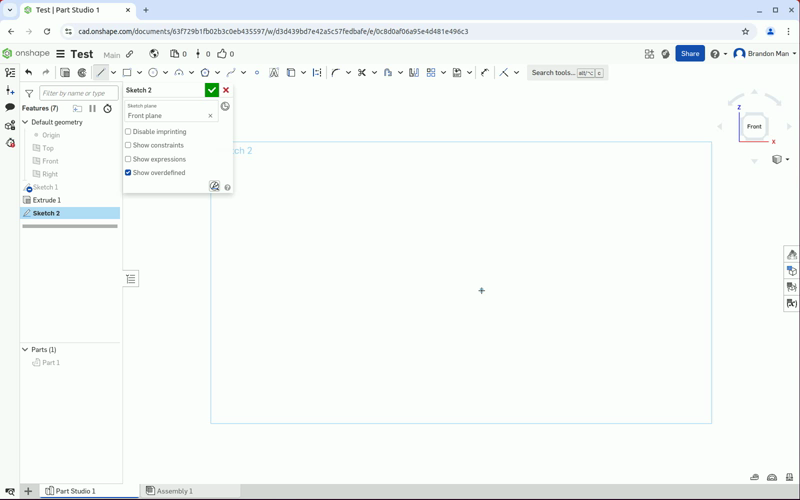
mouse_move(567, 332)
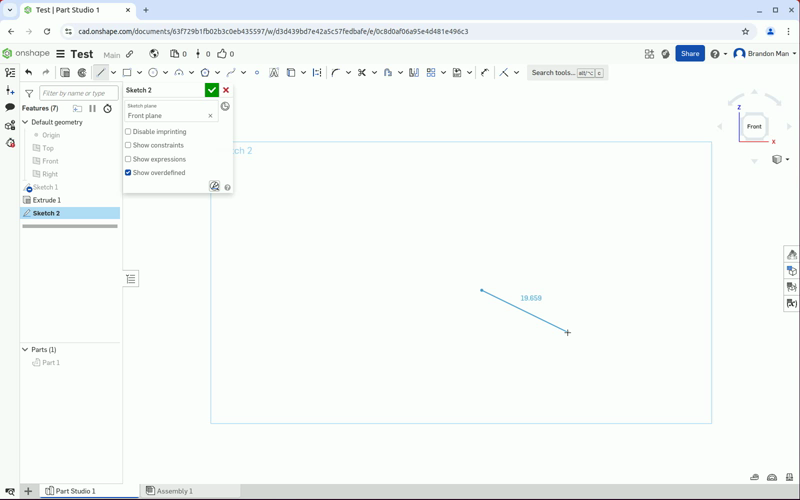
click(567, 332)
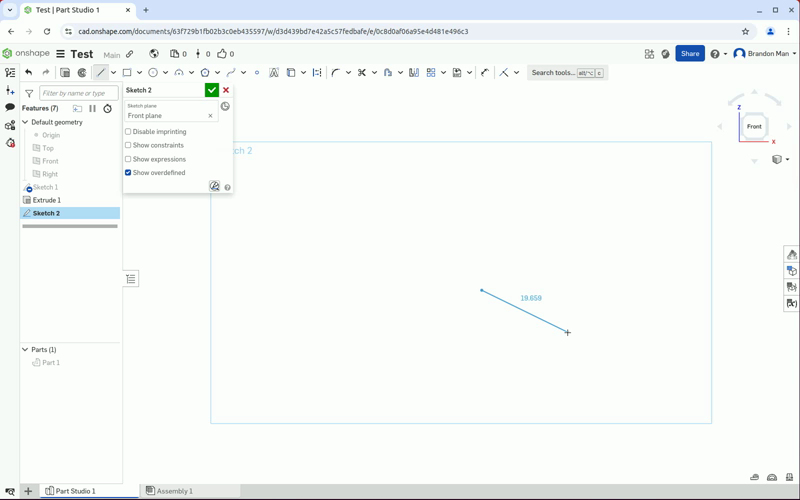
key_up(shift)
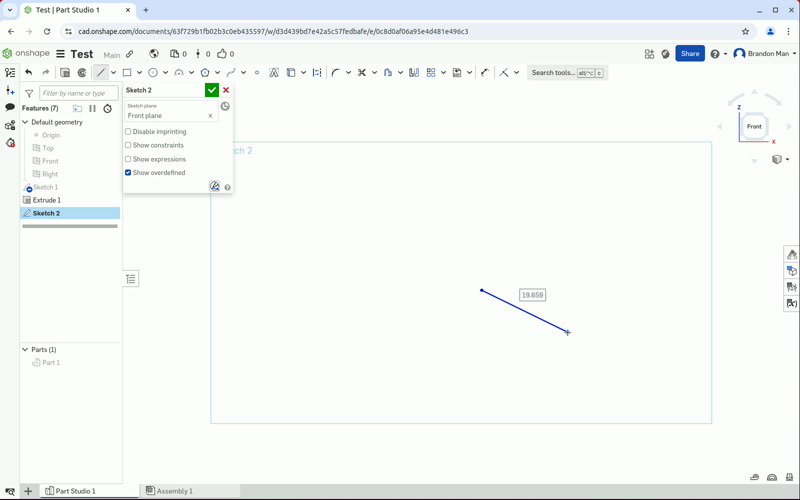
key_down(shift)
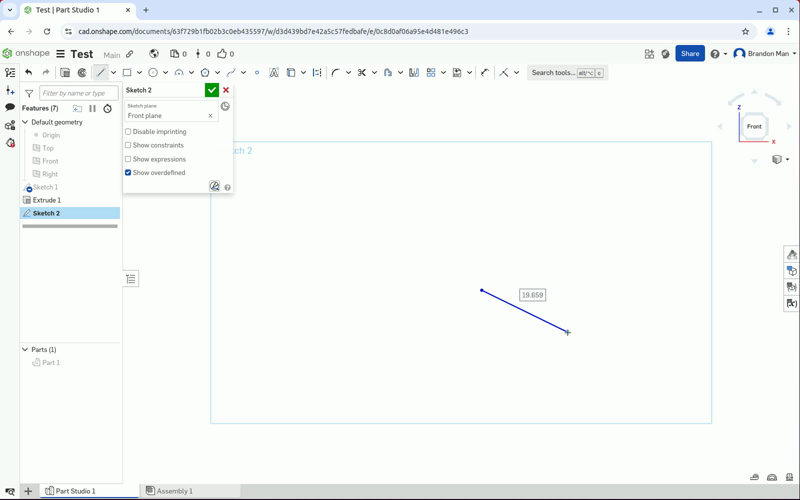
mouse_move(589, 332)
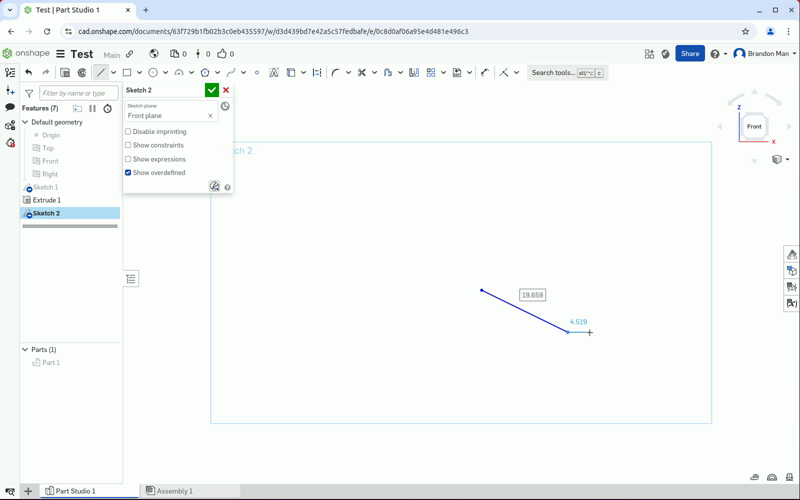
mouse_move(573, 332)
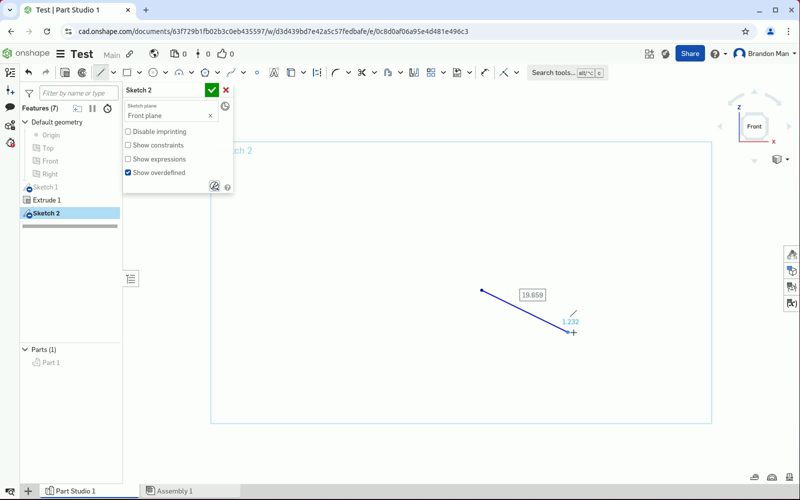
scroll(6)
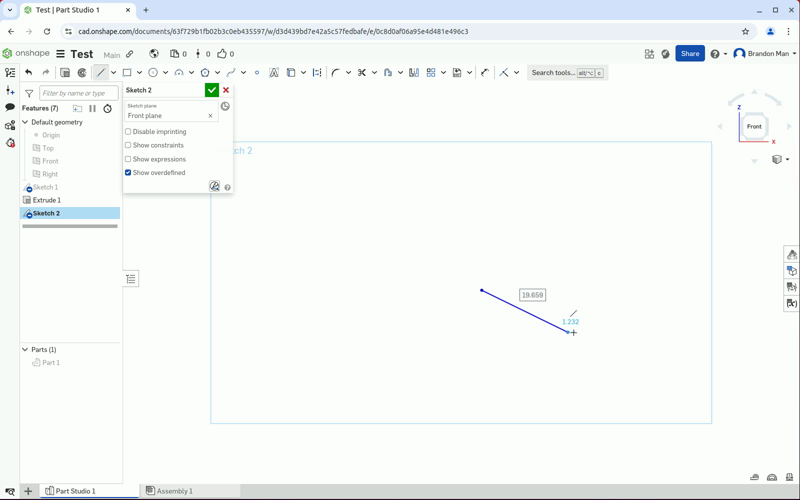
scroll(6)
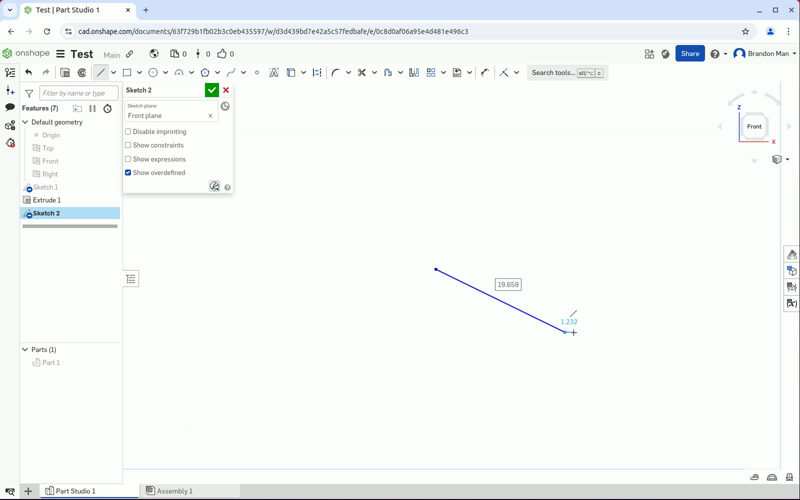
scroll(6)
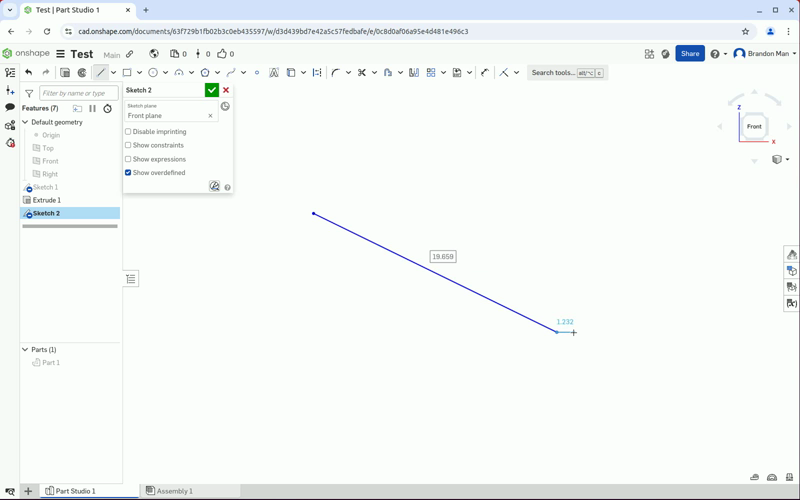
scroll(6)
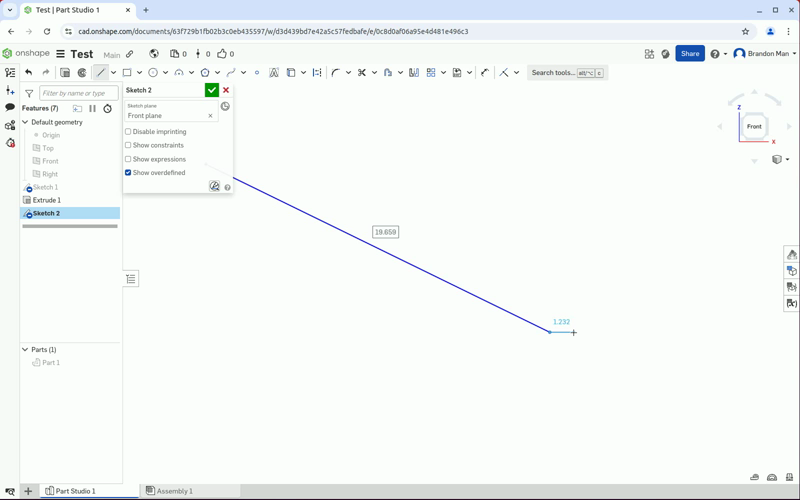
scroll(6)
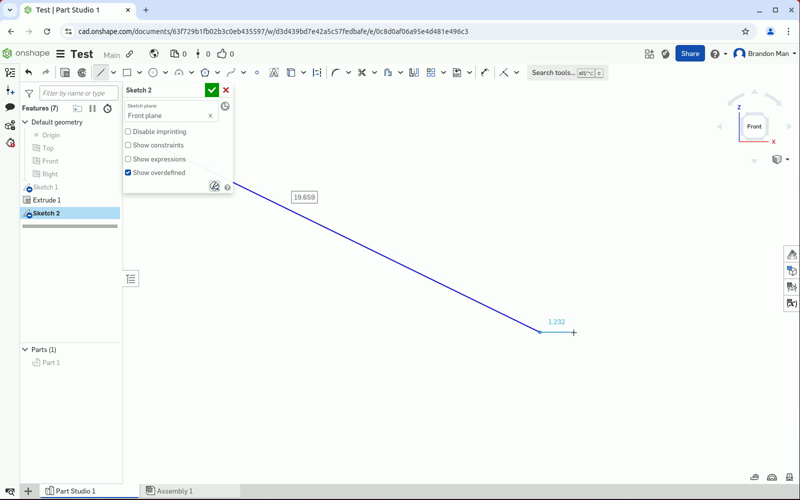
scroll(6)
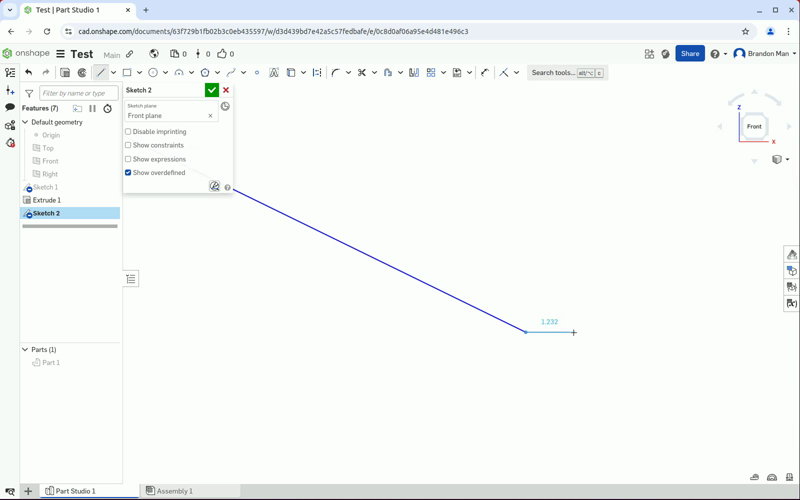
scroll(6)
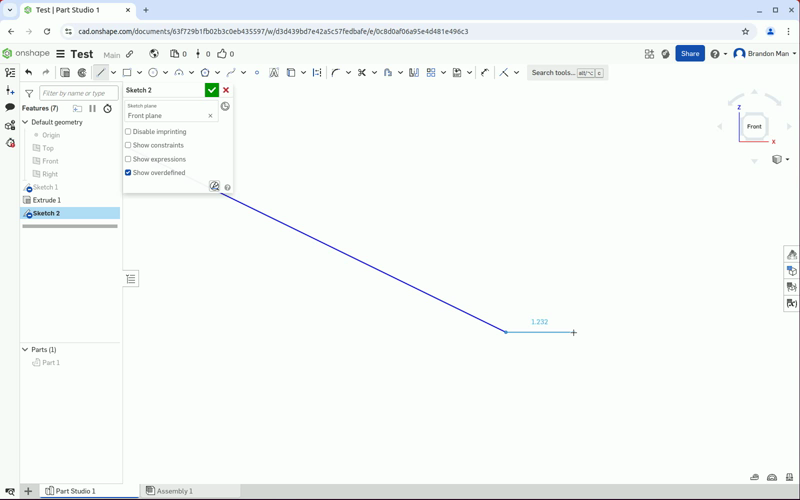
click(573, 332)
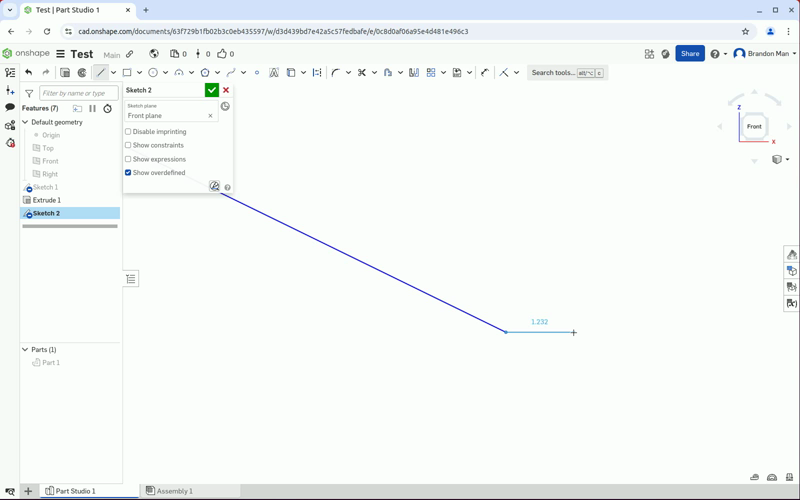
scroll(-6)
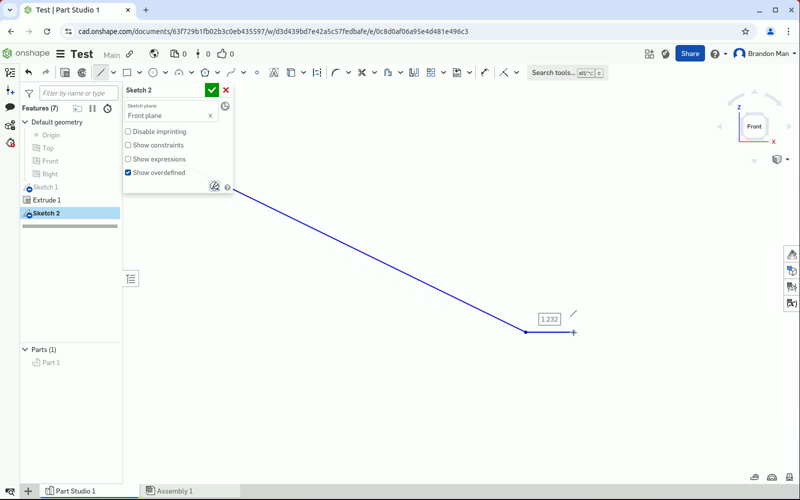
scroll(-6)
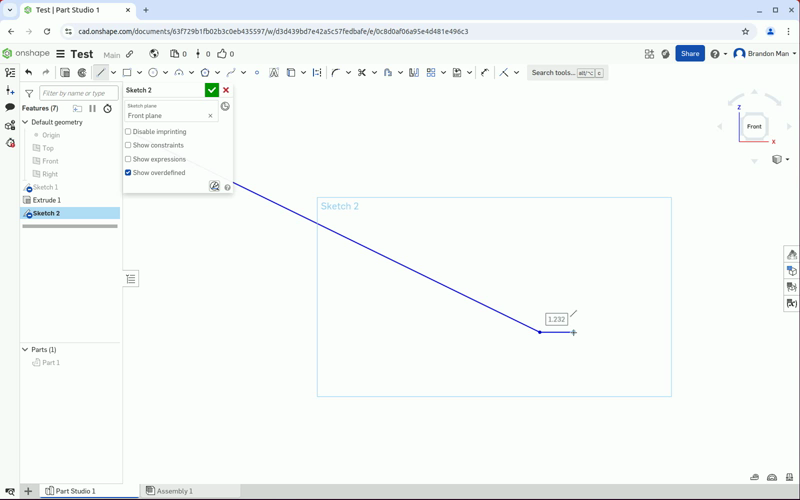
scroll(-6)
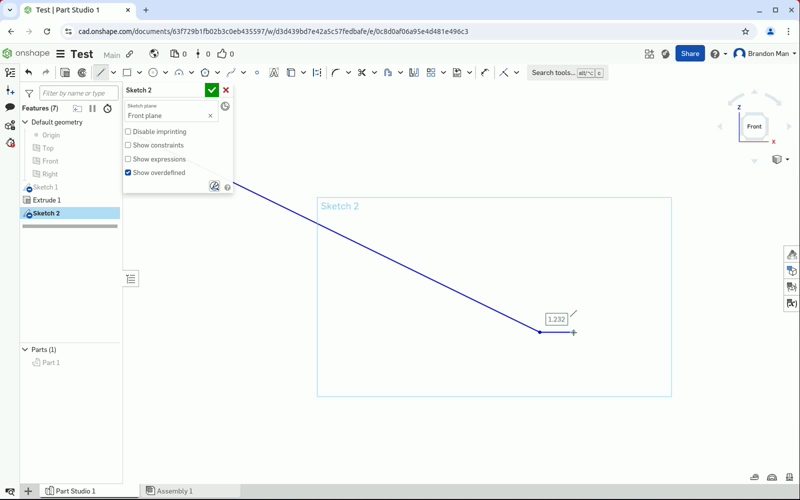
scroll(-6)
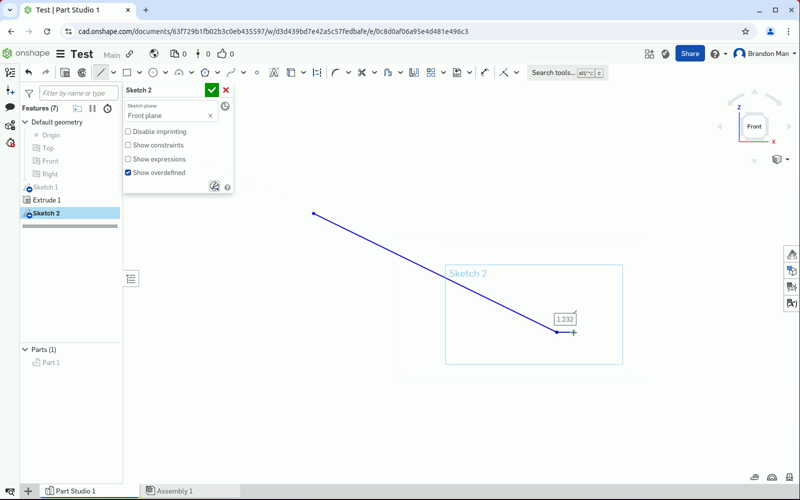
scroll(-6)
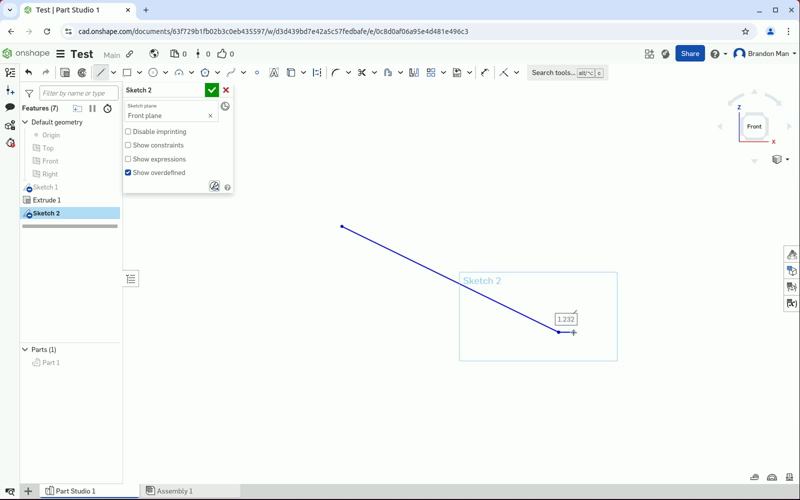
scroll(-6)
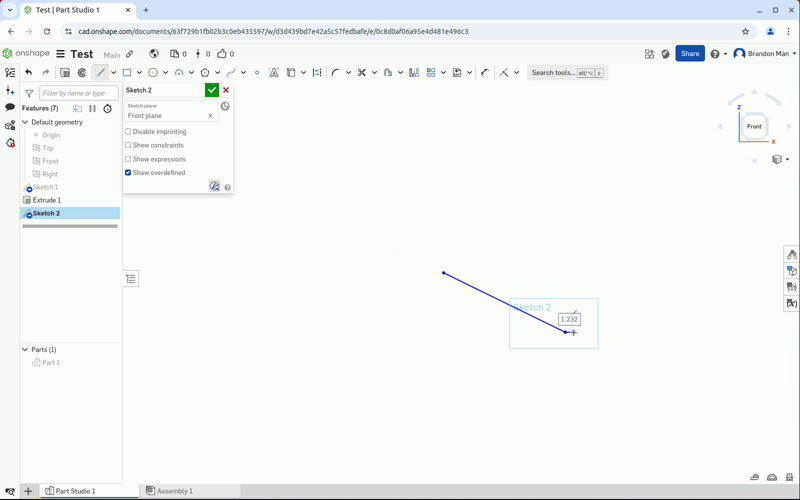
scroll(-6)
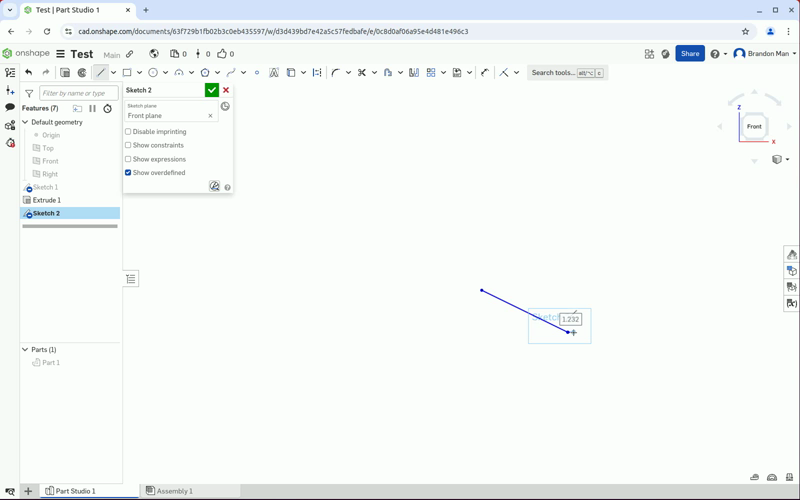
key_up(shift)
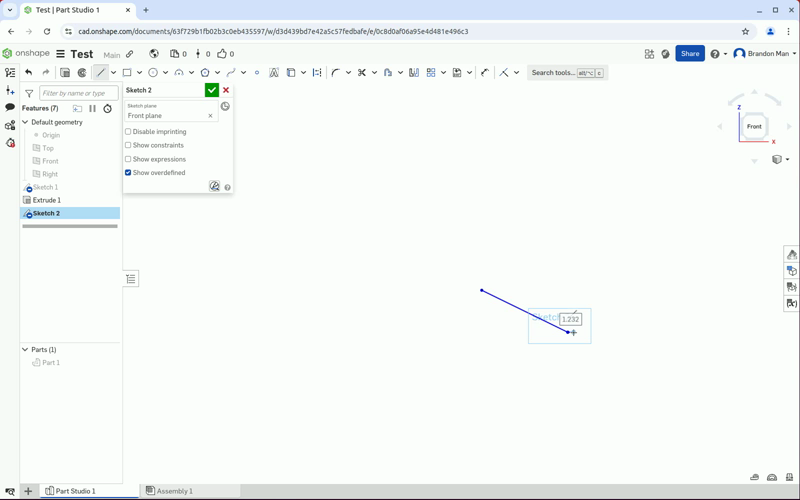
key_down(shift)
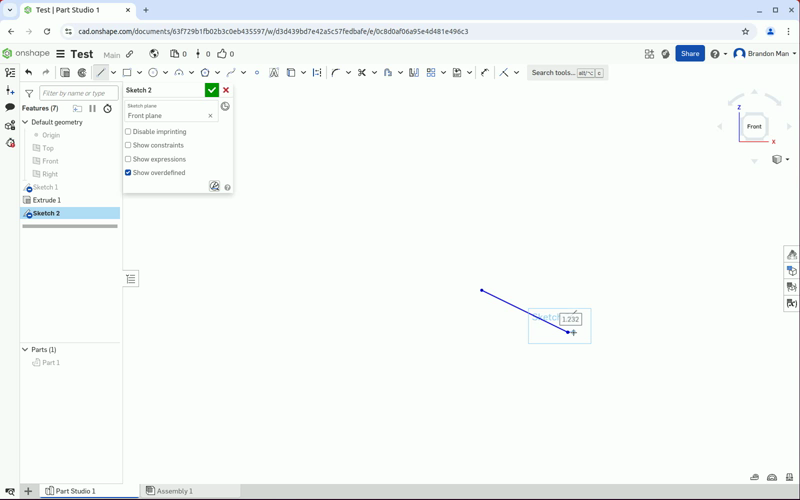
mouse_move(589, 332)
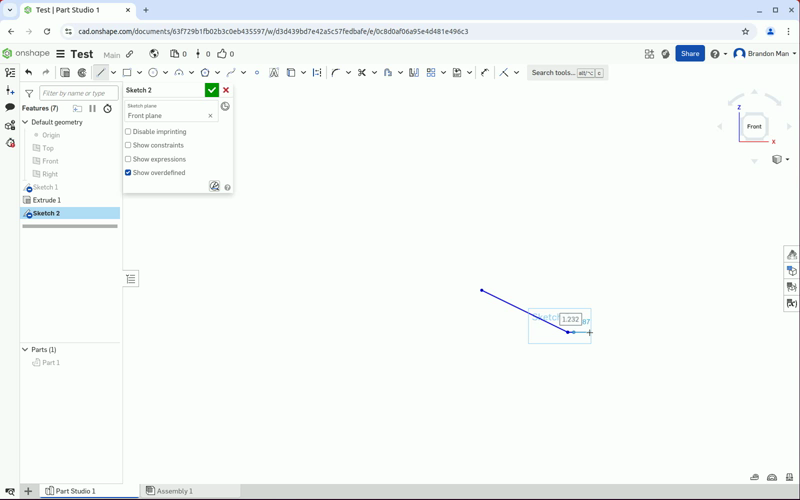
mouse_move(573, 328)
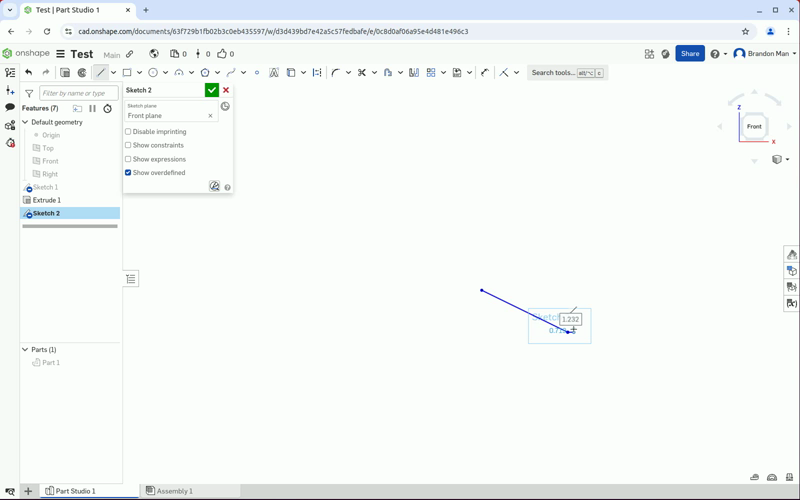
scroll(6)
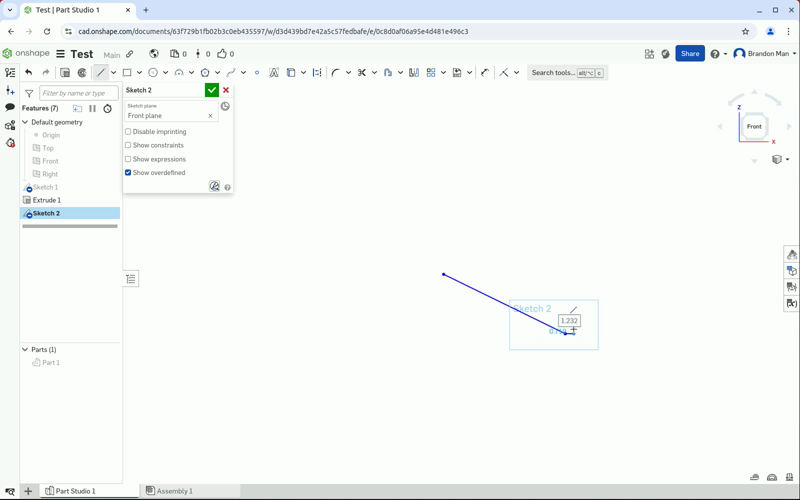
scroll(6)
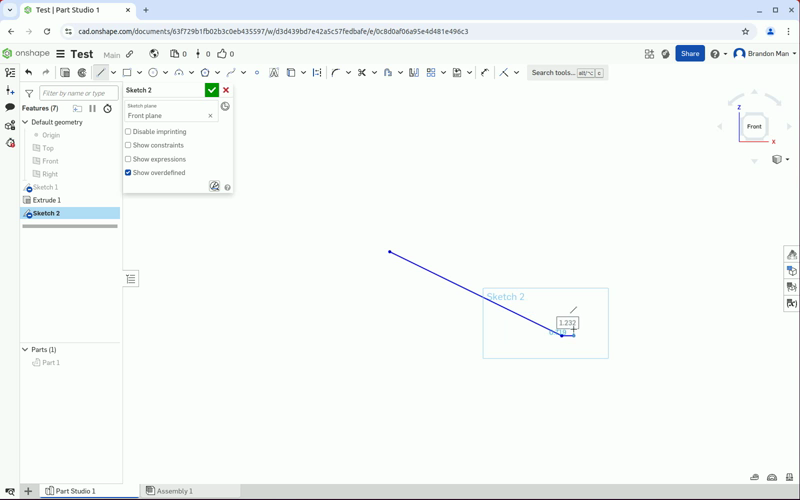
scroll(6)
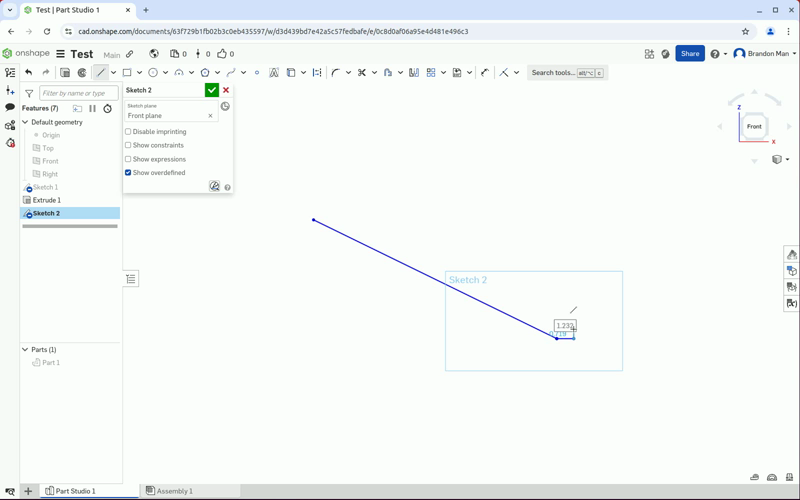
scroll(6)
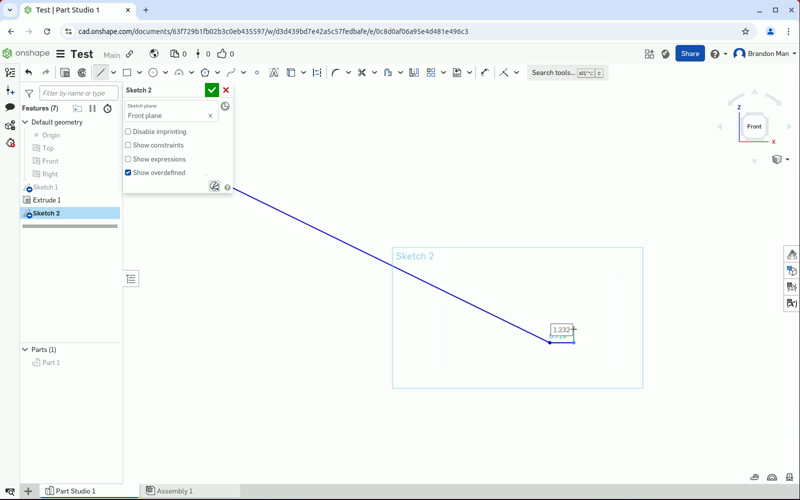
scroll(6)
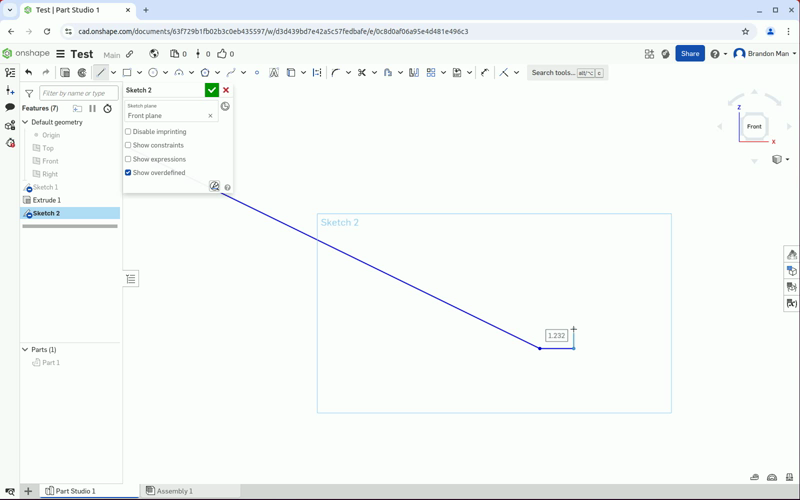
scroll(6)
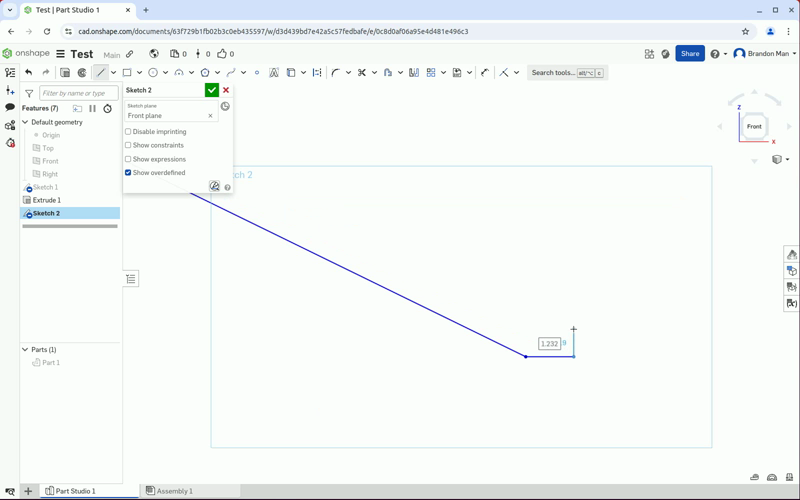
scroll(6)
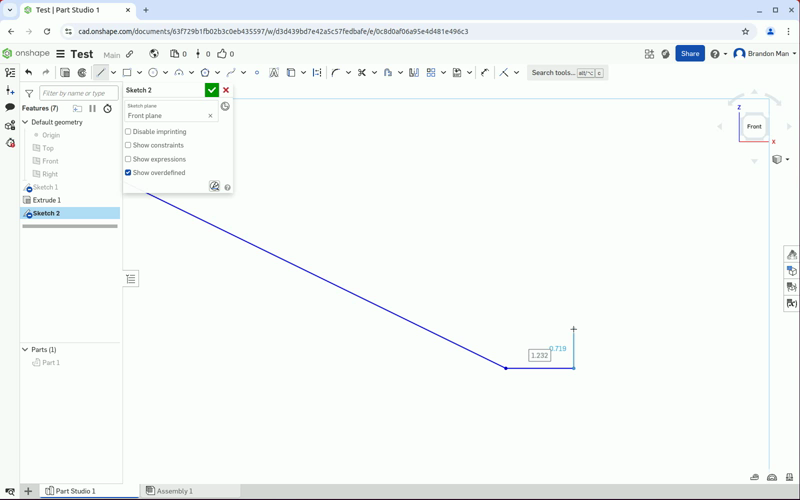
click(573, 328)
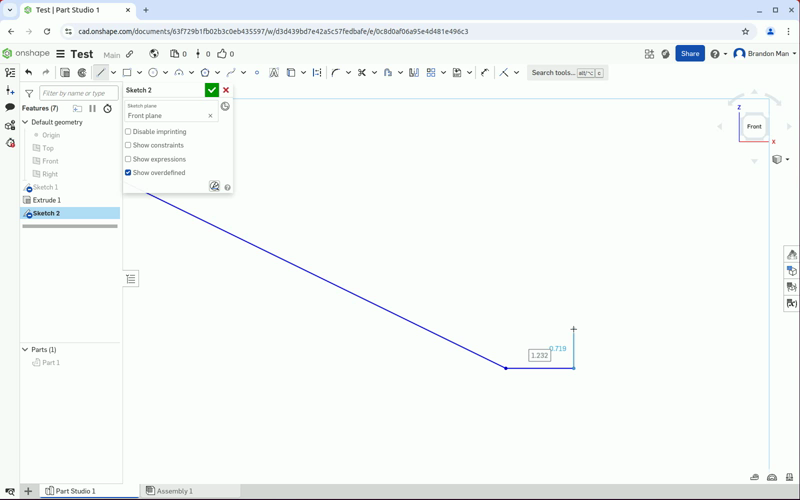
scroll(-6)
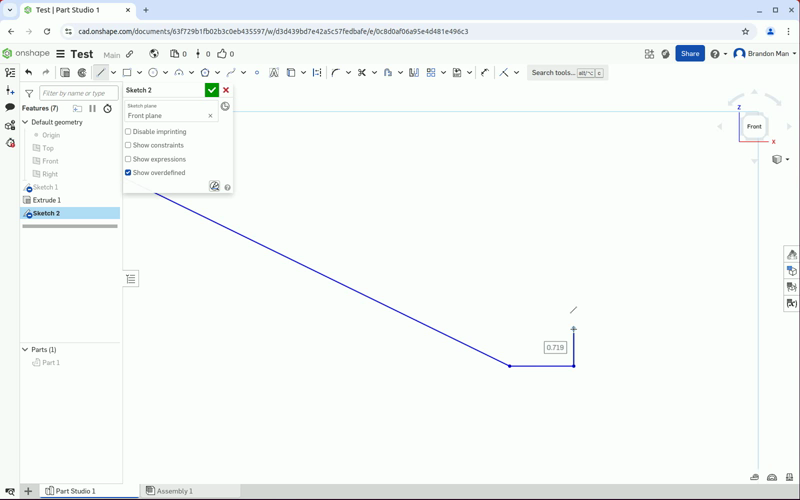
scroll(-6)
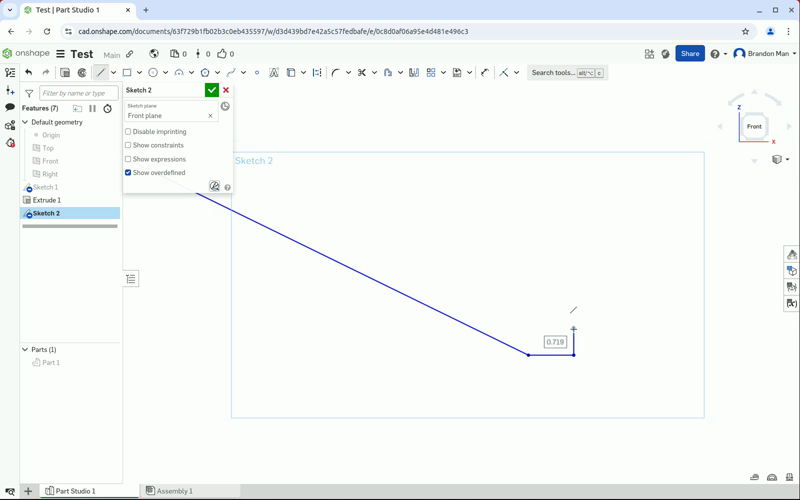
scroll(-6)
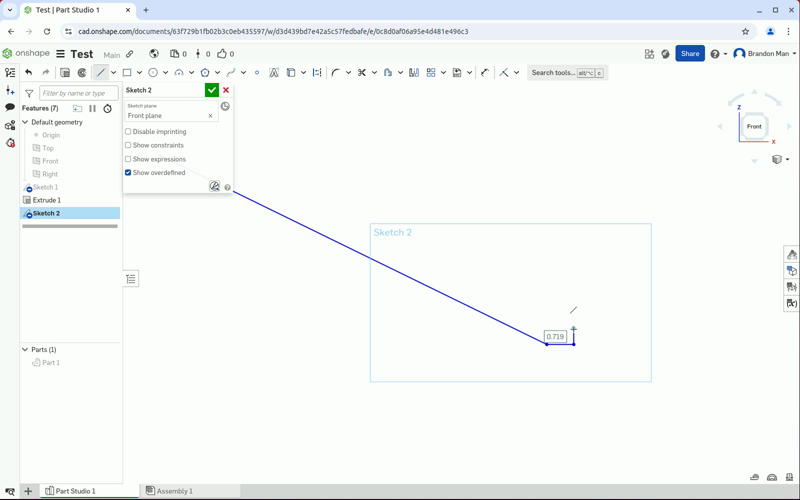
scroll(-6)
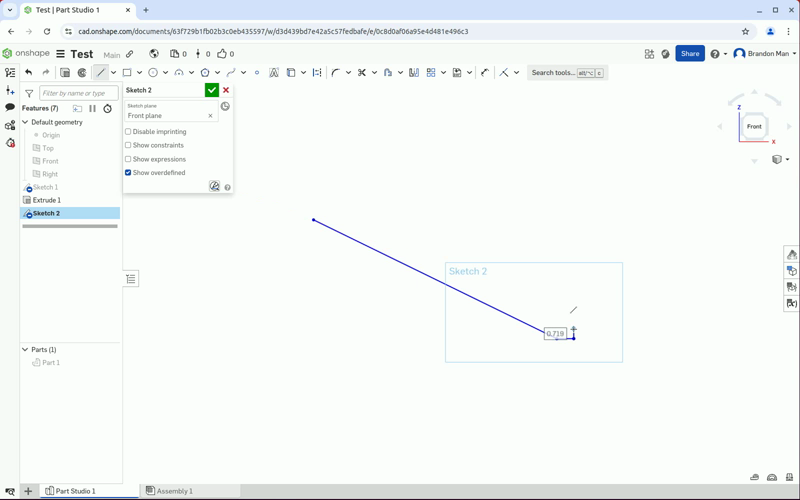
scroll(-6)
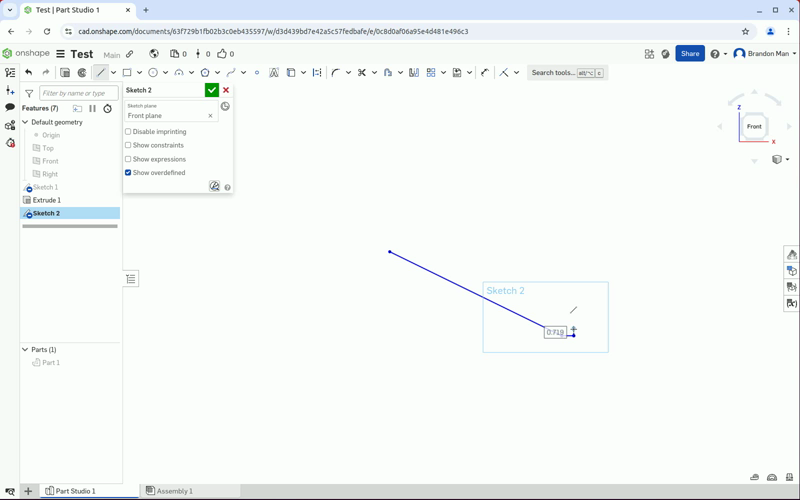
scroll(-6)
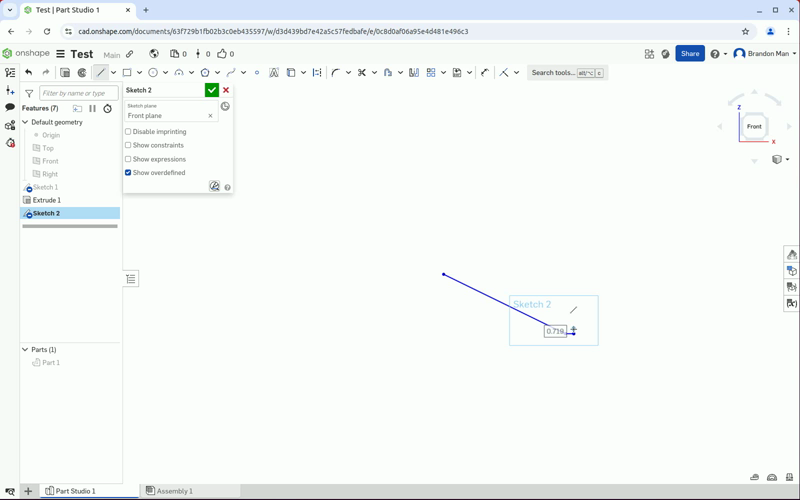
scroll(-6)
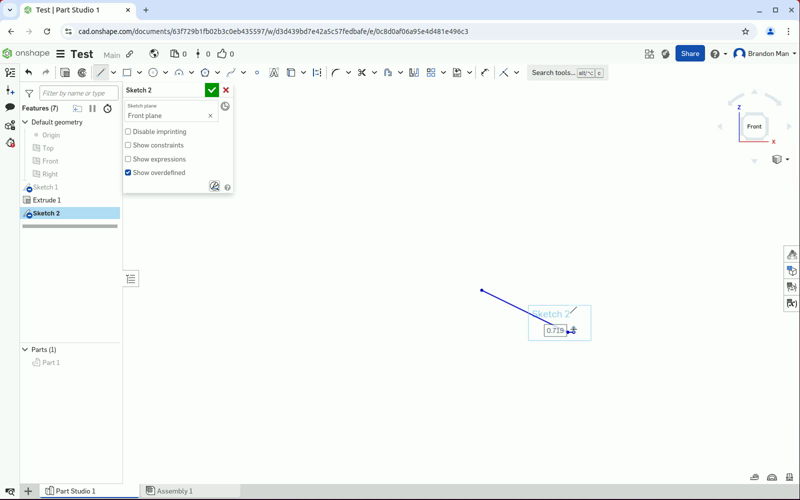
key_up(shift)
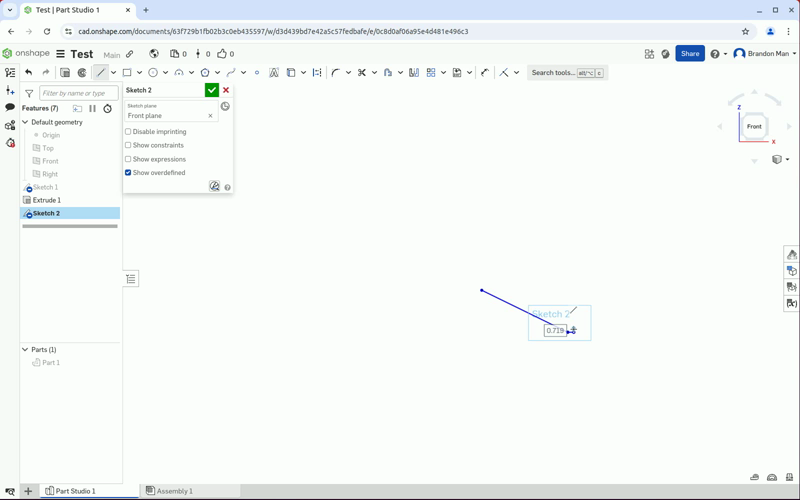
key_down(shift)
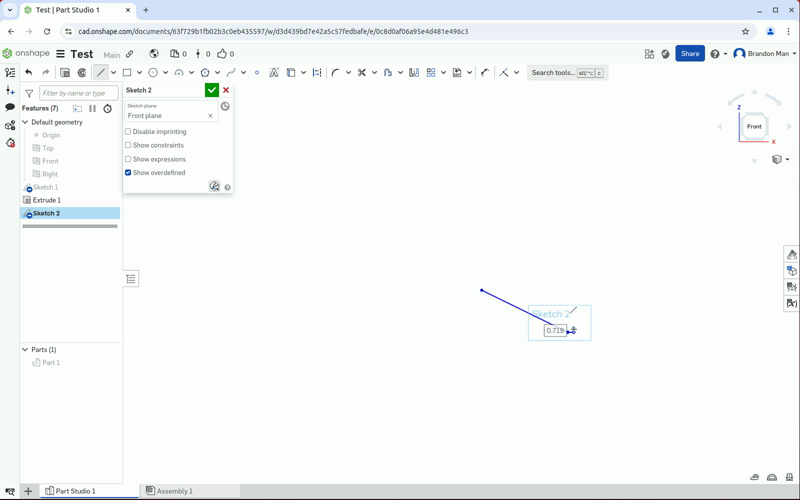
mouse_move(481, 283)
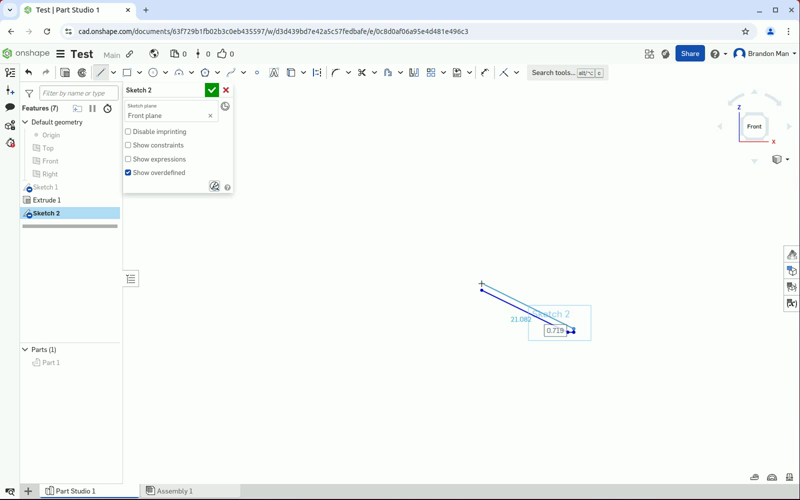
click(481, 283)
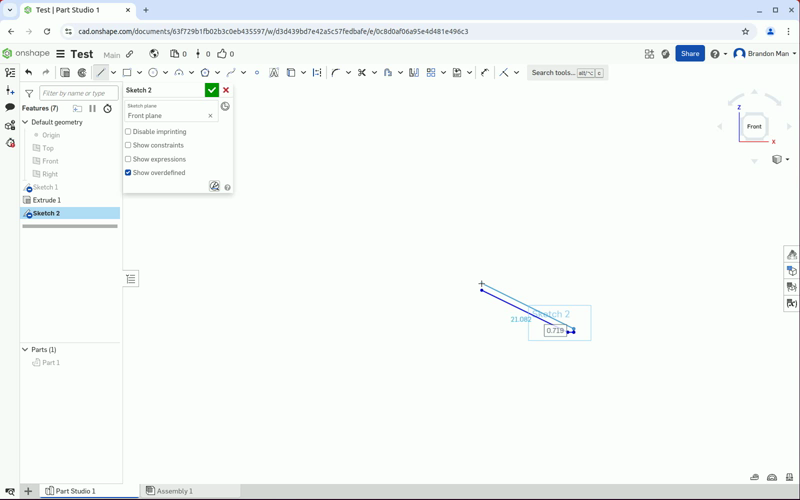
key_up(shift)
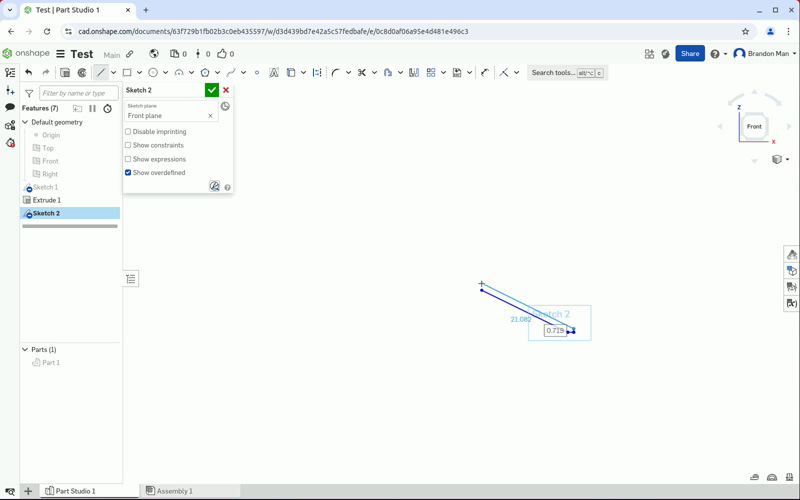
mouse_move(511, 283)
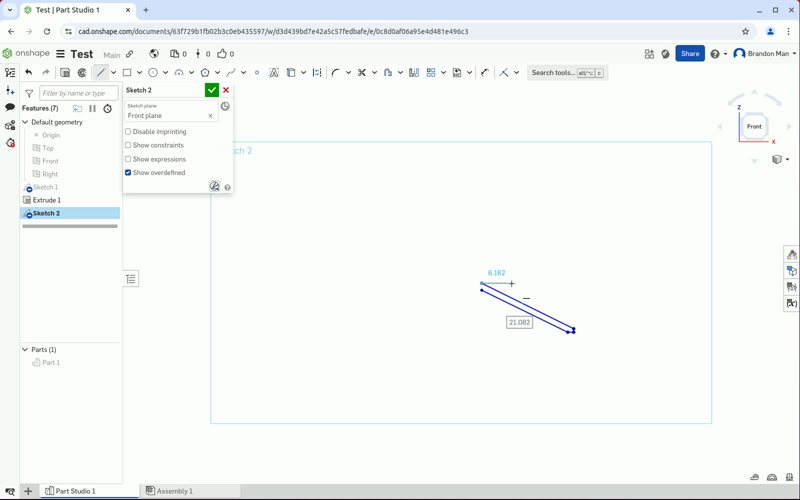
key_down(shift)
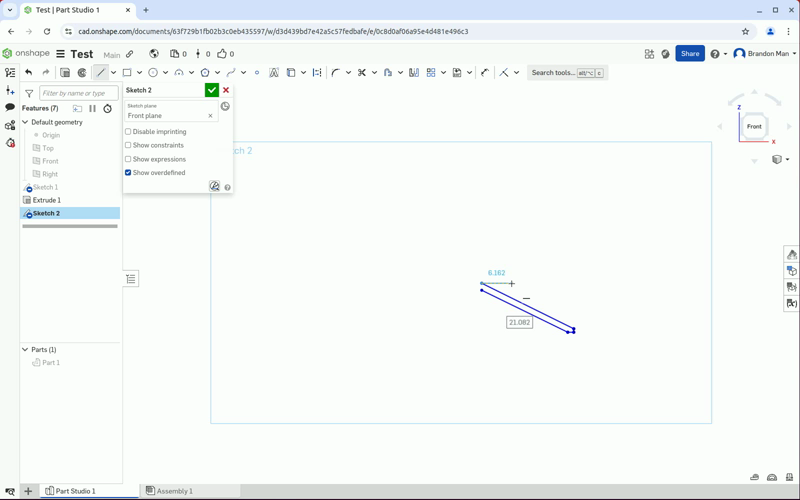
mouse_move(481, 290)
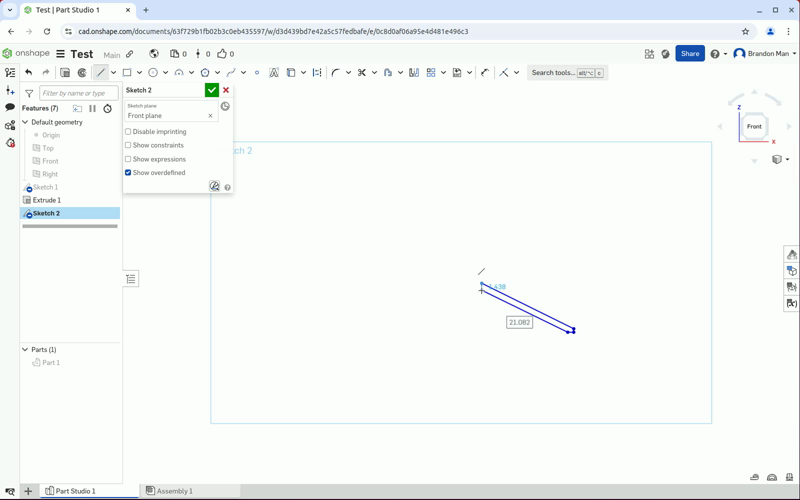
scroll(6)
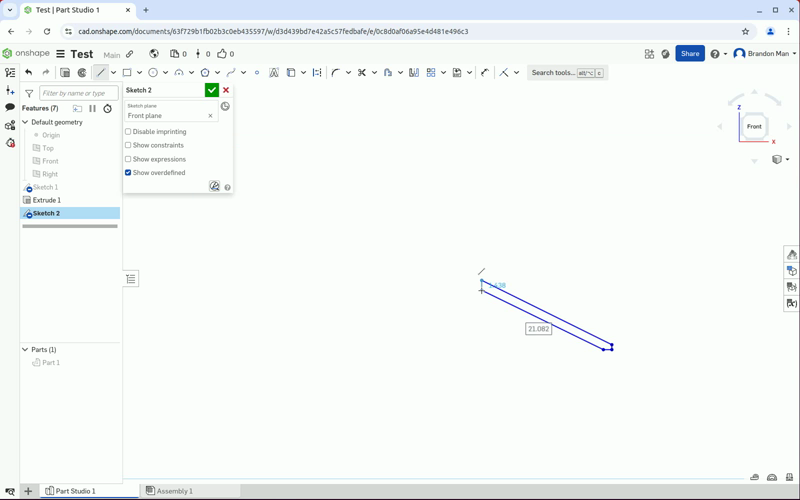
scroll(6)
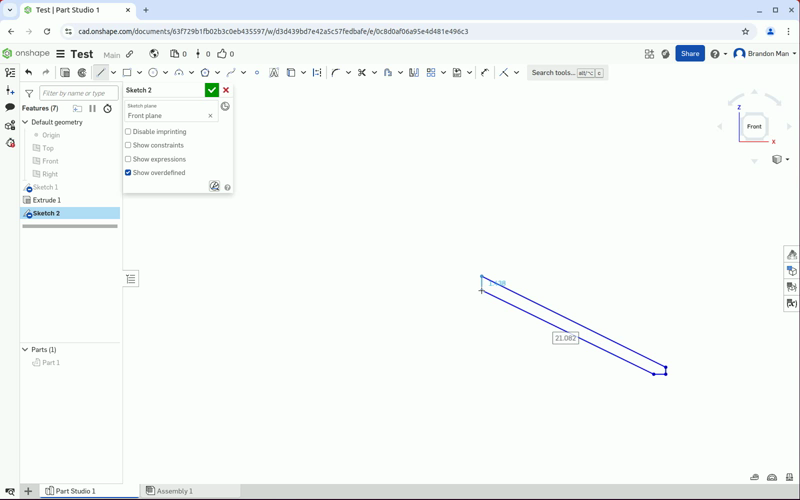
scroll(6)
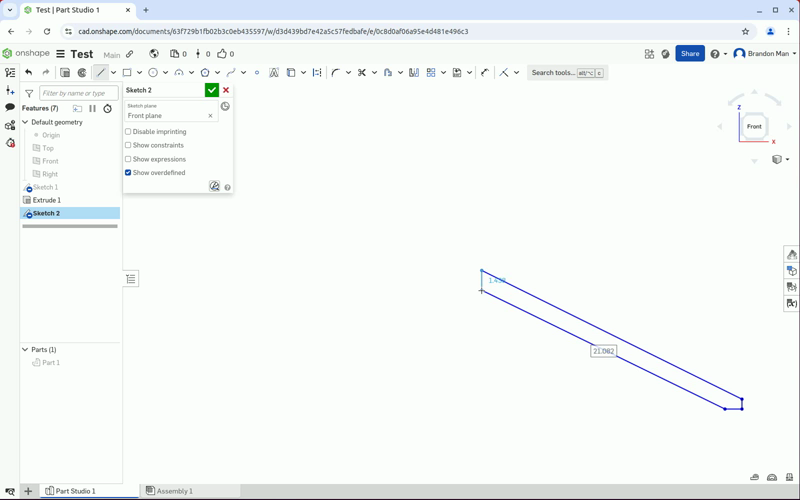
scroll(6)
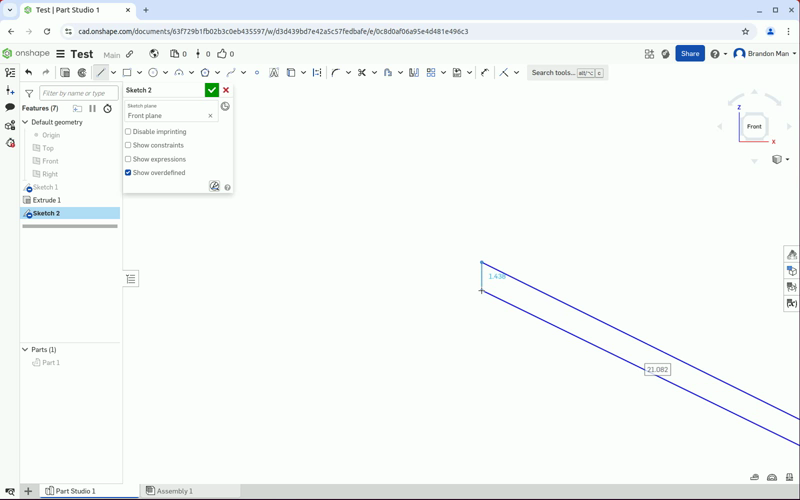
scroll(6)
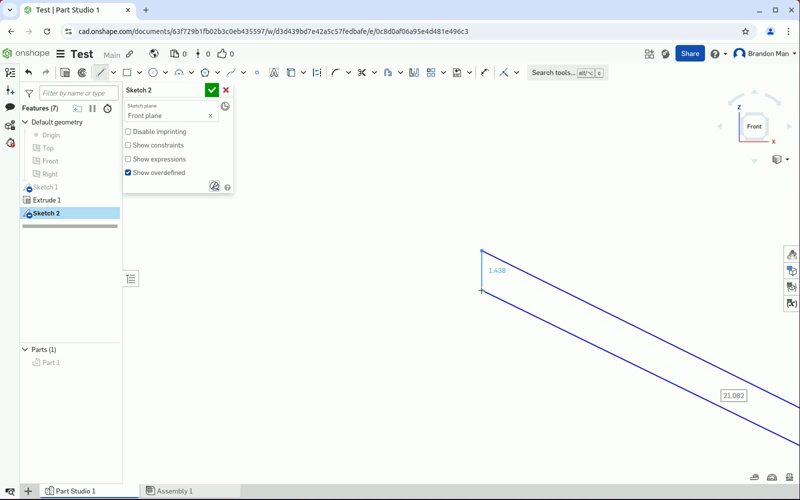
scroll(6)
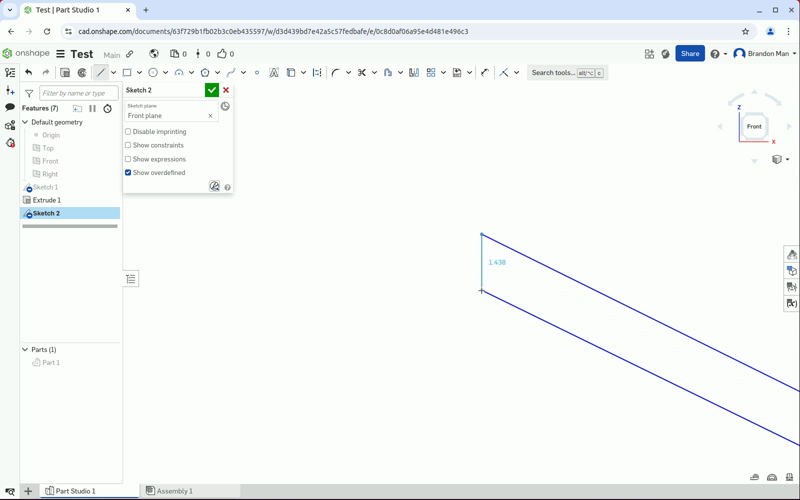
scroll(6)
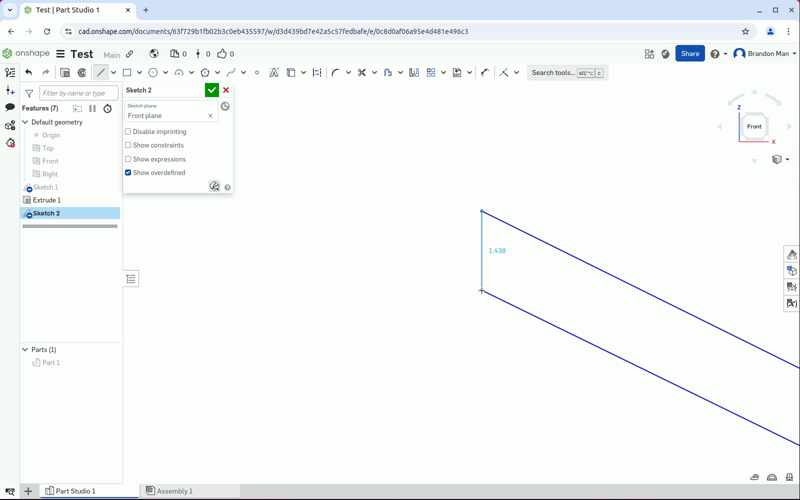
key_up(shift)
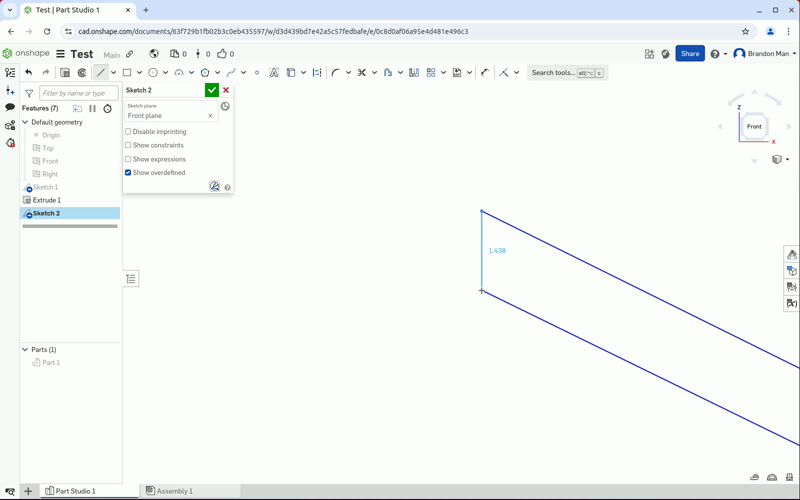
click(481, 290)
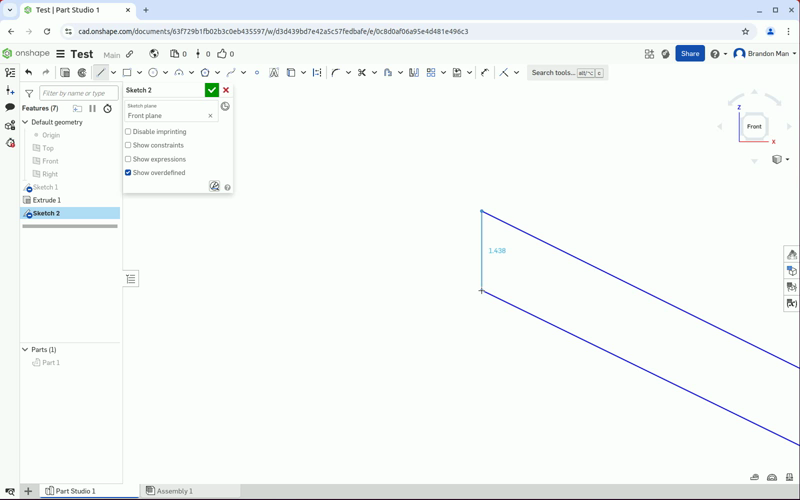
scroll(-6)
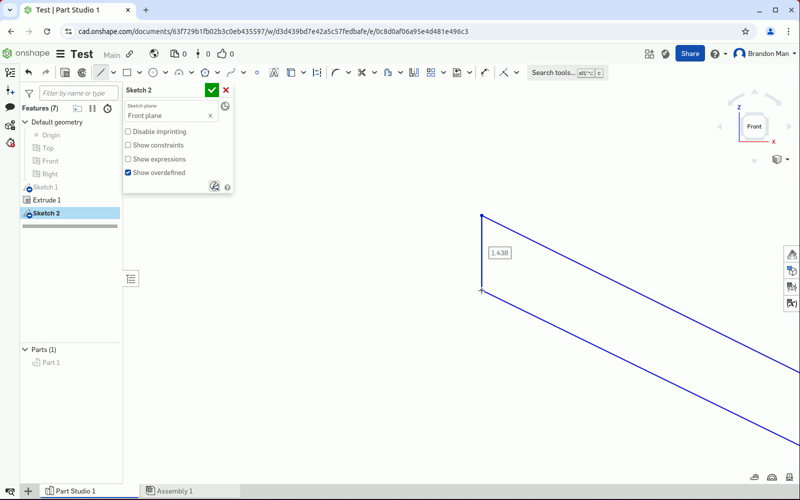
scroll(-6)
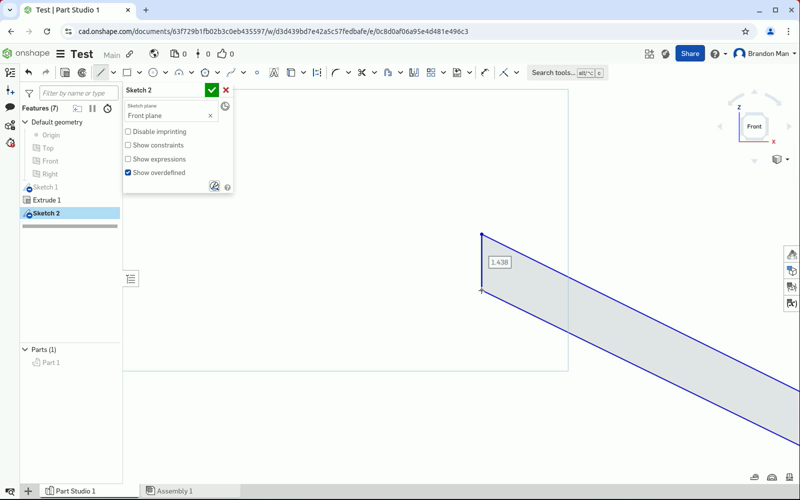
scroll(-6)
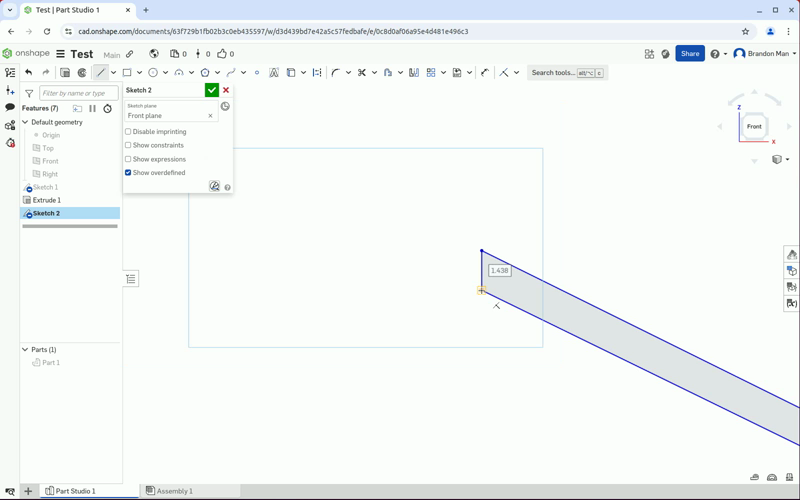
scroll(-6)
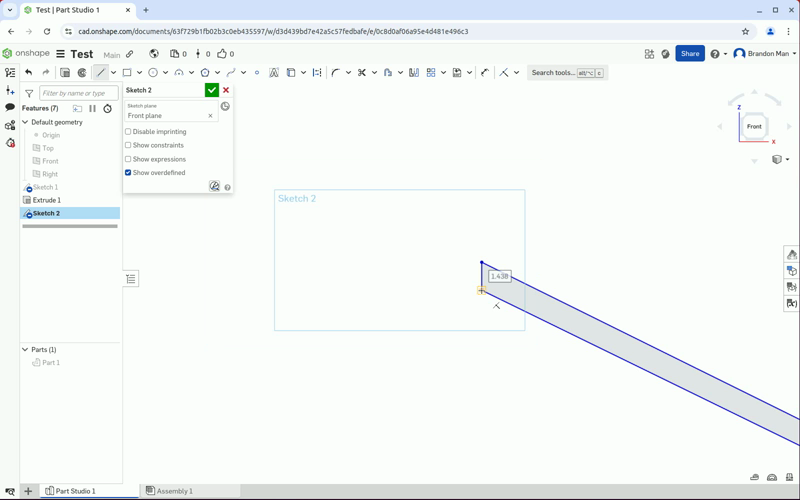
scroll(-6)
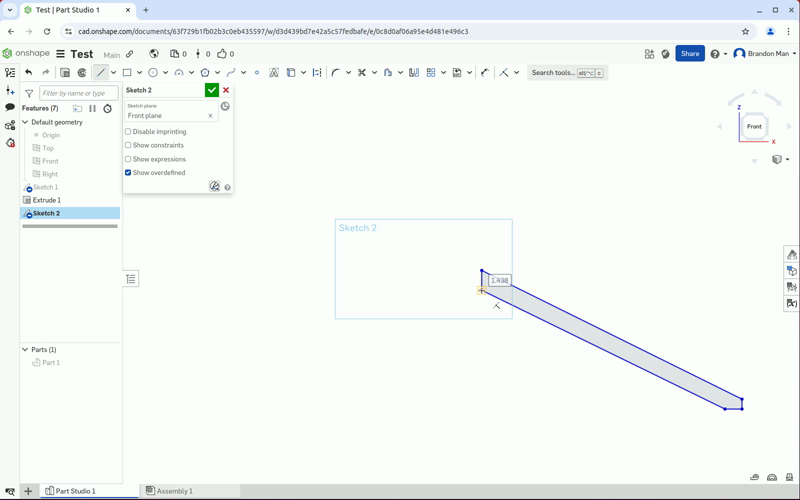
scroll(-6)
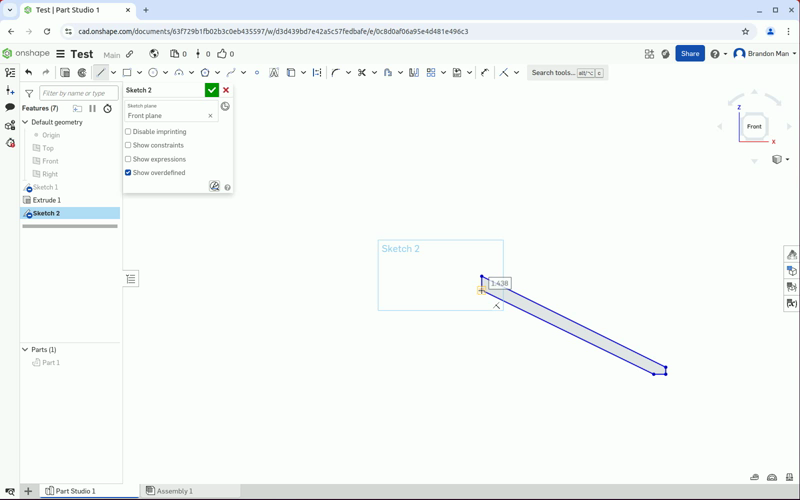
scroll(-6)
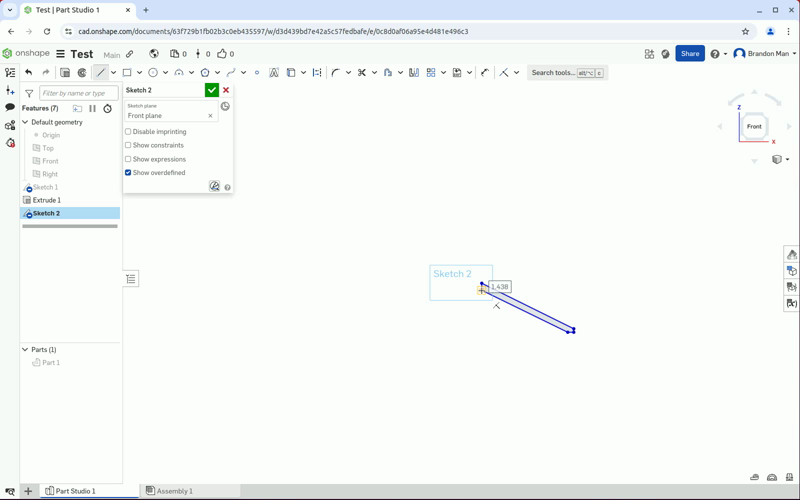
key(esc)
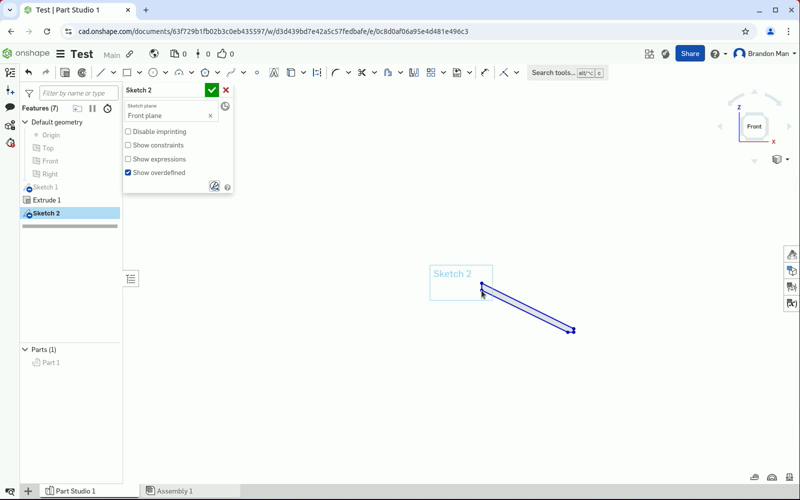
mouse_move(519, 303)
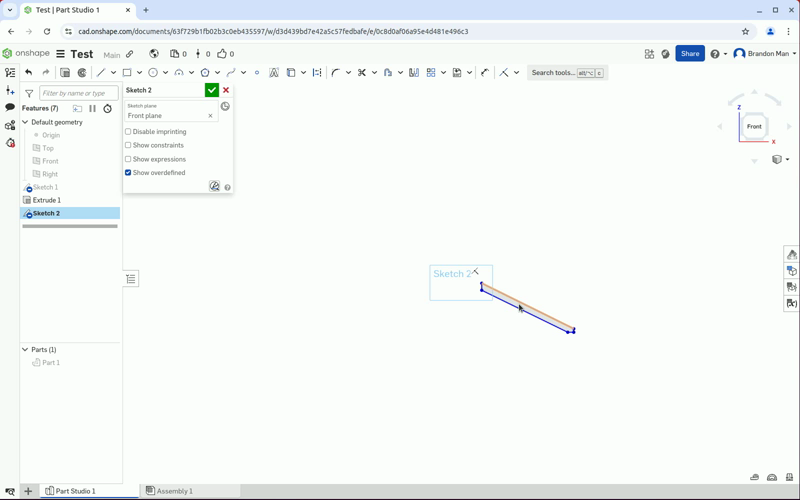
scroll(6)
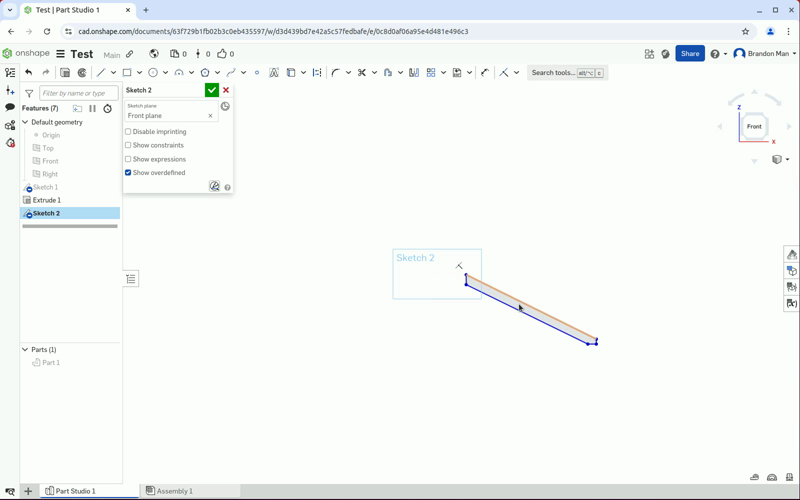
scroll(6)
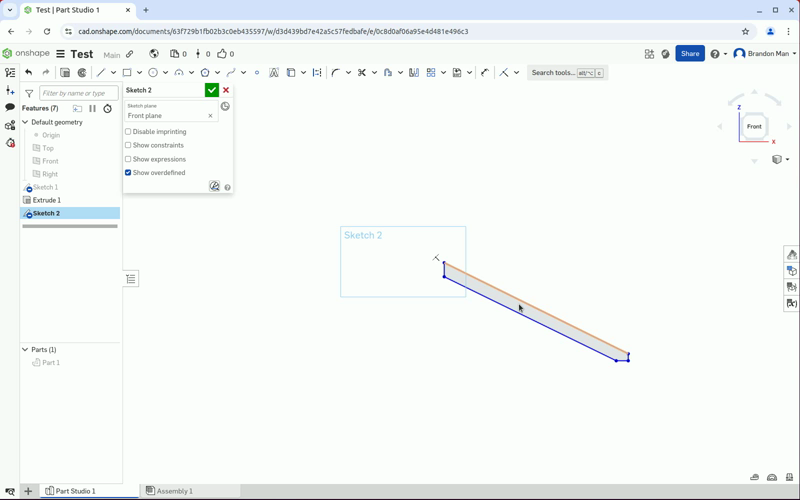
scroll(6)
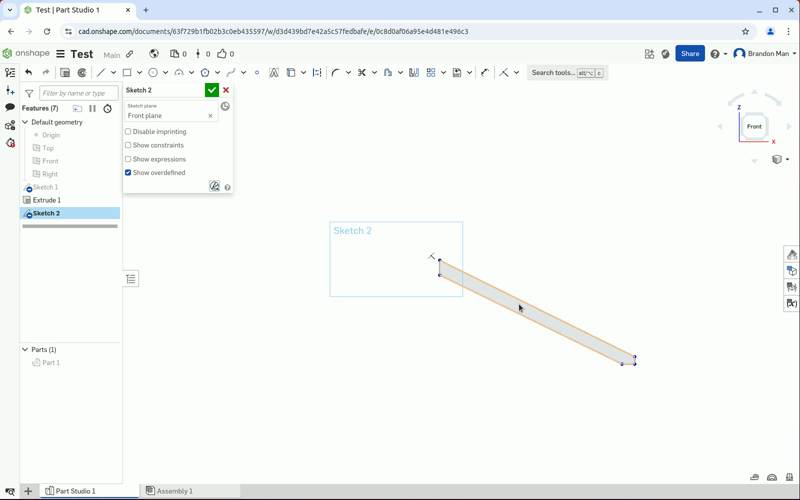
scroll(6)
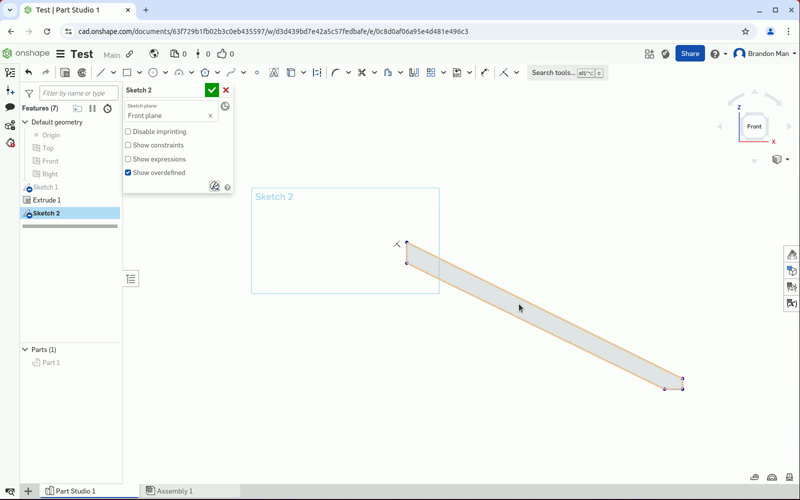
scroll(6)
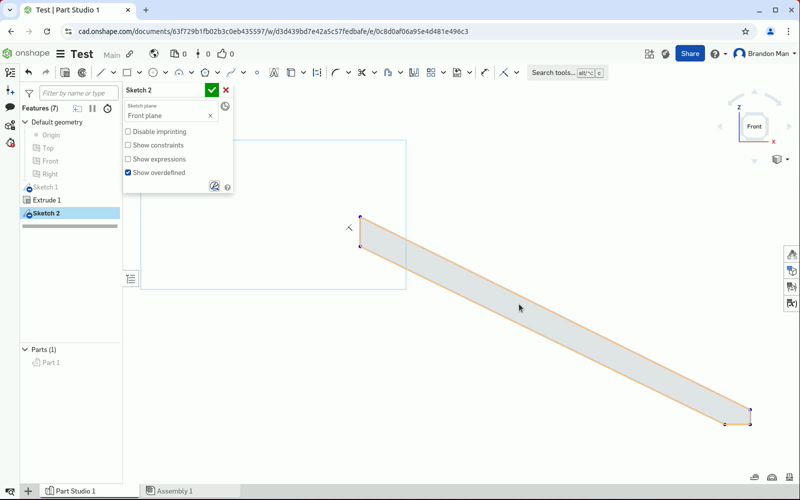
scroll(6)
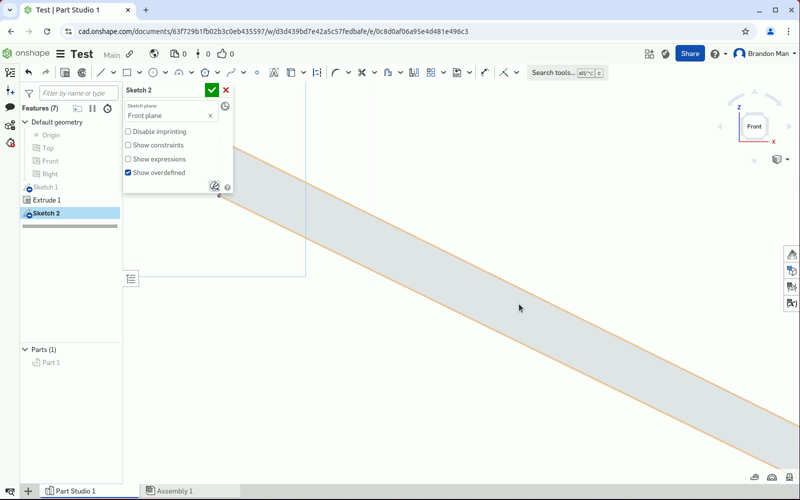
scroll(6)
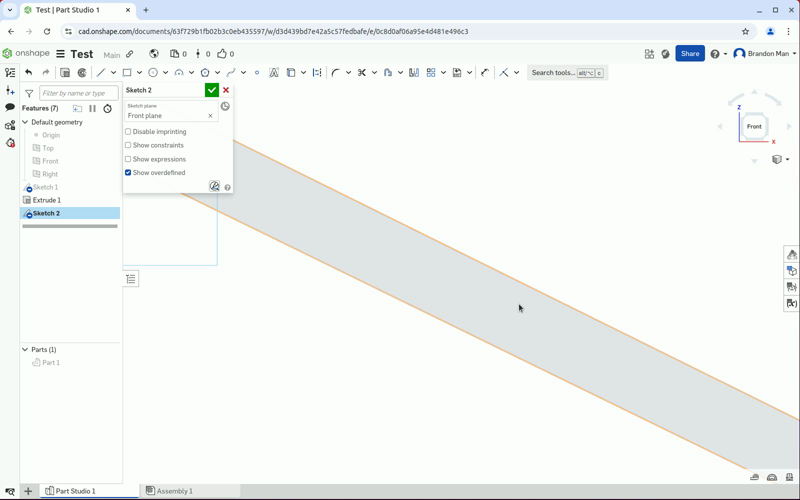
click(519, 303)
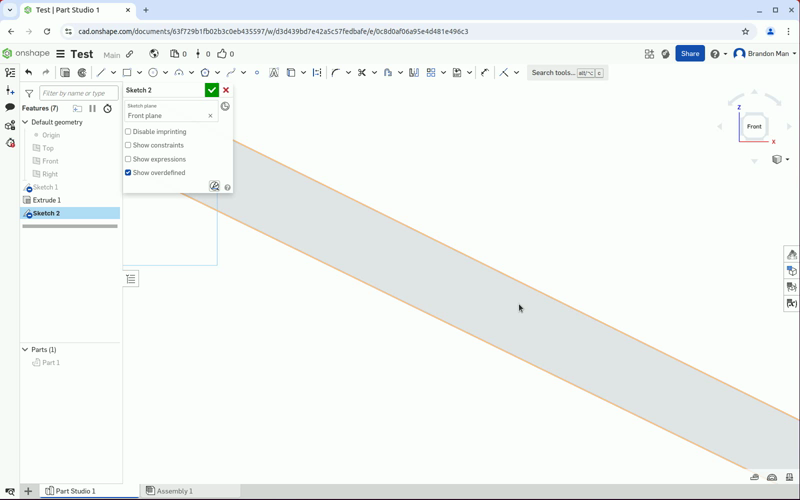
scroll(-6)
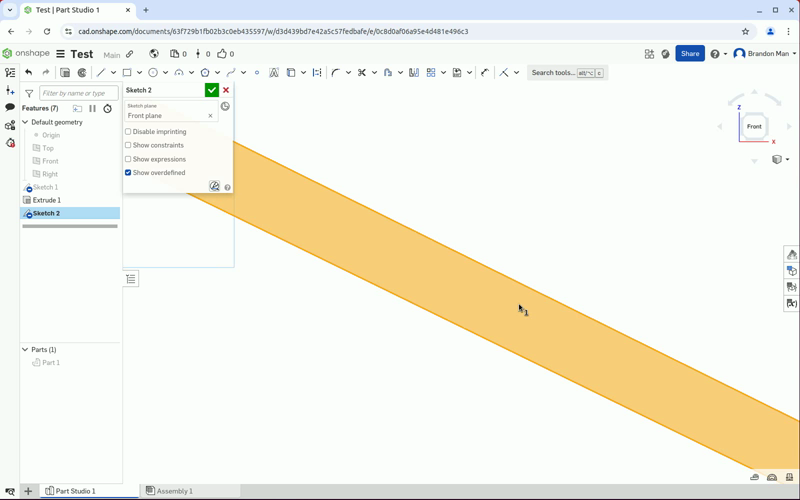
scroll(-6)
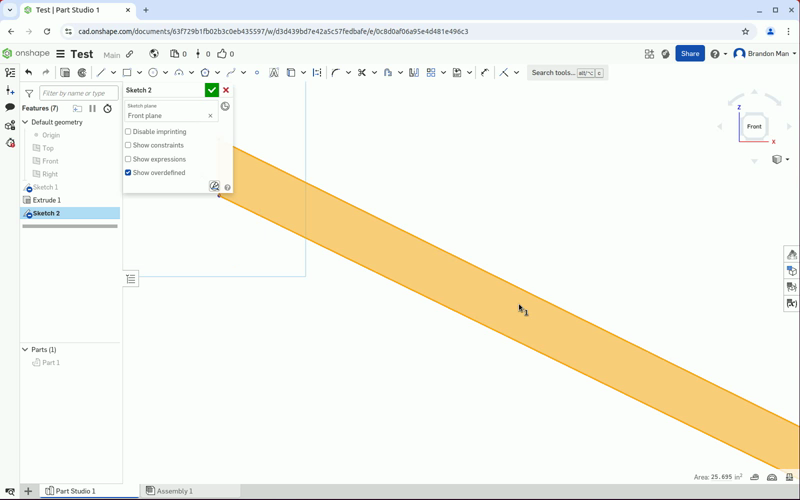
scroll(-6)
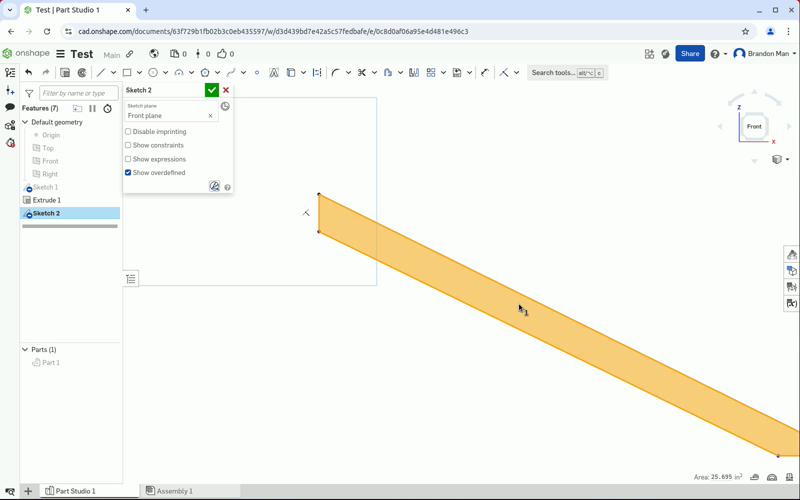
scroll(-6)
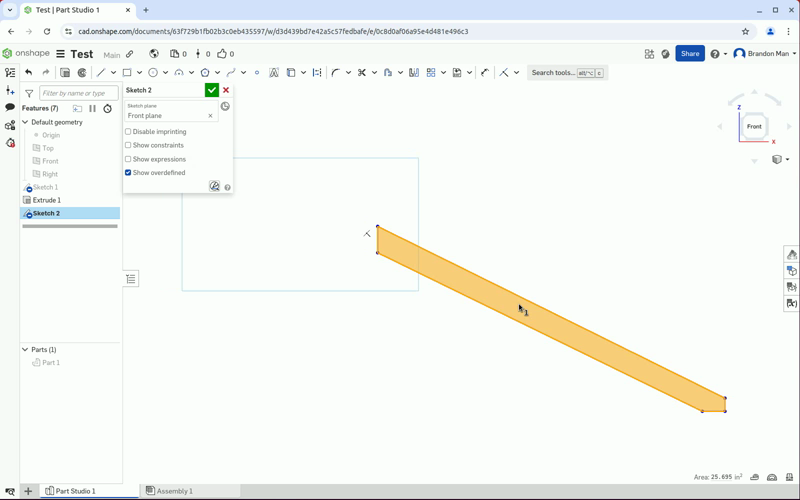
scroll(-6)
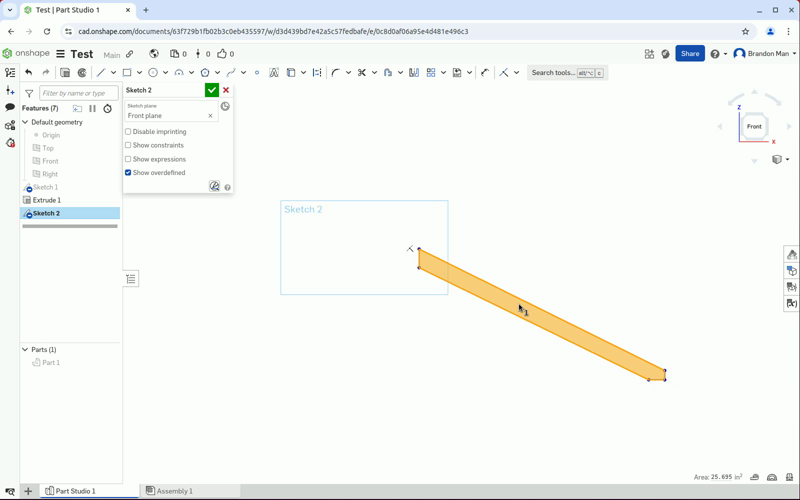
scroll(-6)
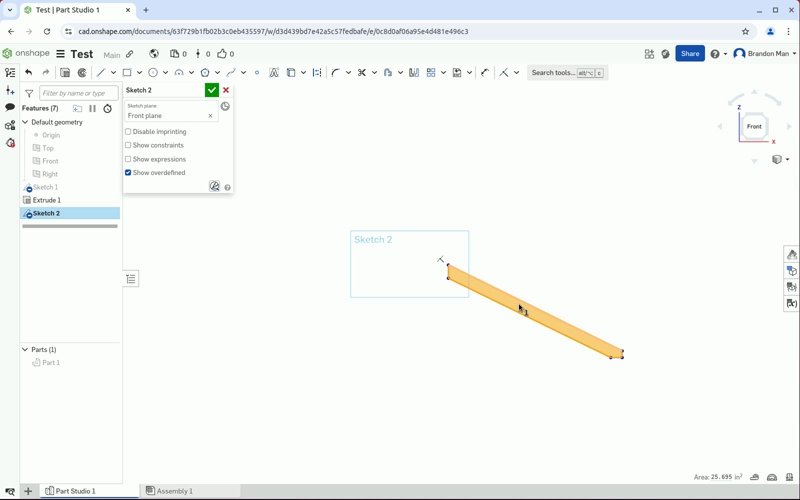
scroll(-6)
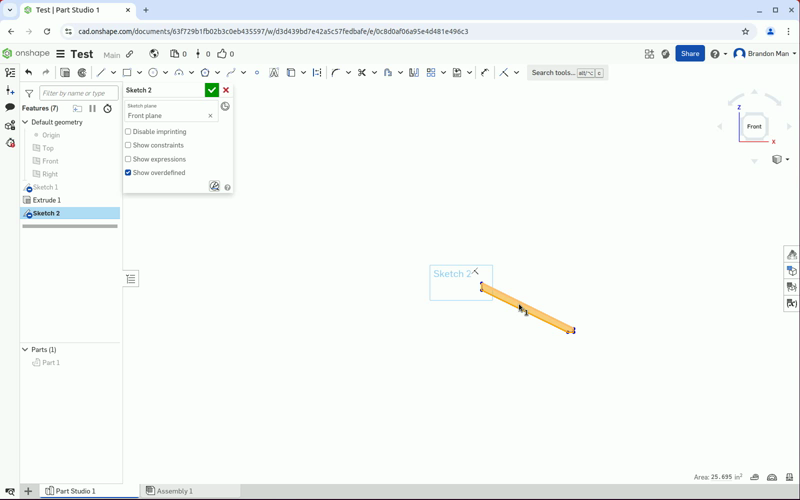
mouse_move(73, 352)
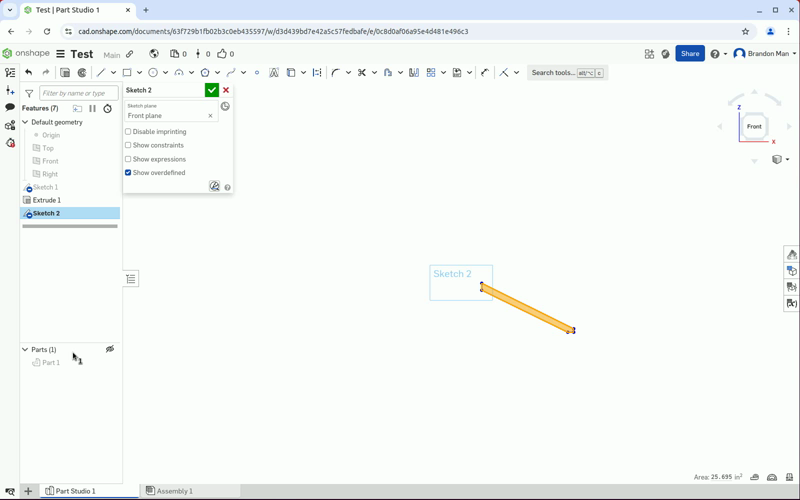
key(shift+y)
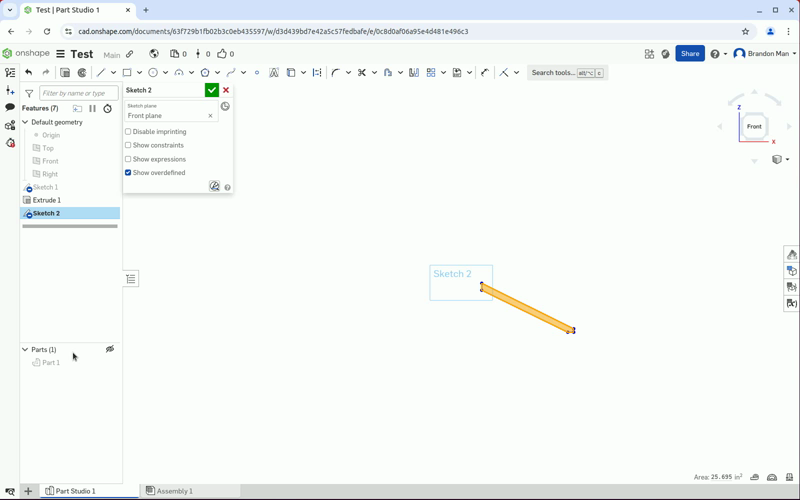
key(shift+e)
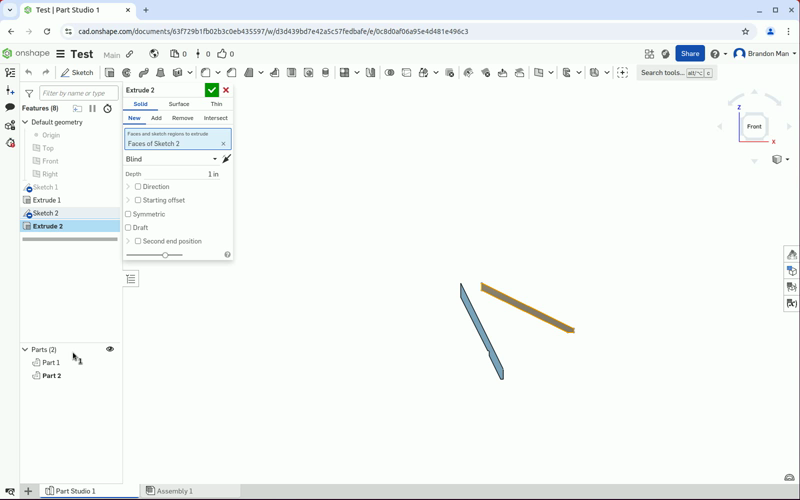
mouse_move(143, 106)
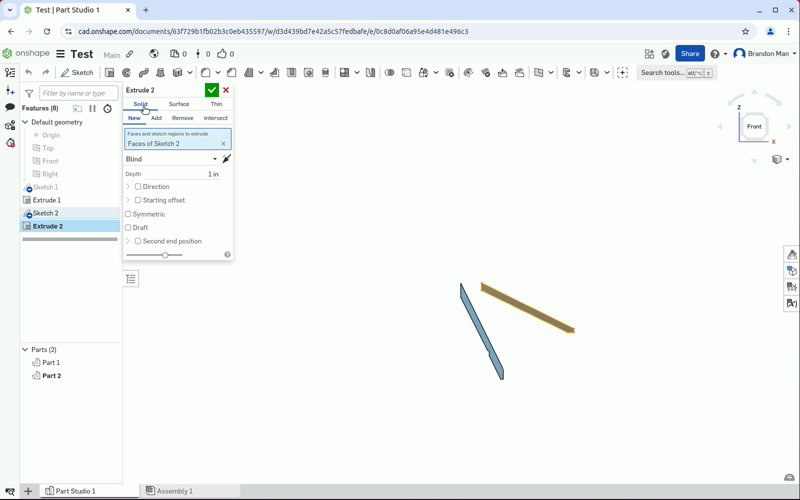
click(143, 106)
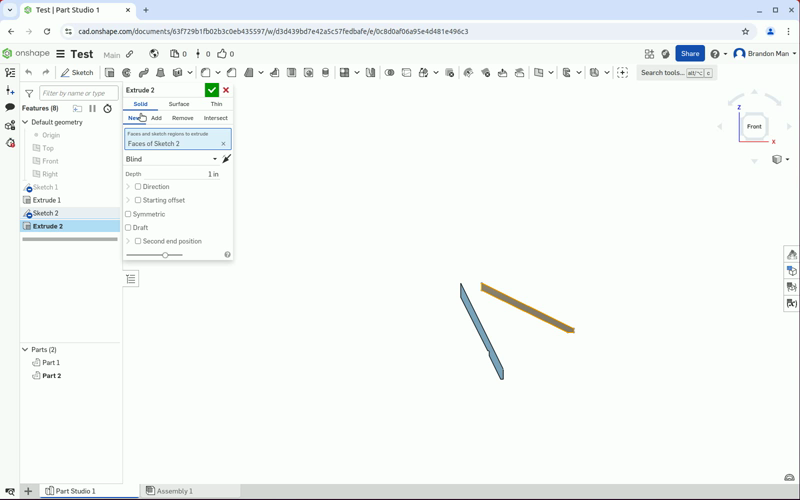
mouse_move(137, 120)
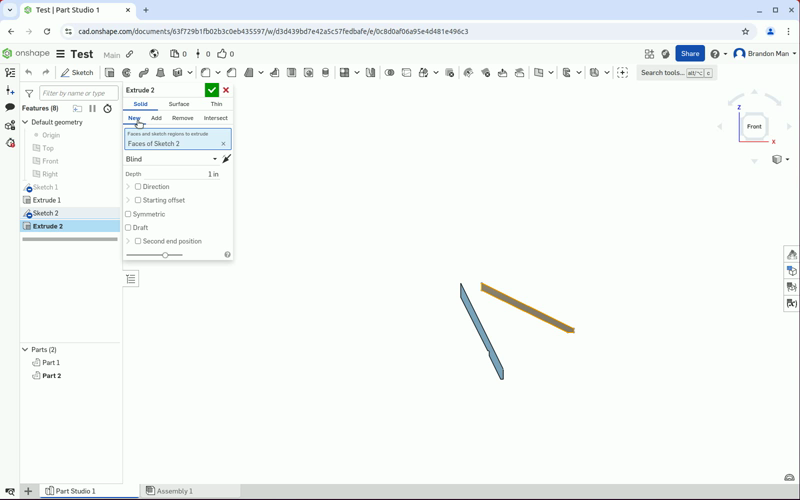
click(137, 120)
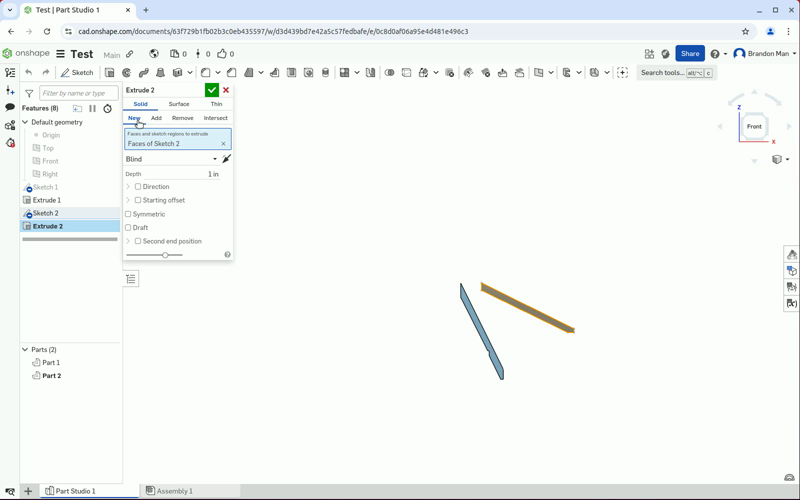
key(tab, 4)
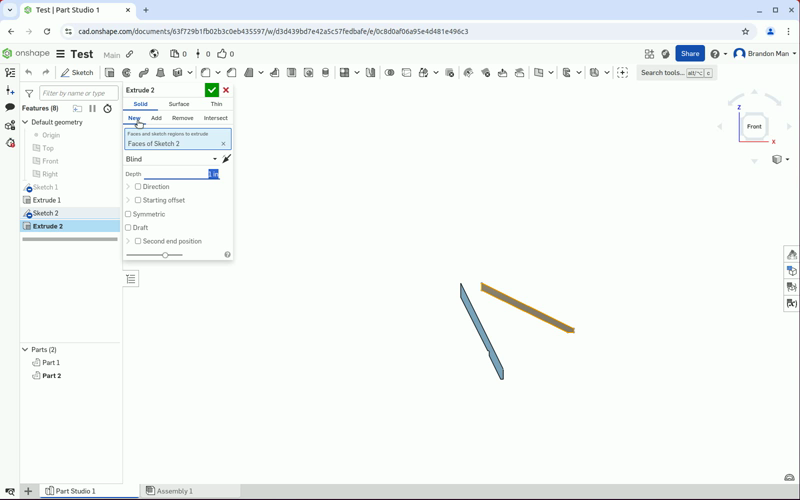
text(0.481)
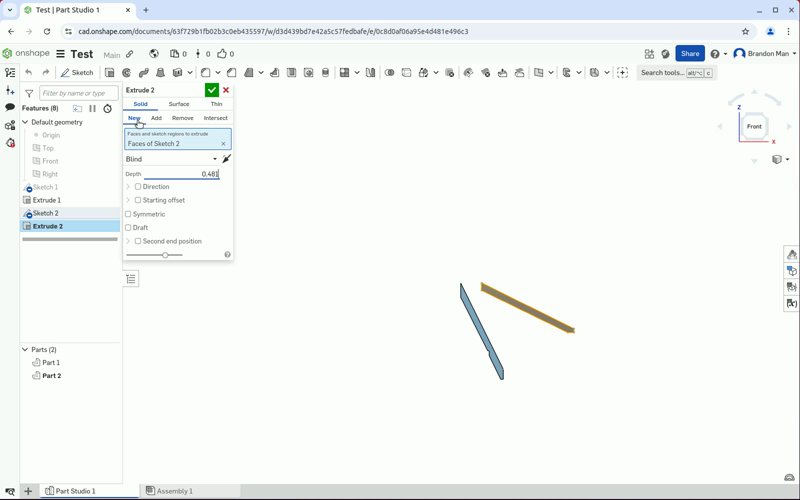
key(enter)
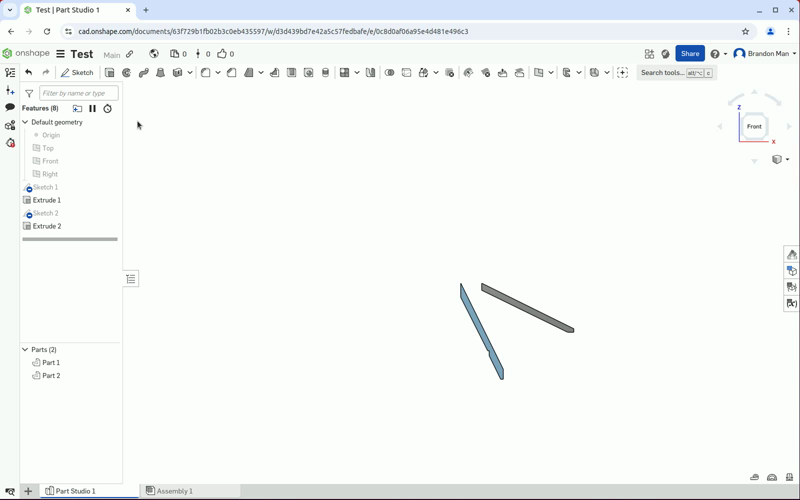
key(shift+h)
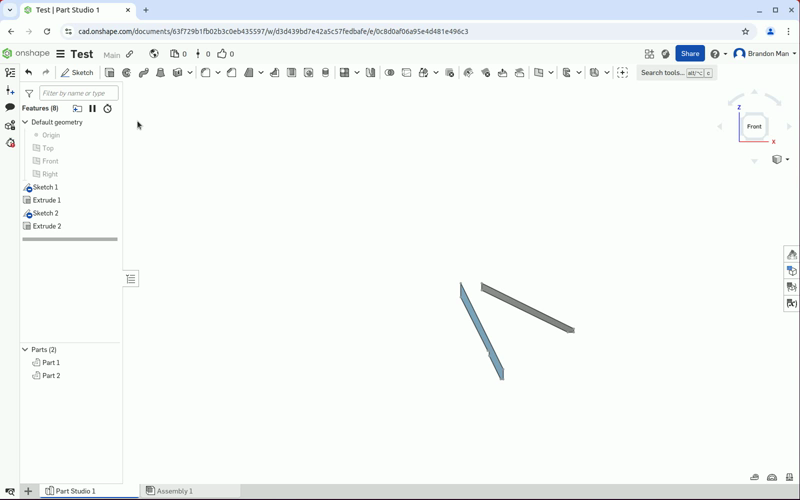
key(shift+h)
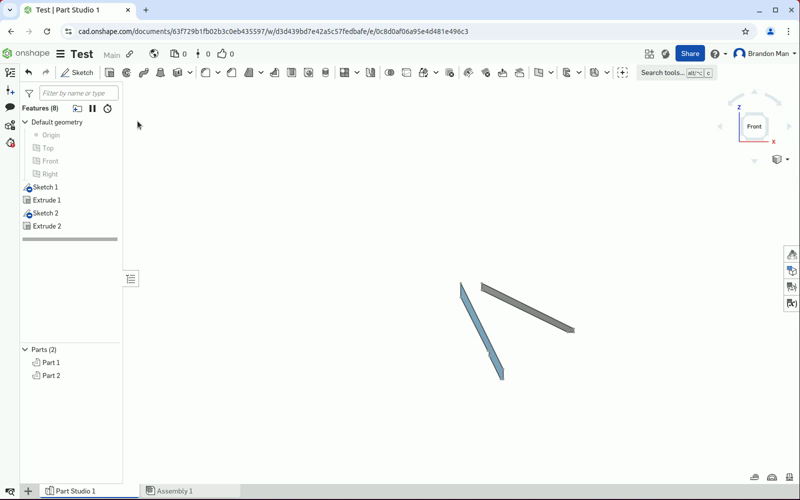
key(shift+7)
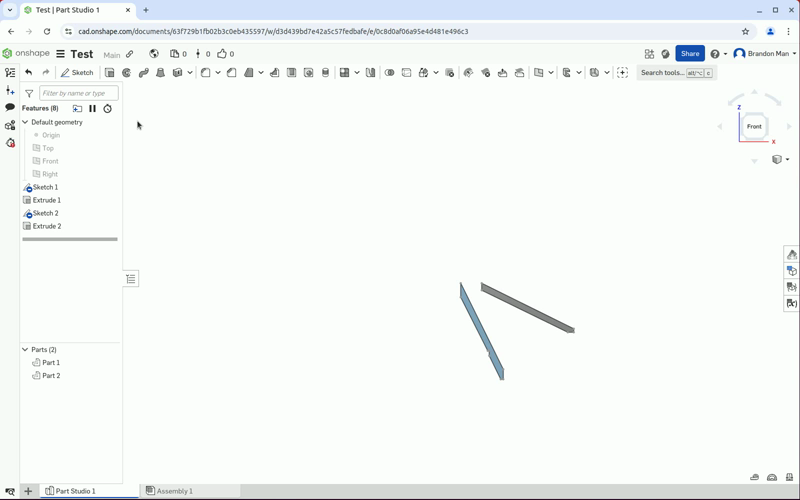
key(left, 2)
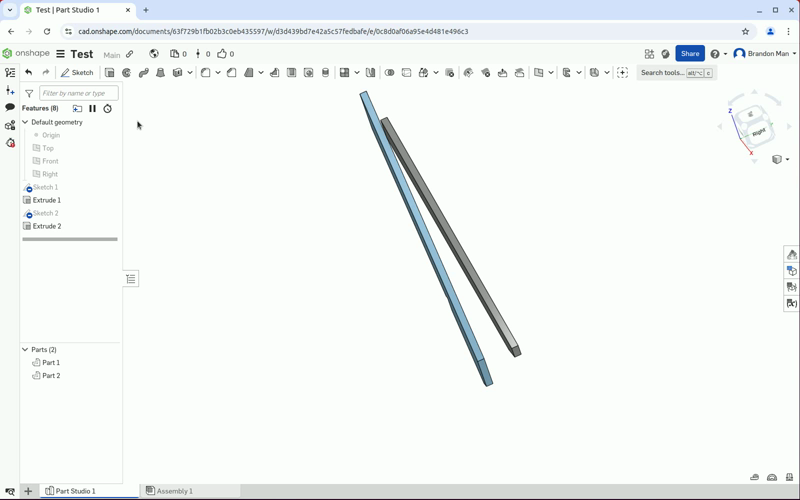
key(down, 2)
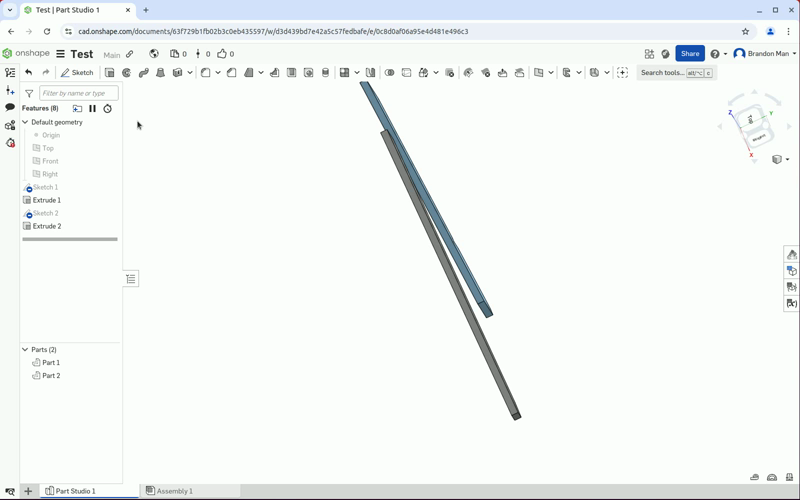
key(up, 2)
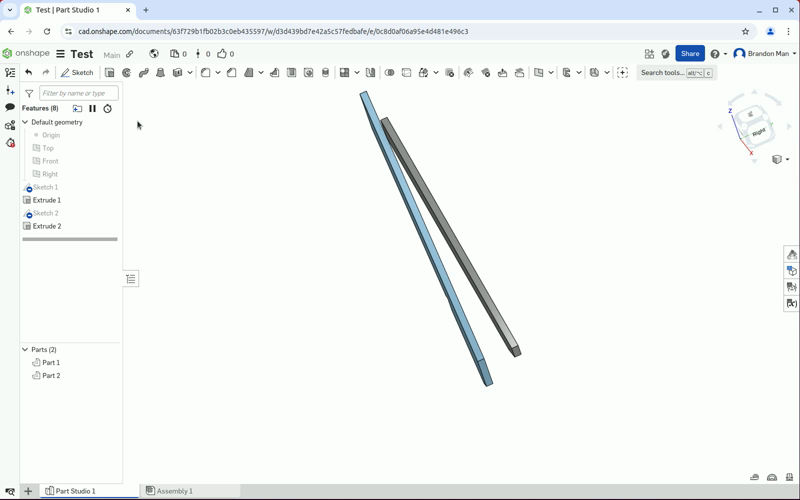
key(right, 2)
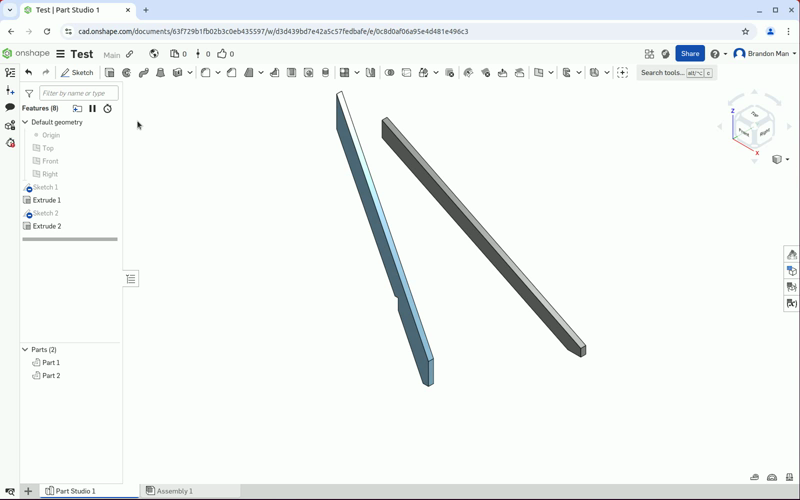
mouse_move(73, 189)
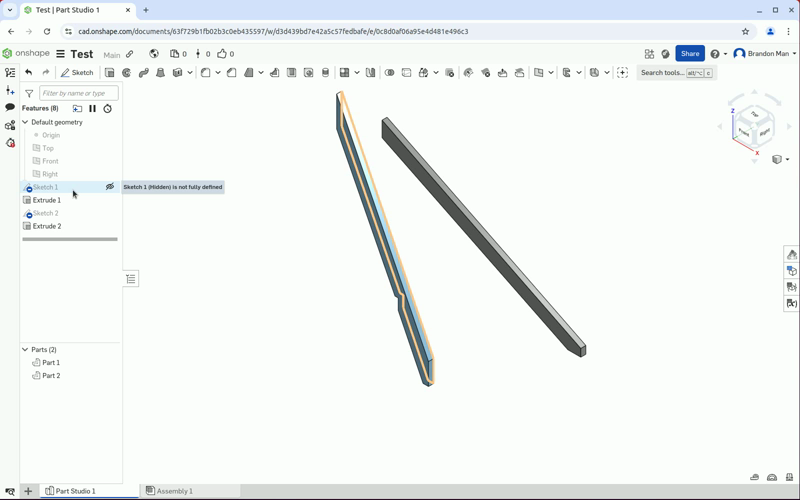
click(73, 189)